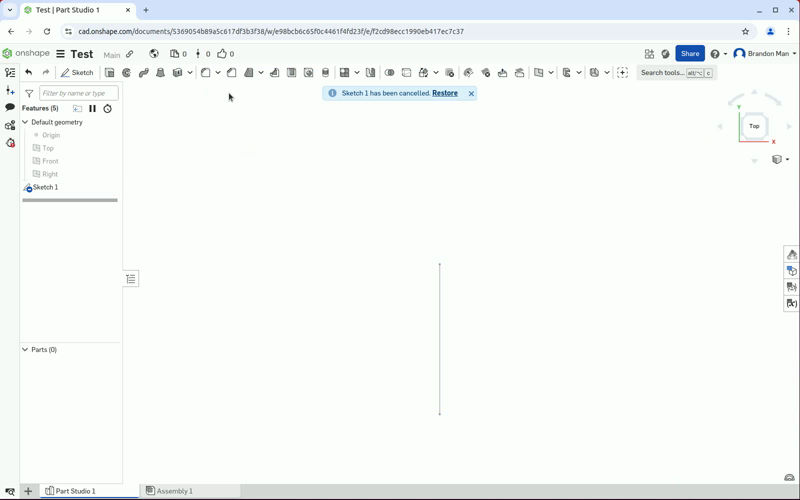
key(shift+h)
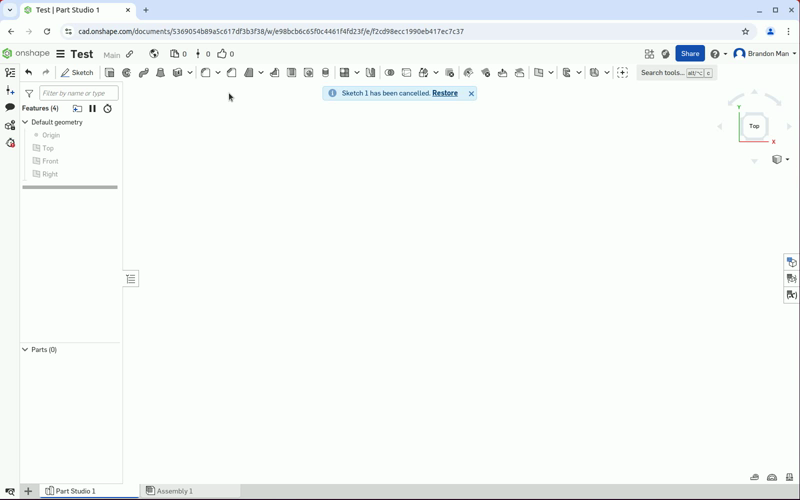
mouse_move(73, 352)
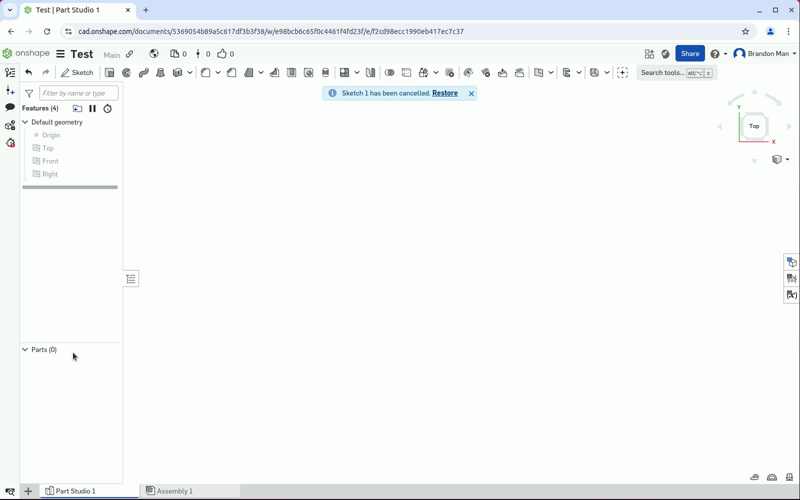
key(y)
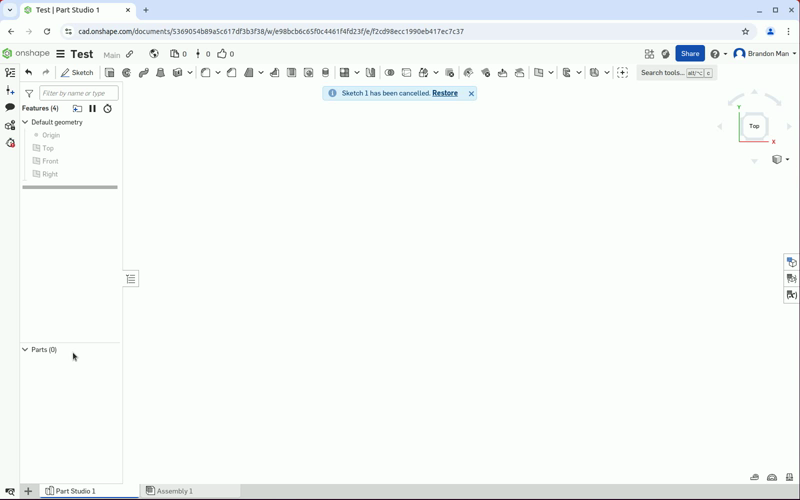
key(shift+p)
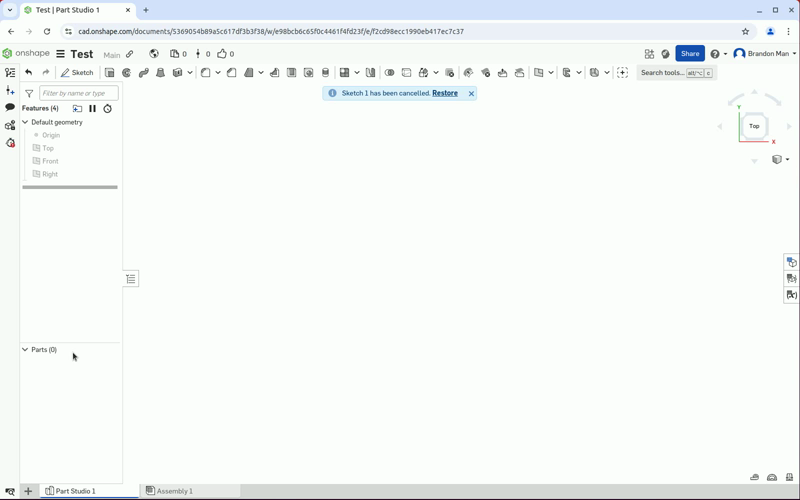
key(space)
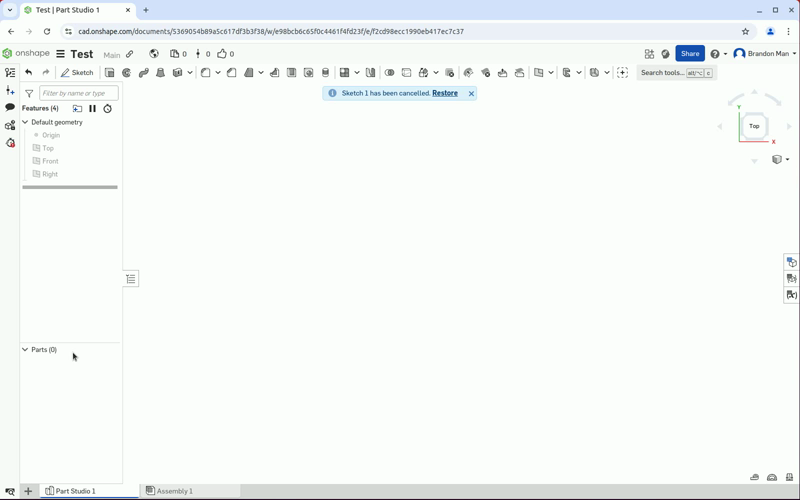
key_down(shift)
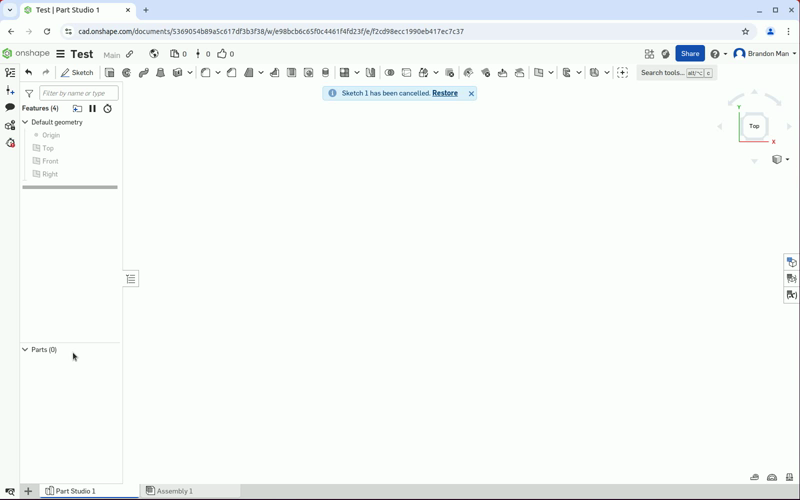
key(up)
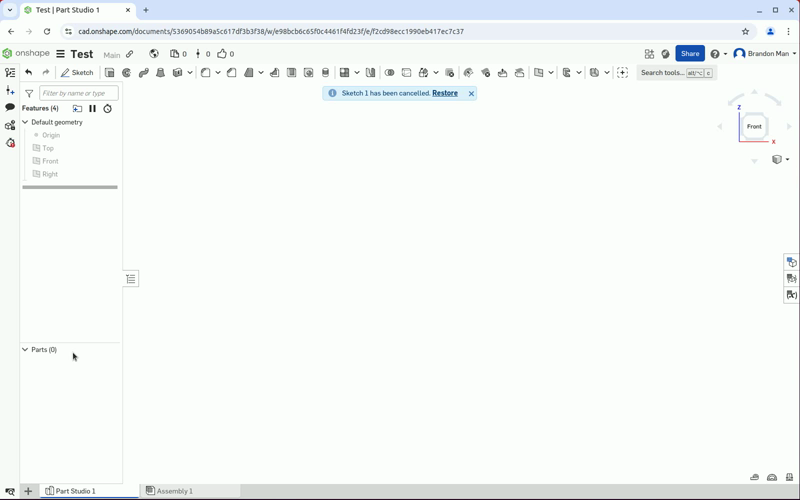
key_up(shift)
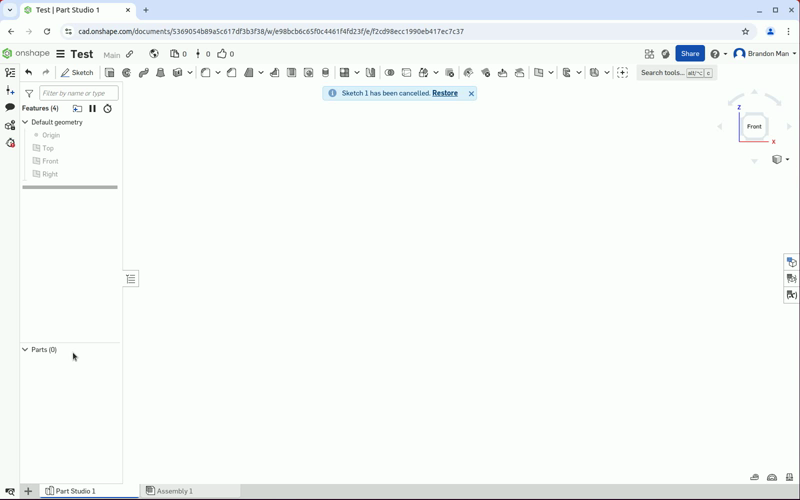
mouse_move(73, 352)
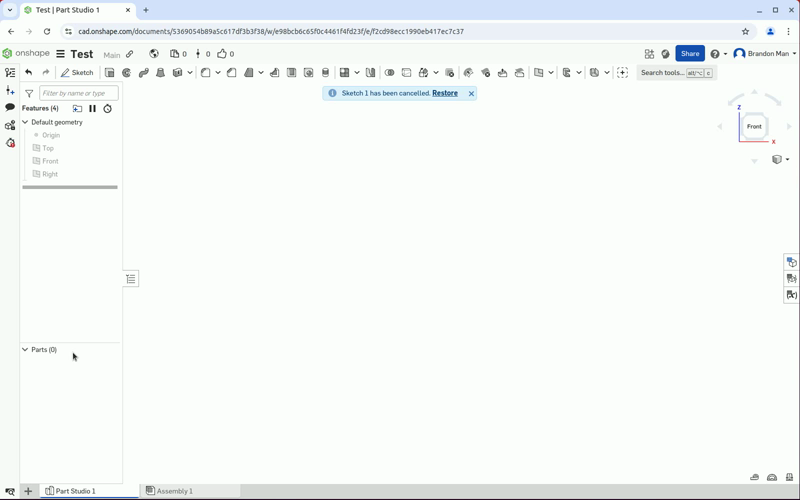
key(shift+y)
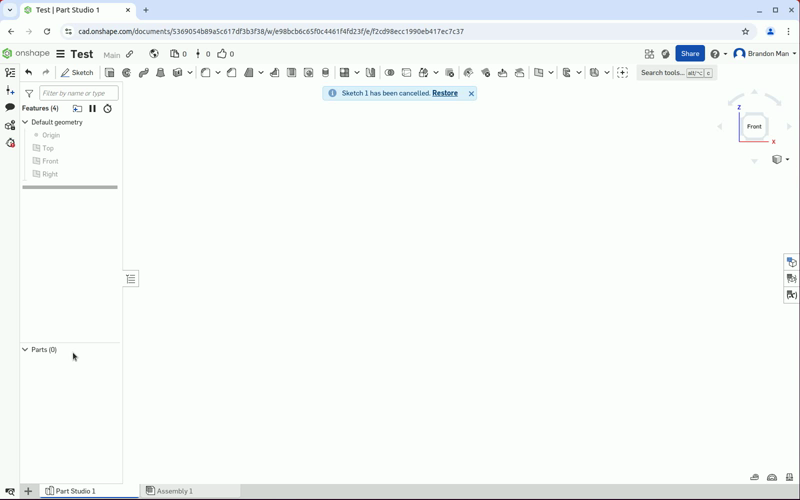
key(shift+s)
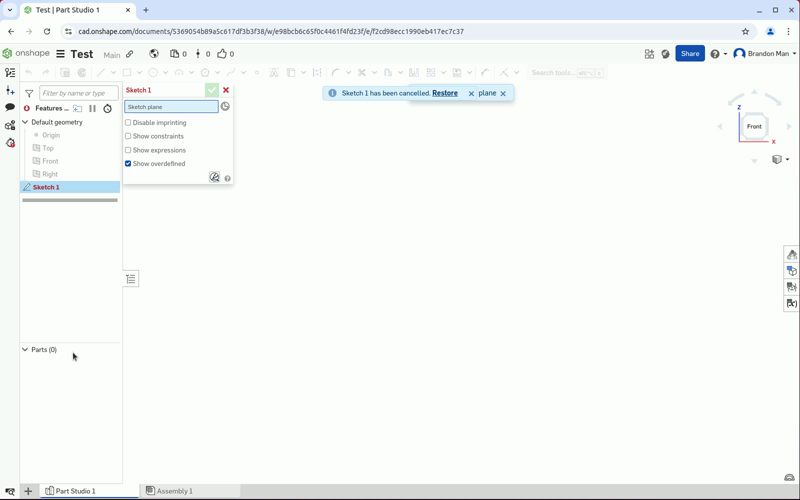
mouse_move(73, 163)
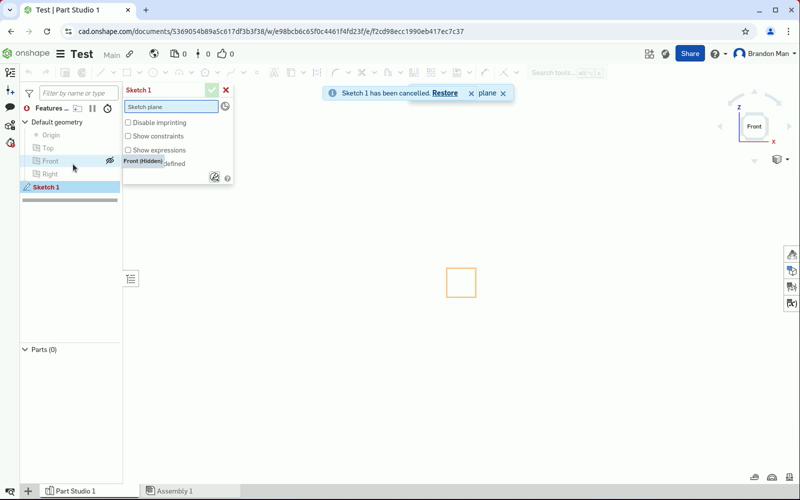
click(73, 163)
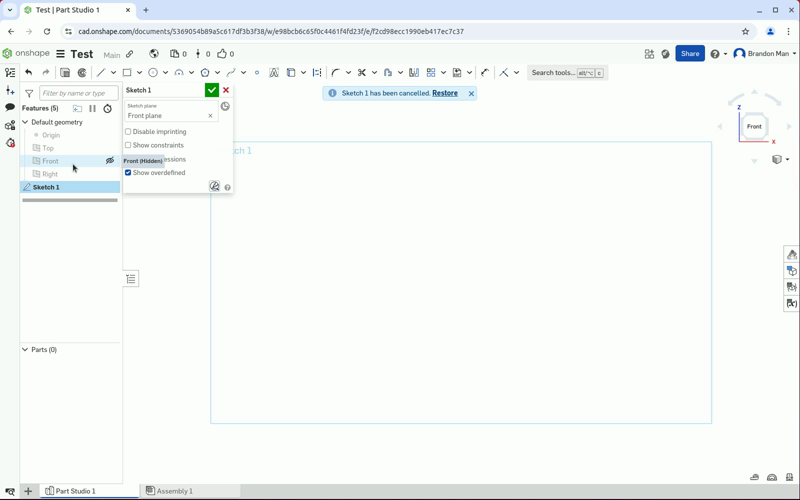
mouse_move(73, 352)
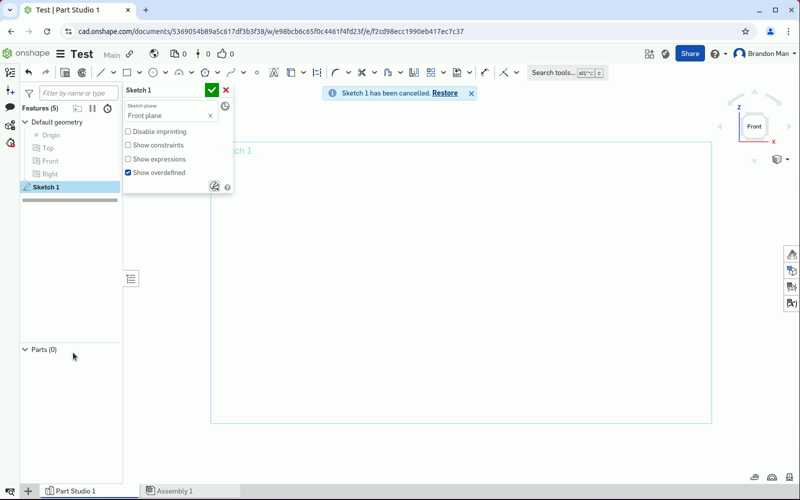
key(y)
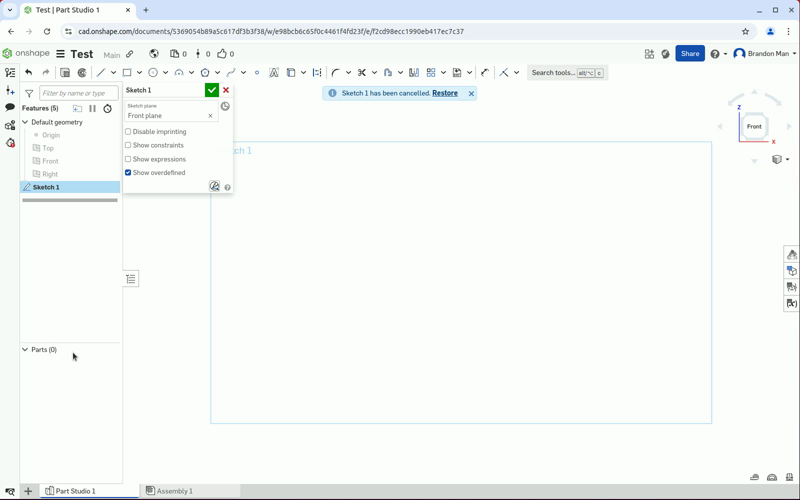
key(l)
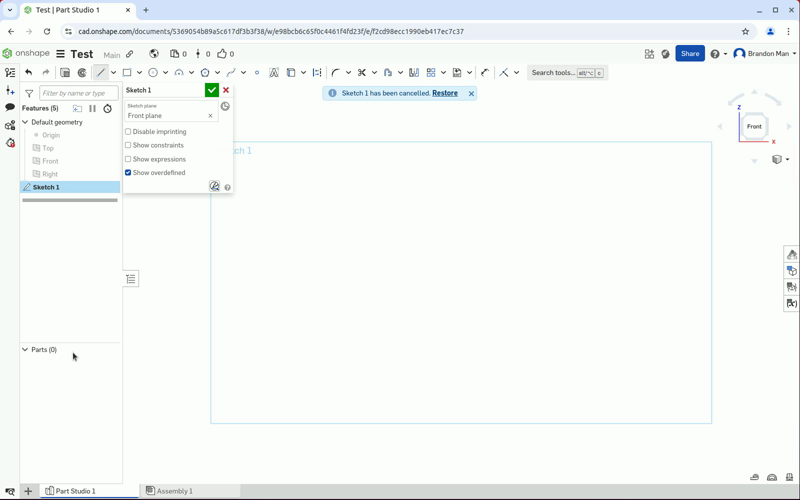
key_down(shift)
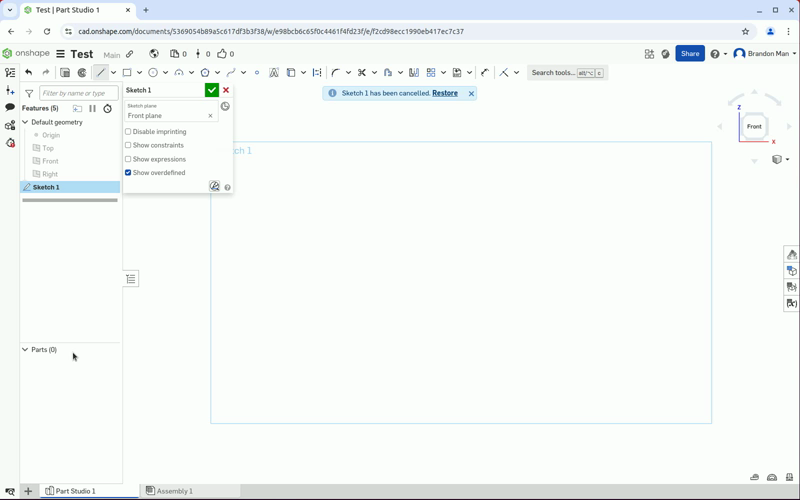
mouse_move(460, 282)
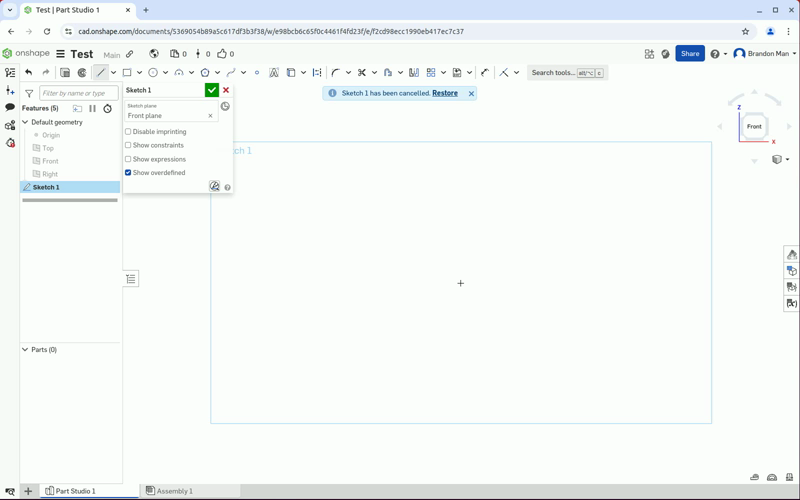
click(460, 282)
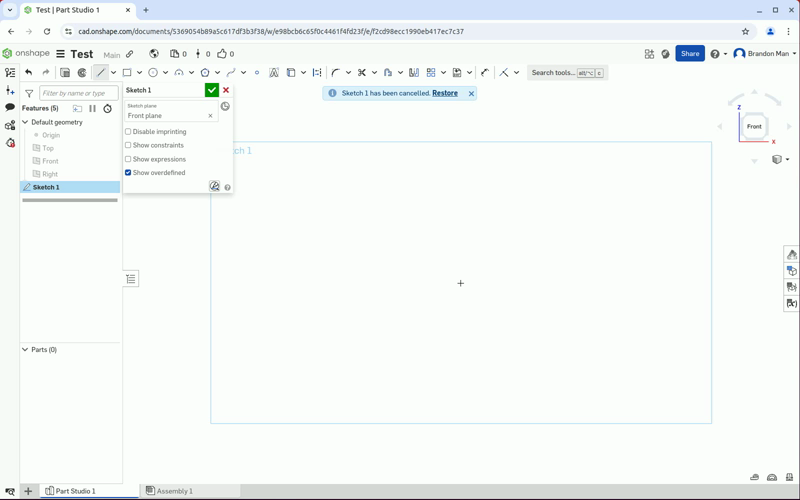
key_up(shift)
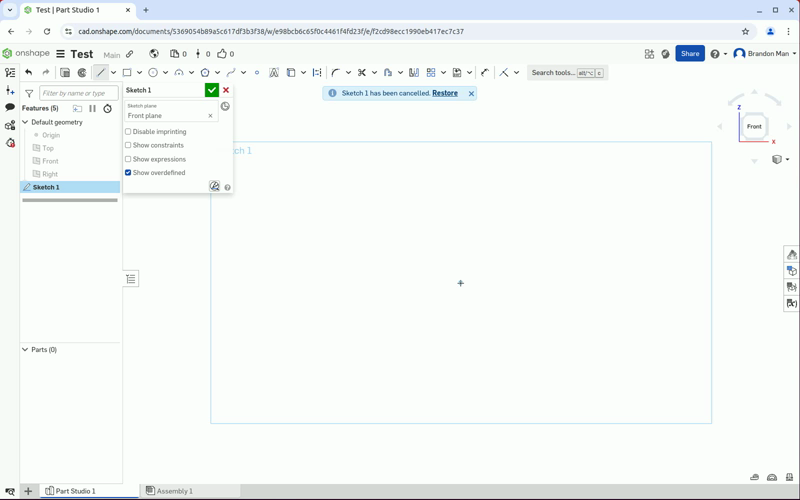
key_down(shift)
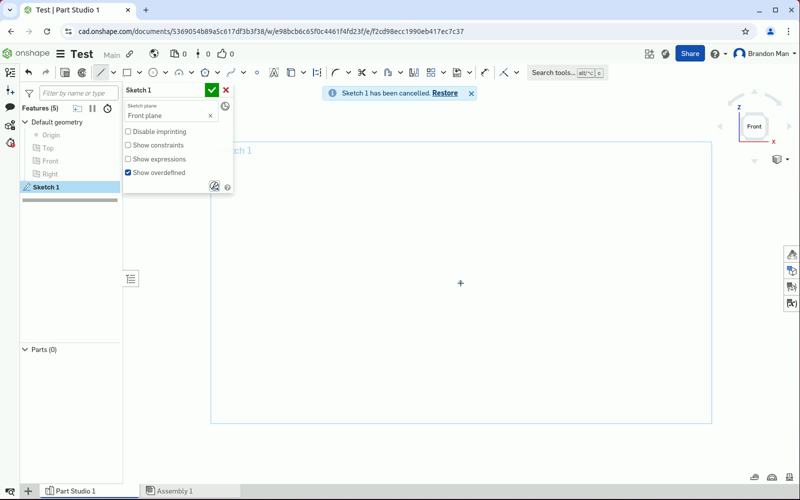
mouse_move(573, 282)
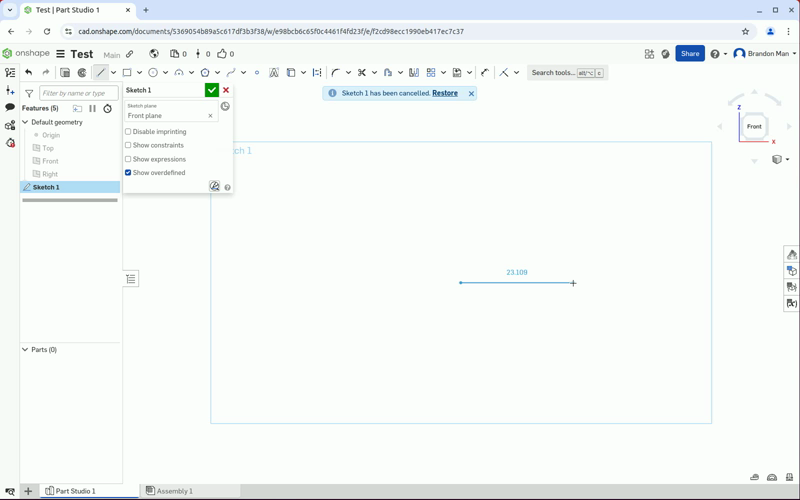
click(573, 282)
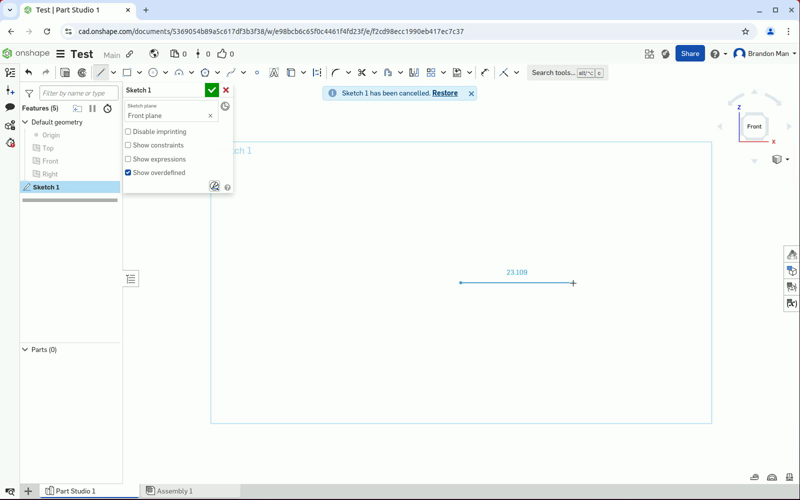
key_up(shift)
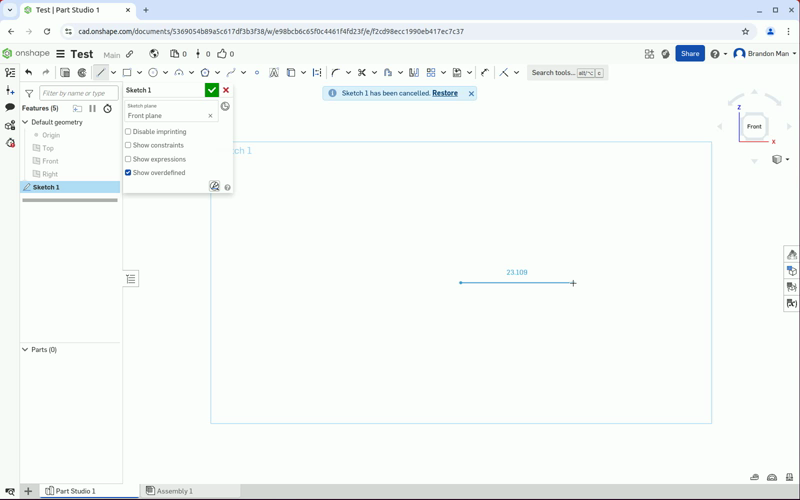
key_down(shift)
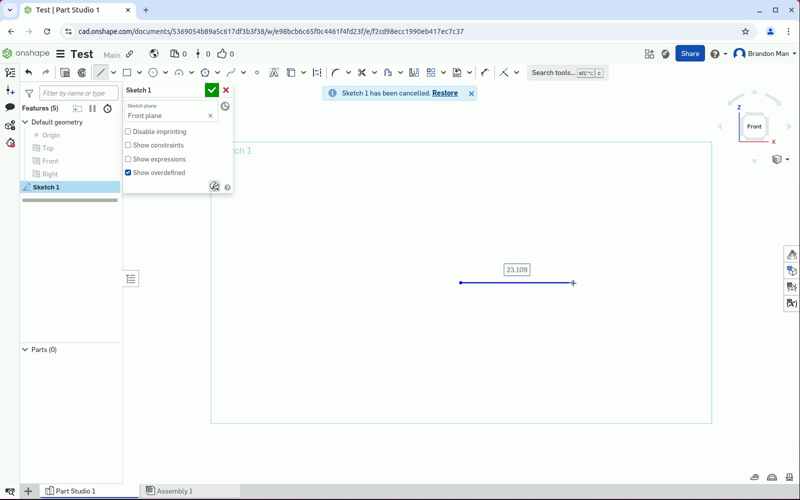
mouse_move(573, 208)
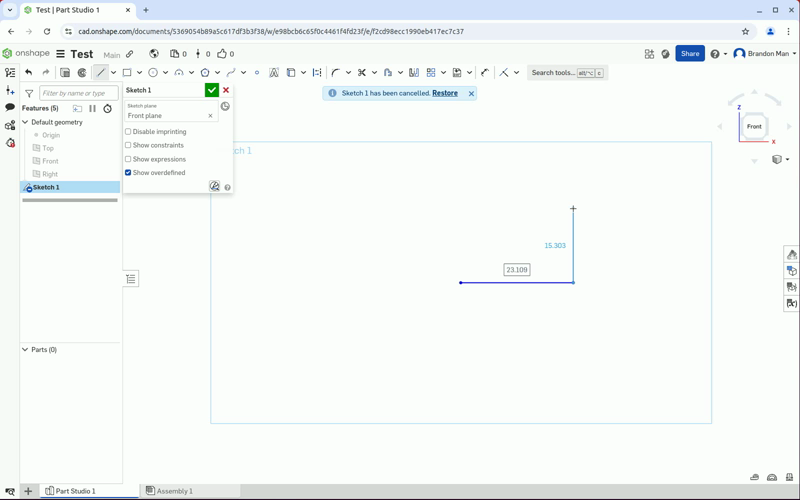
click(573, 208)
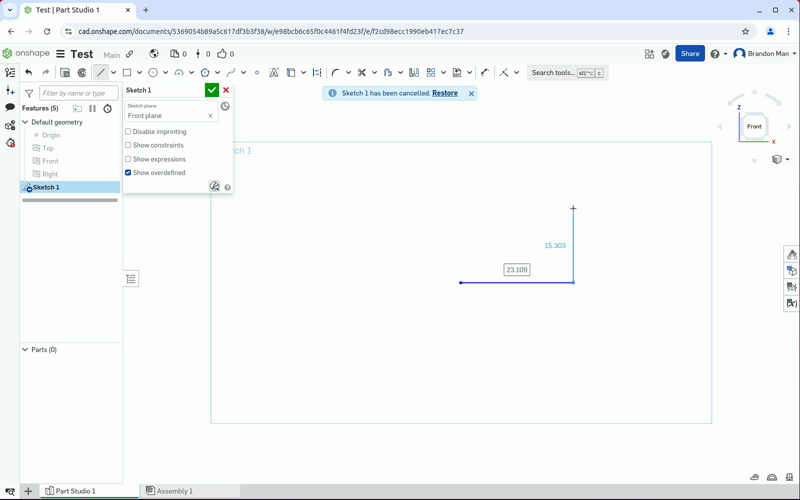
key_up(shift)
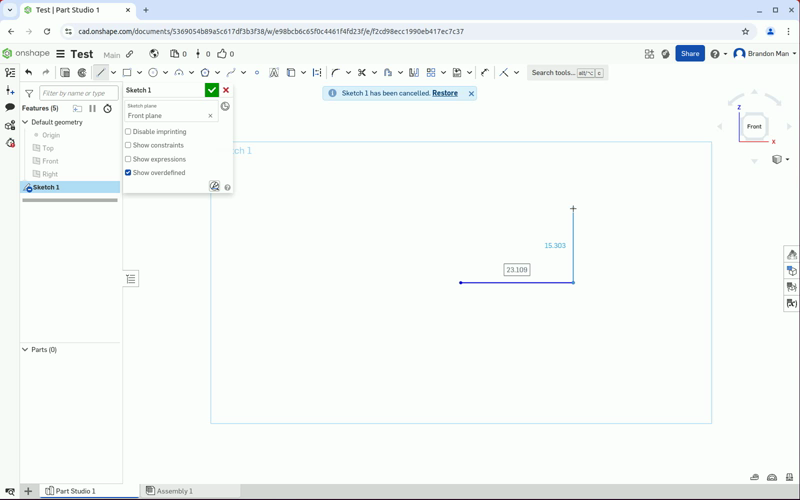
key_down(shift)
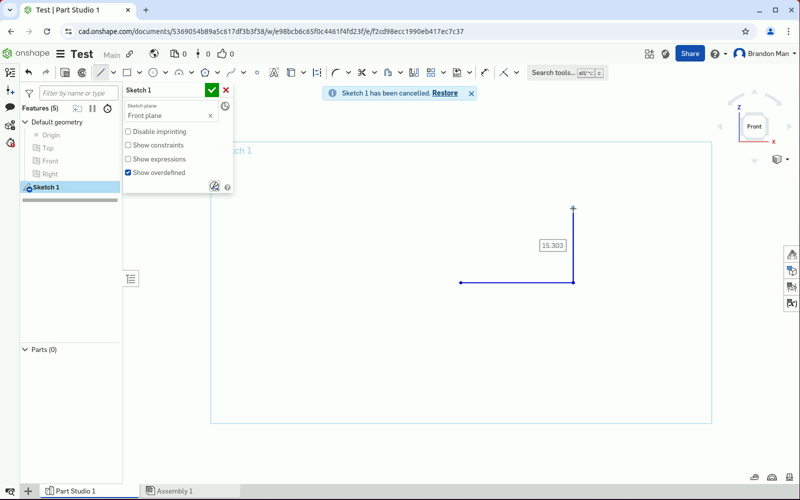
mouse_move(460, 208)
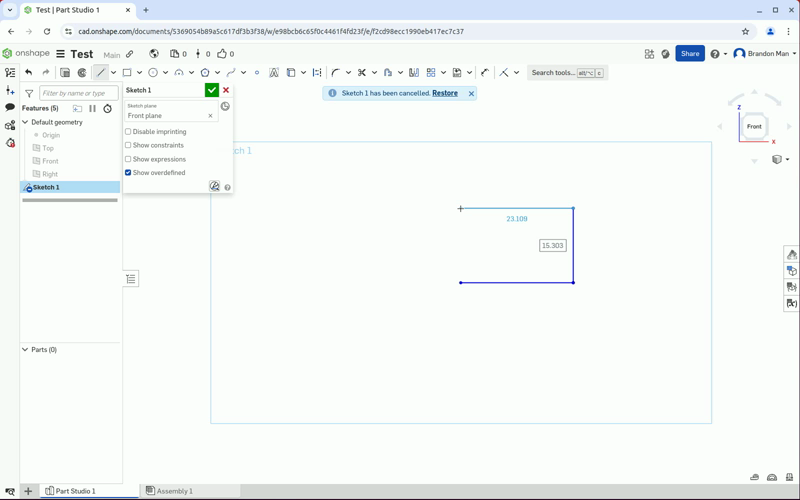
click(460, 208)
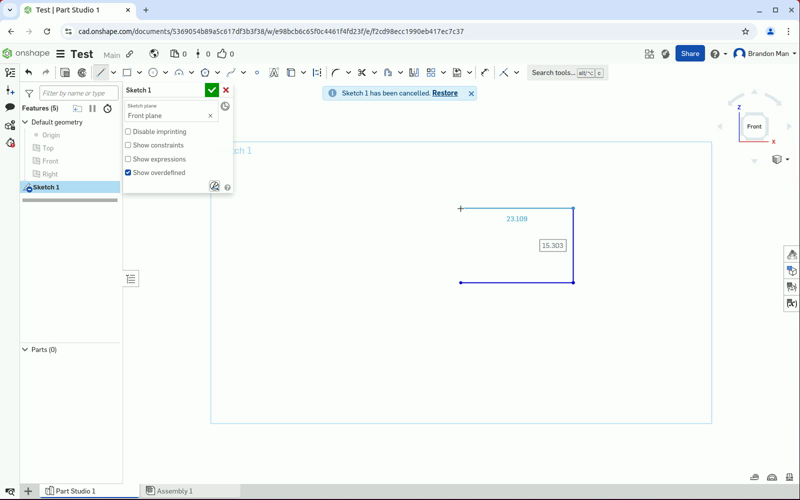
key_up(shift)
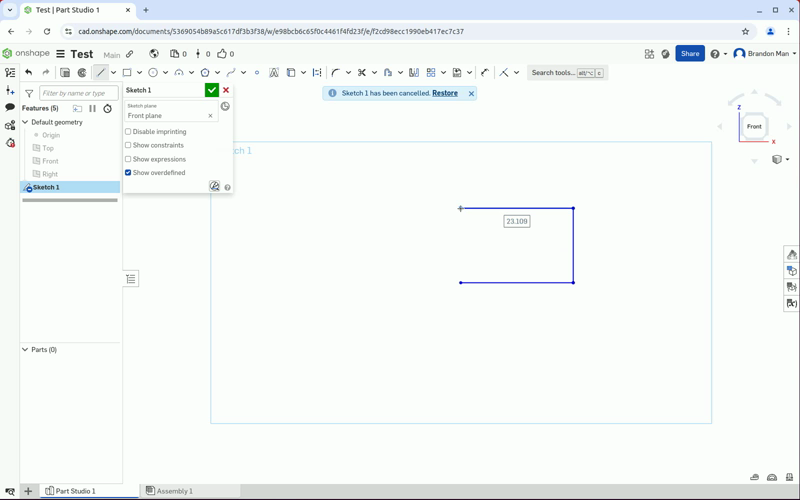
key_down(shift)
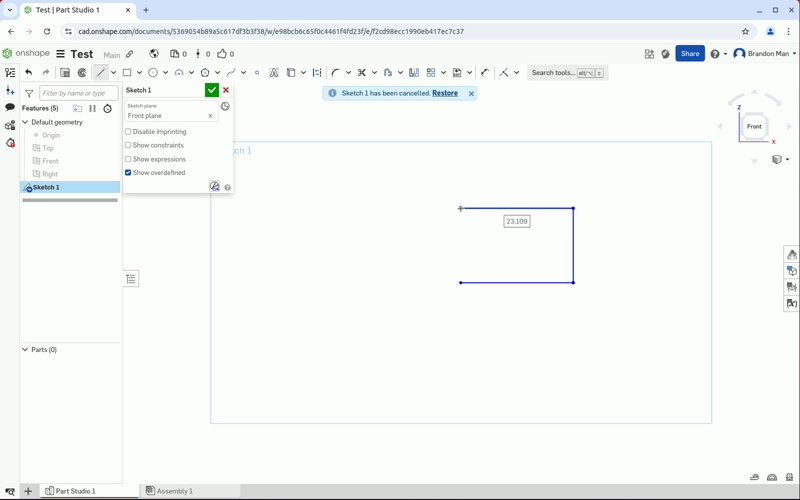
mouse_move(460, 282)
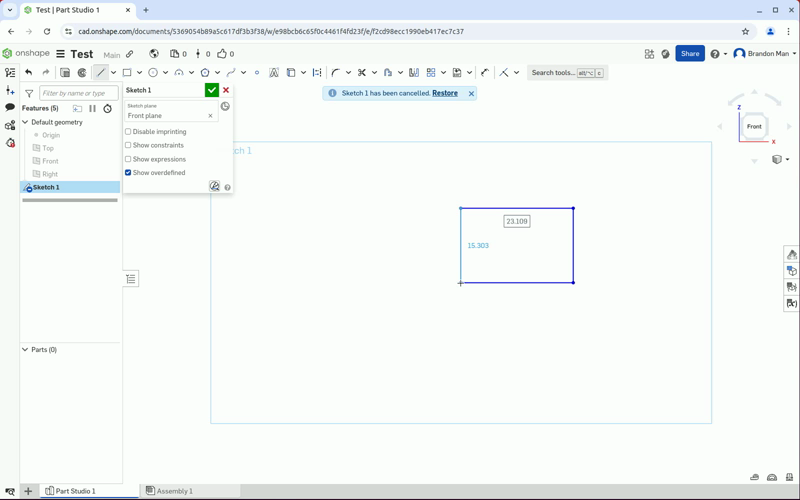
key_up(shift)
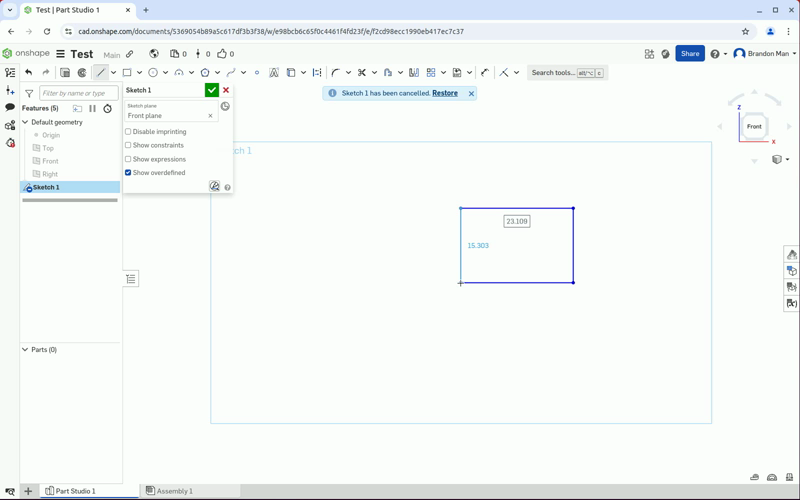
click(460, 282)
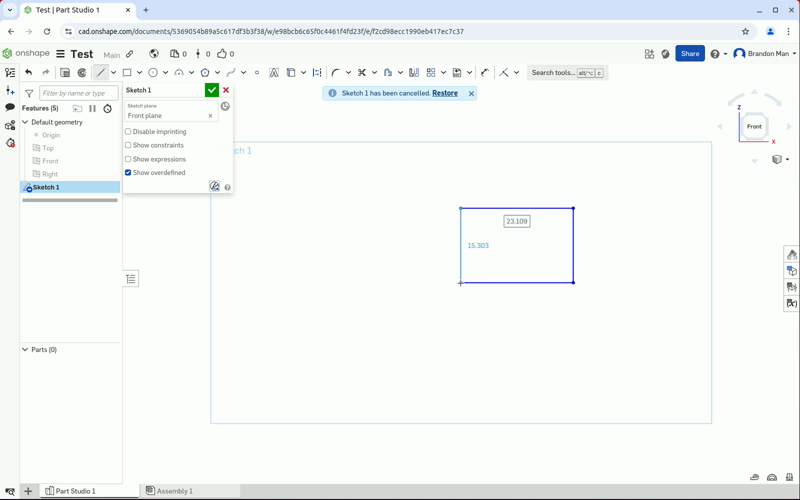
key(esc)
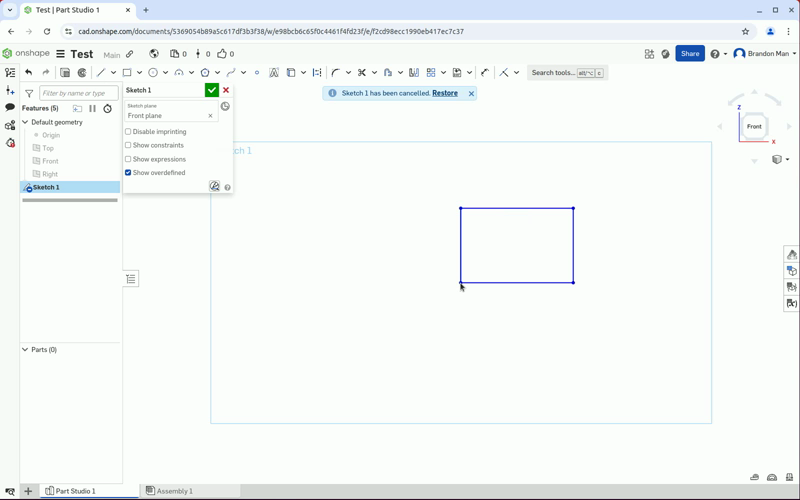
mouse_move(527, 262)
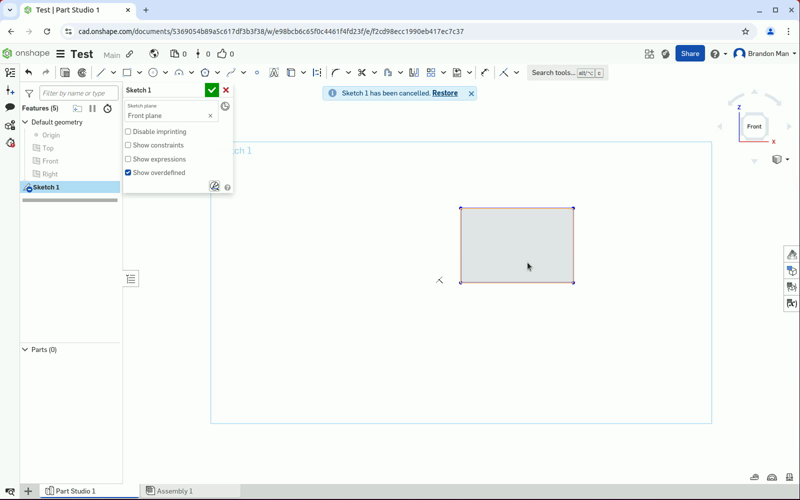
click(527, 262)
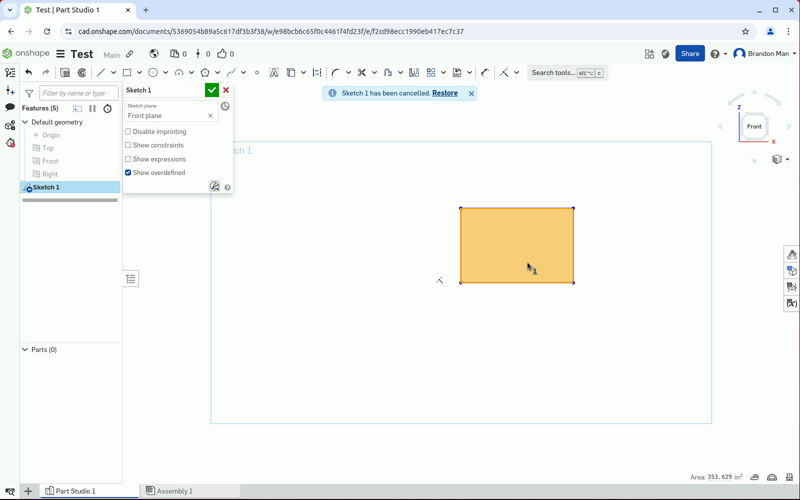
mouse_move(73, 352)
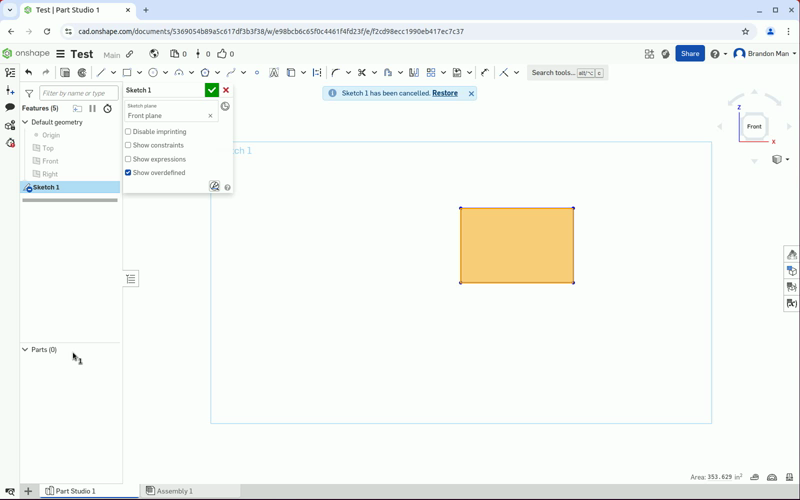
key(shift+y)
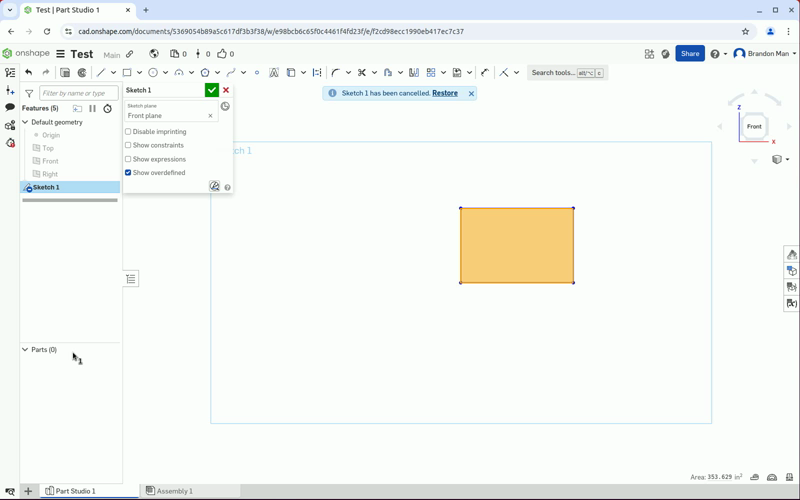
key(shift+e)
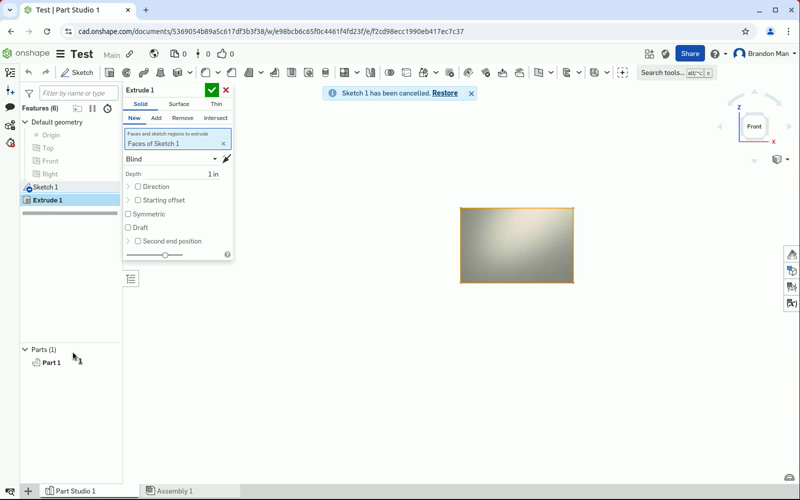
mouse_move(143, 106)
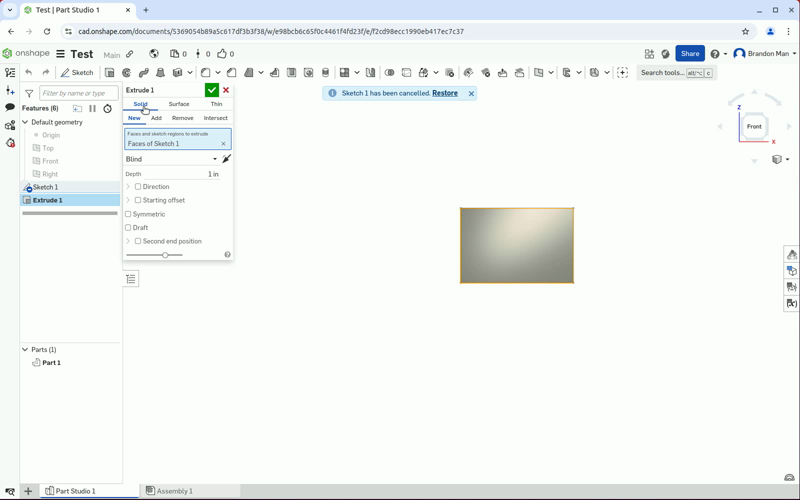
click(143, 106)
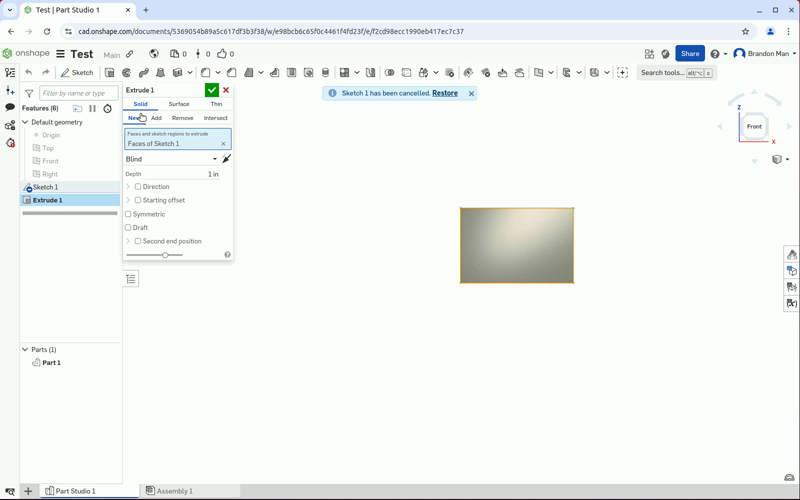
mouse_move(137, 120)
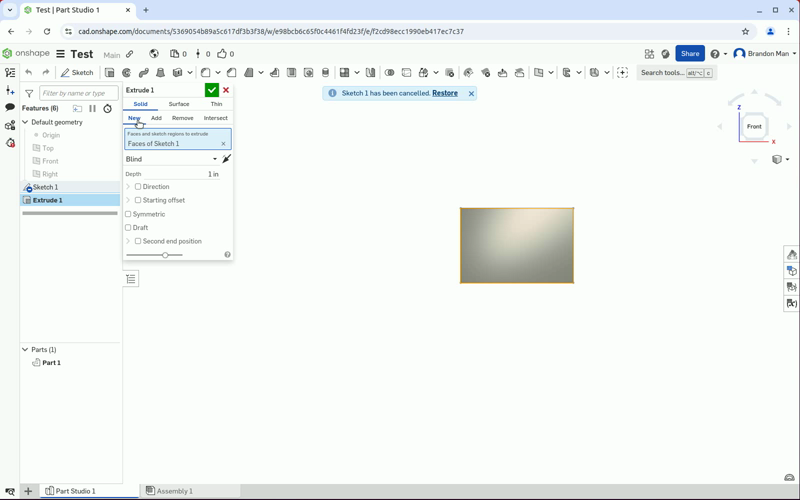
click(137, 120)
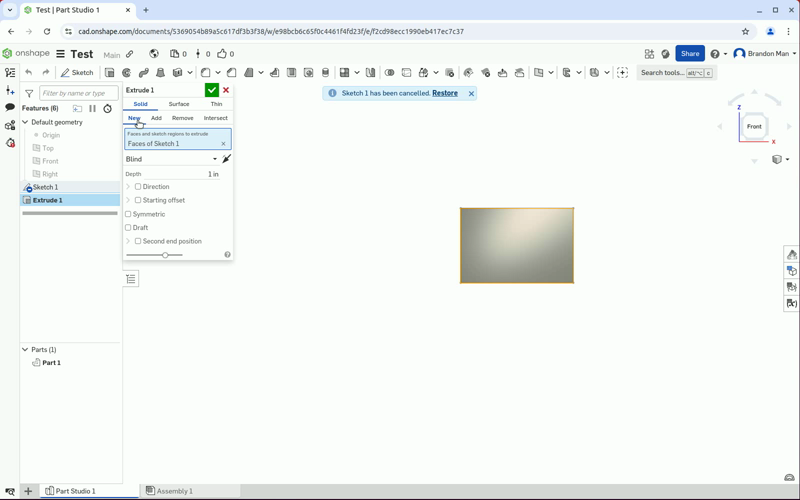
key(tab, 4)
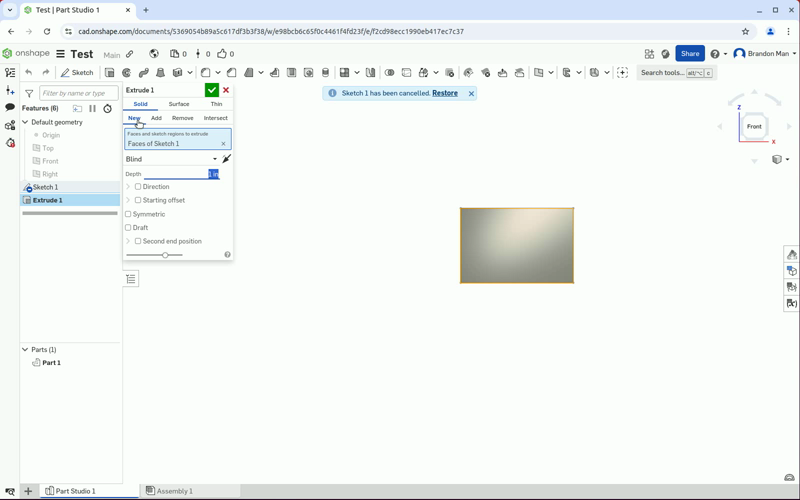
text(0.481)
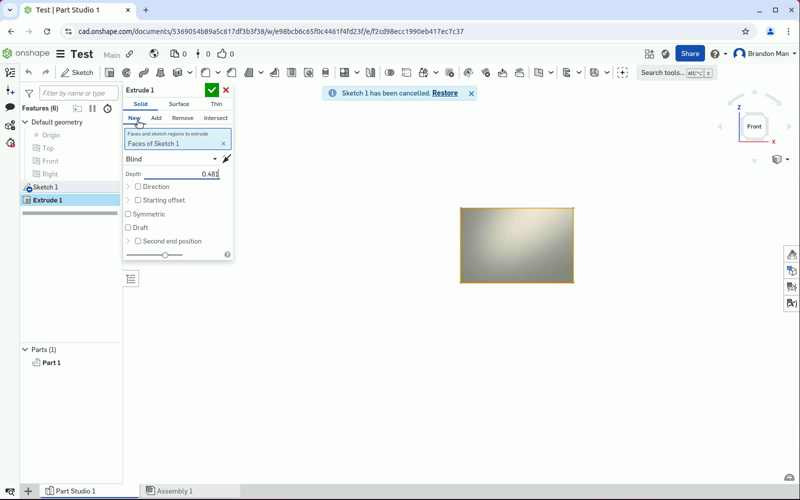
key(enter)
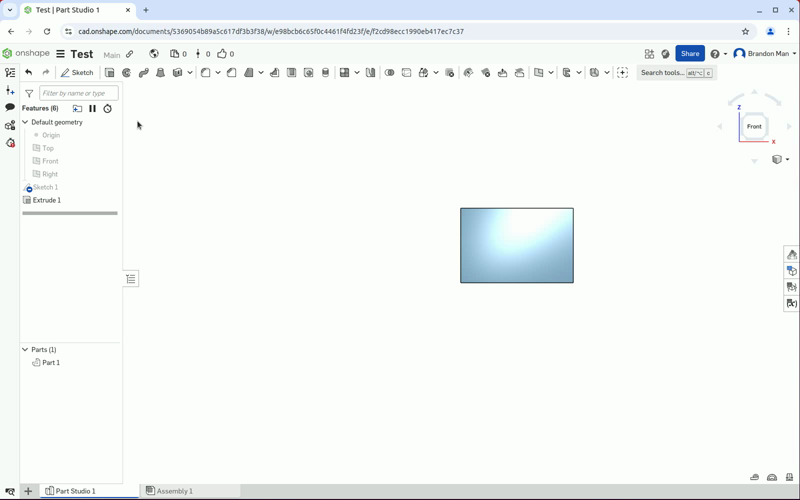
key(shift+h)
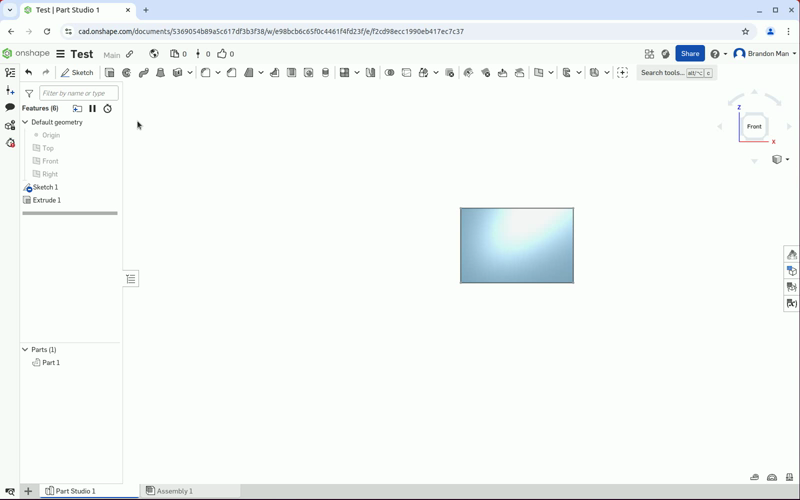
key(shift+h)
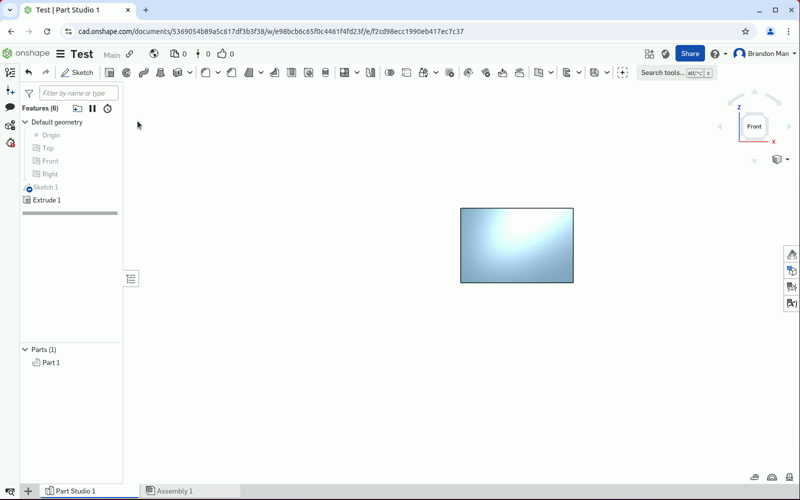
mouse_move(73, 189)
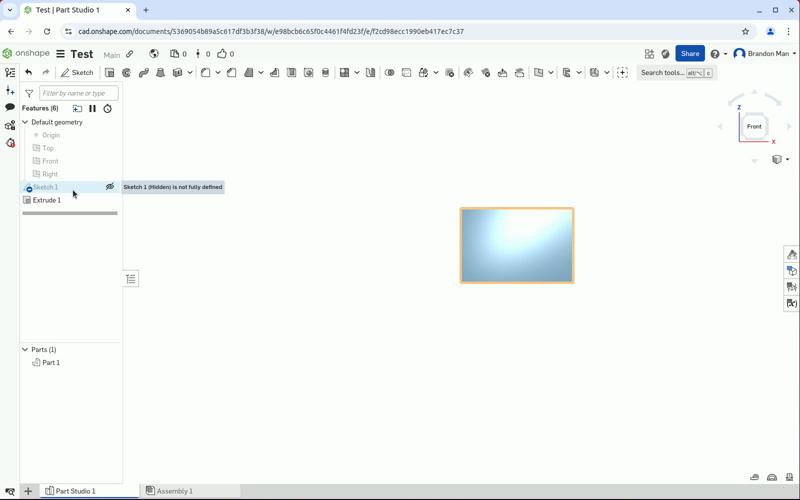
click(73, 189)
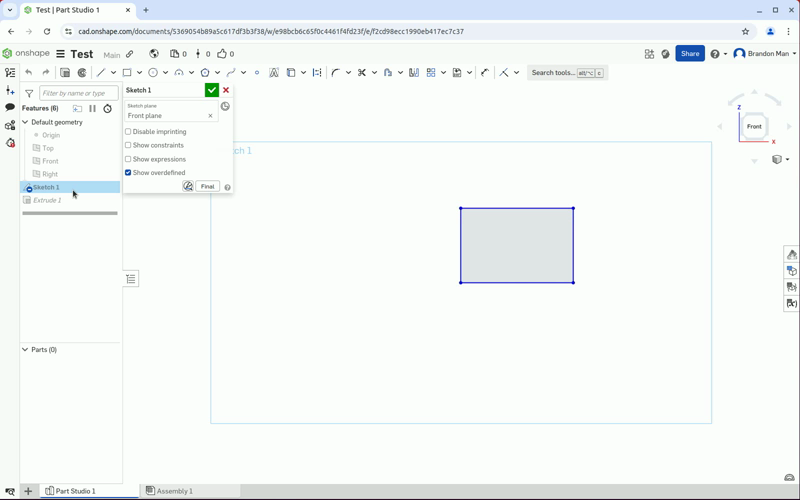
mouse_move(229, 92)
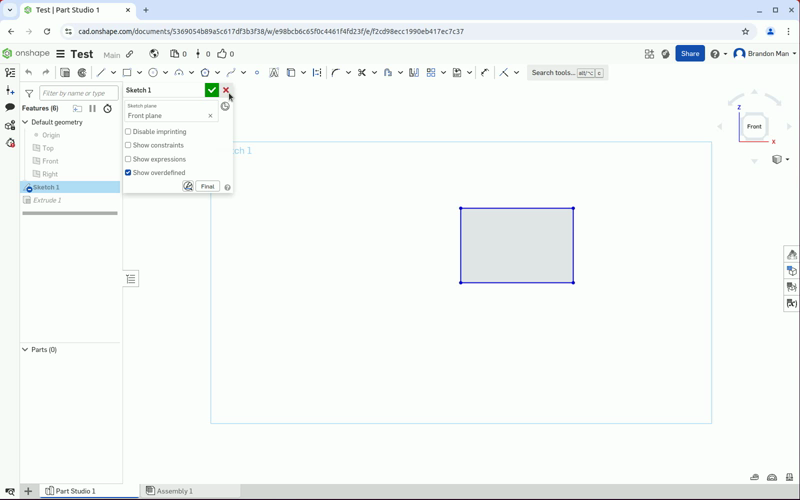
click(229, 92)
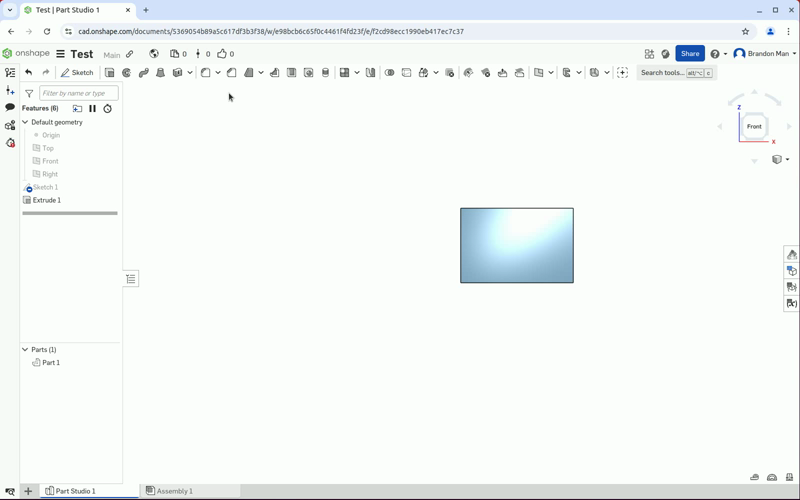
mouse_move(541, 75)
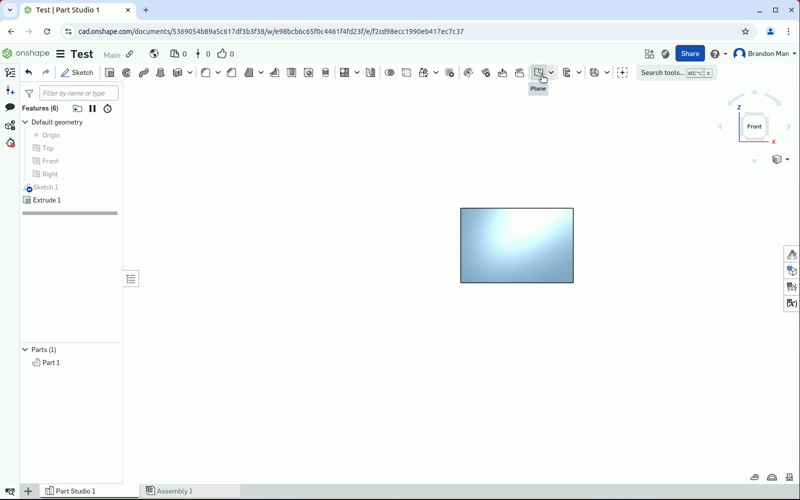
click(541, 75)
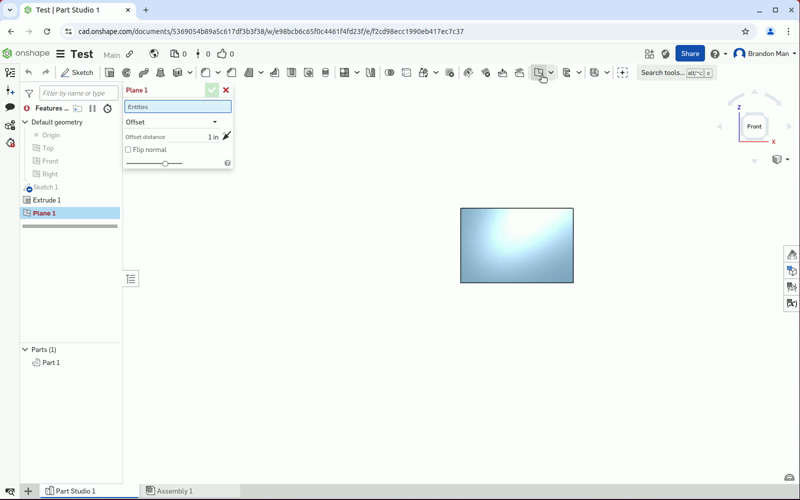
mouse_move(73, 163)
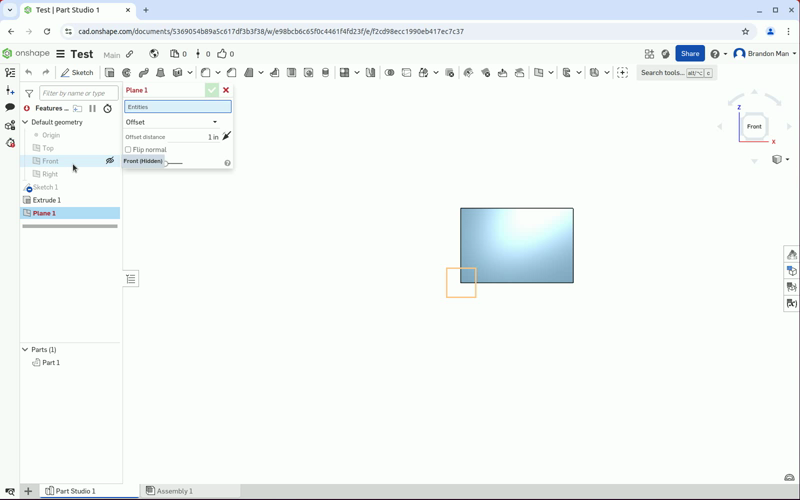
click(73, 163)
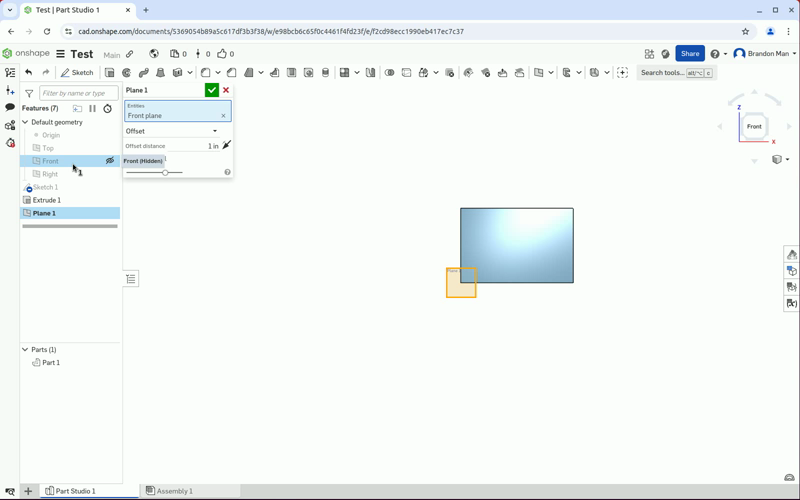
key(tab, 2)
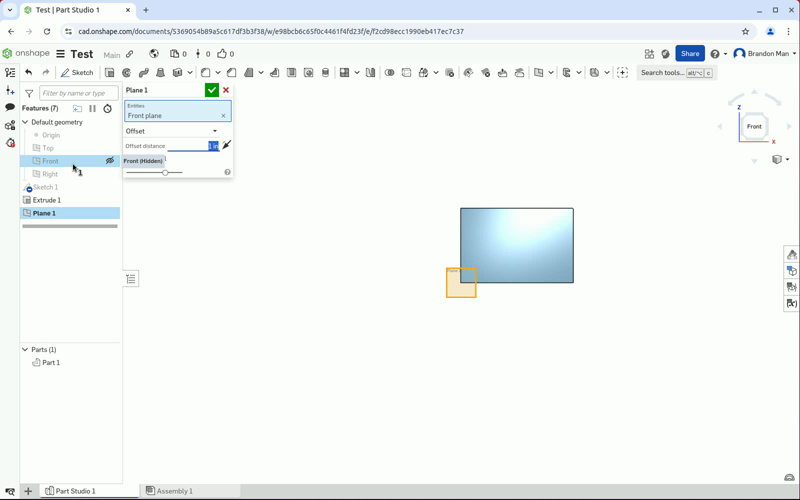
text(0.493)
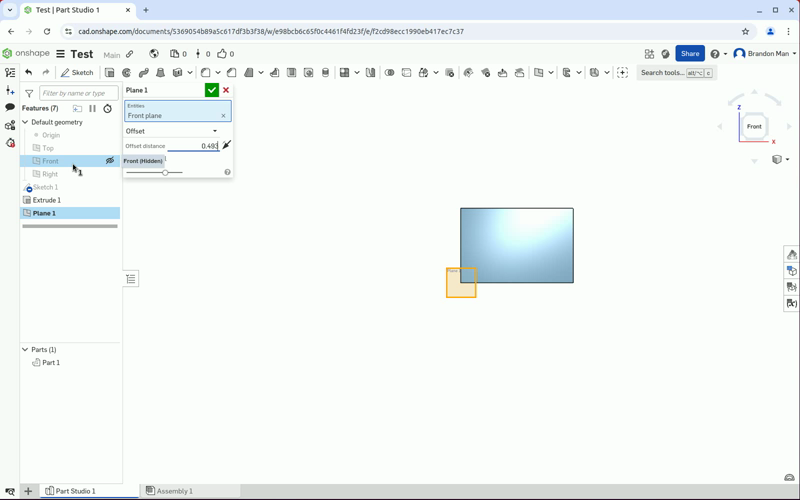
key(enter, 2)
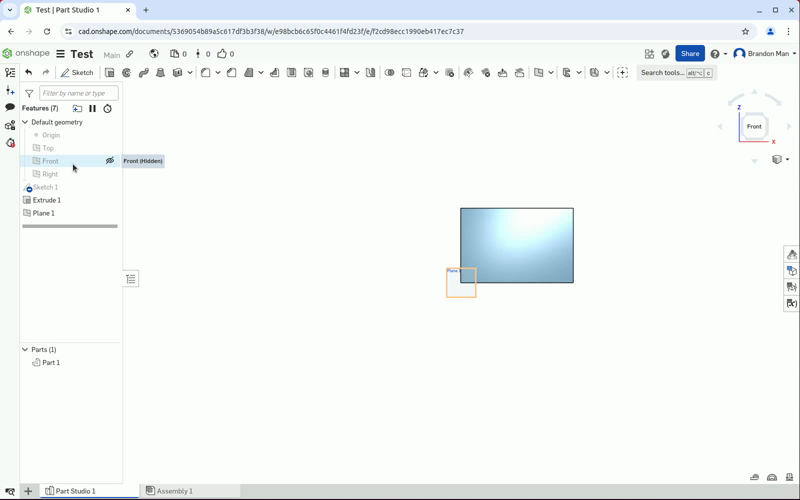
key(shift+s)
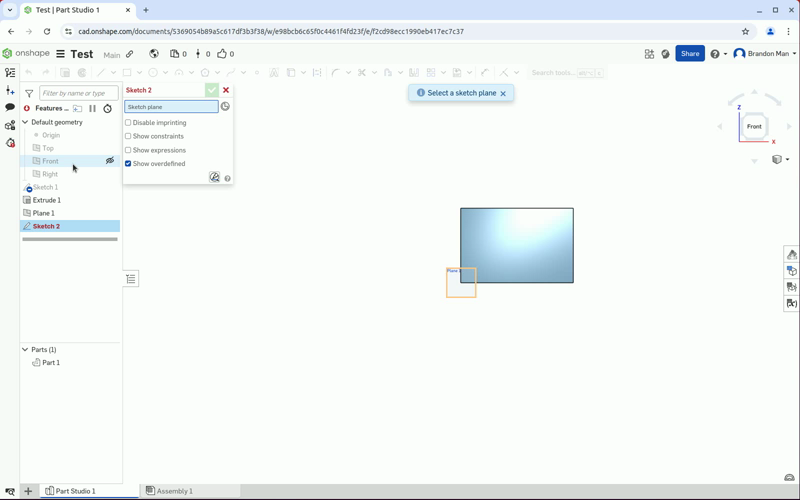
mouse_move(73, 215)
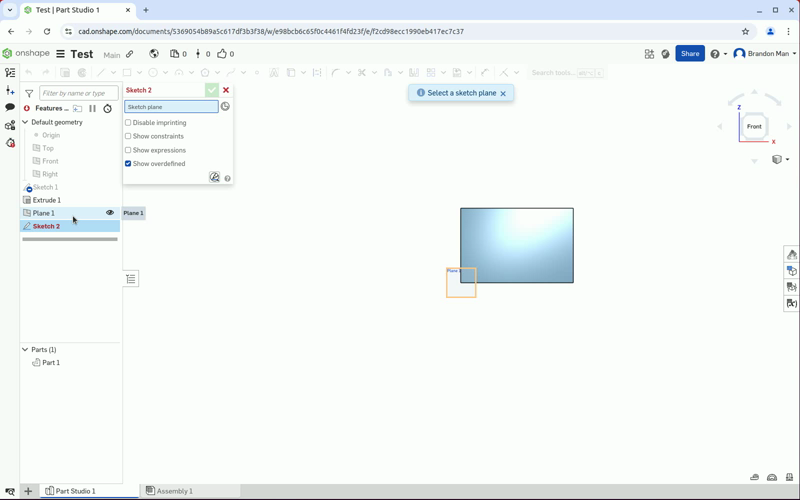
click(73, 215)
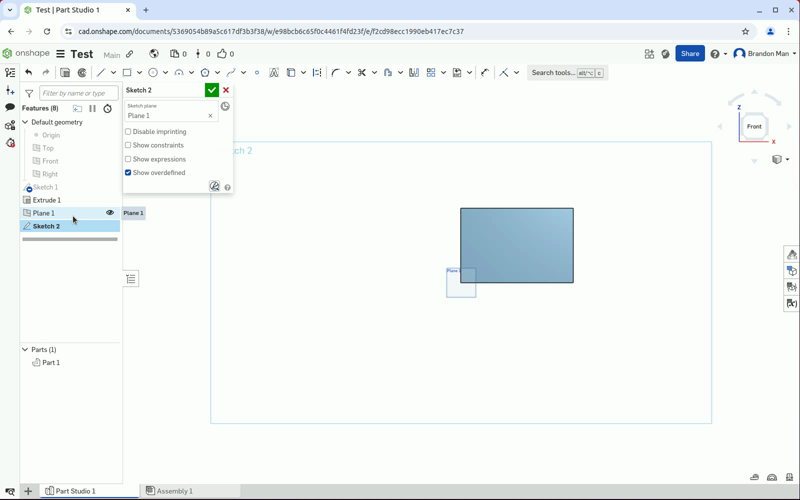
mouse_move(73, 352)
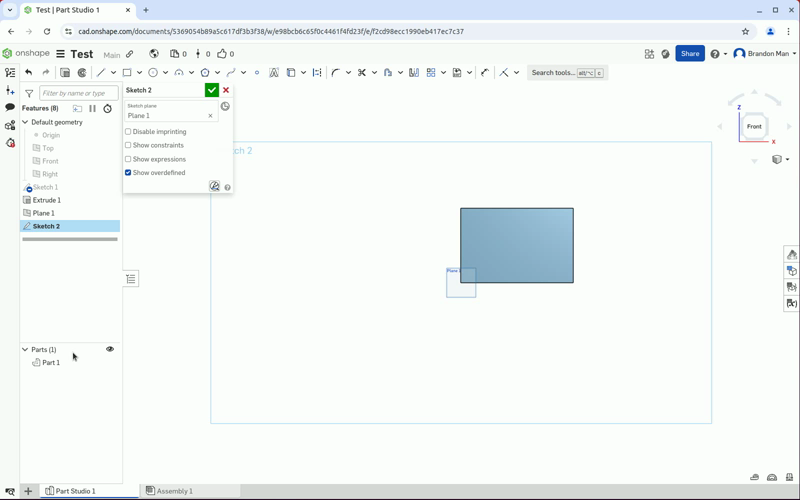
key(y)
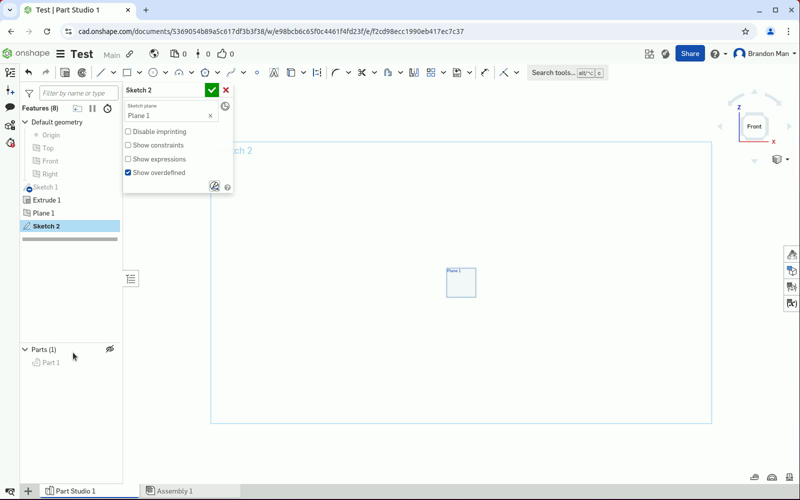
key(l)
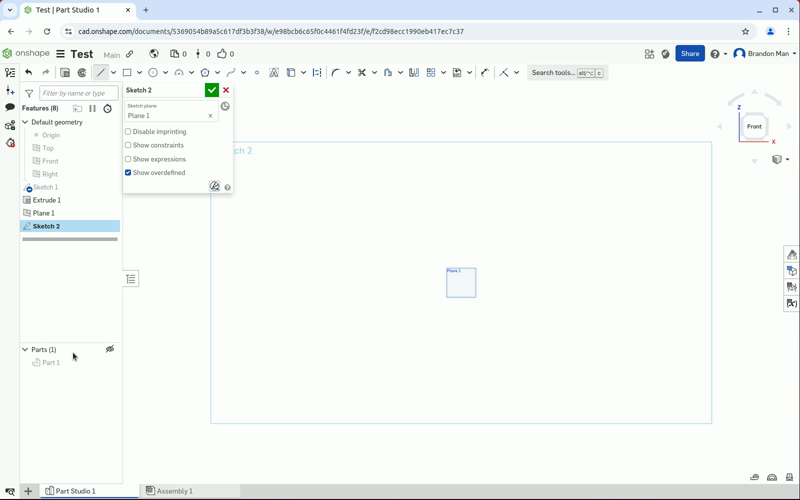
key_down(shift)
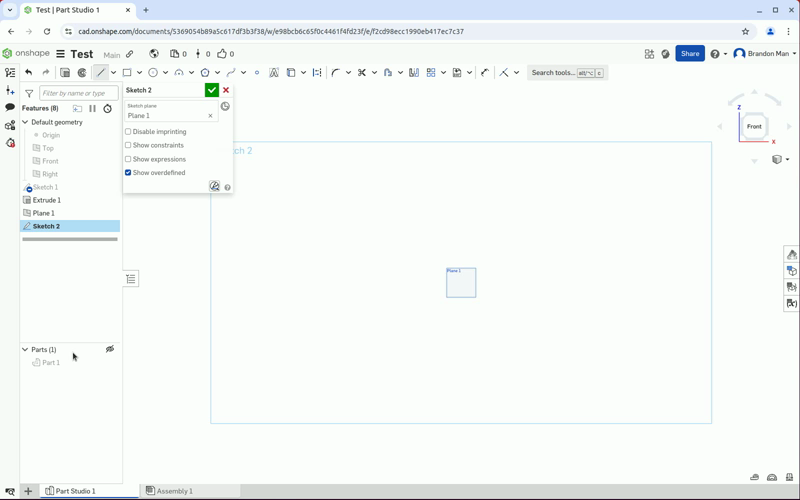
mouse_move(470, 282)
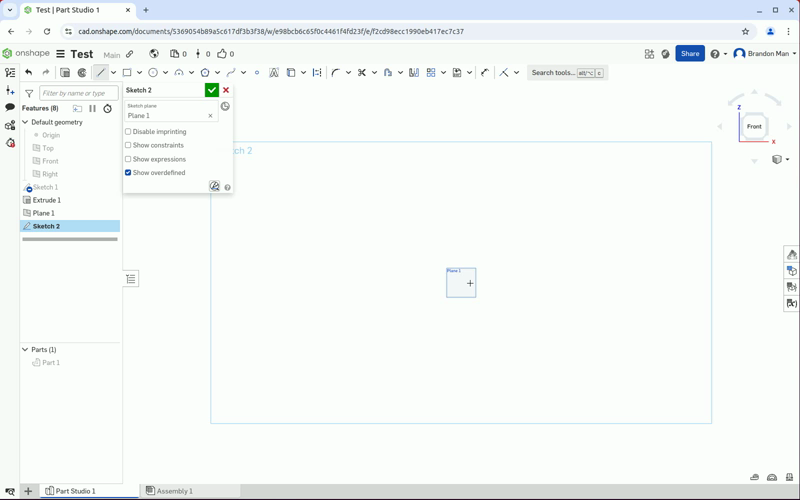
click(470, 282)
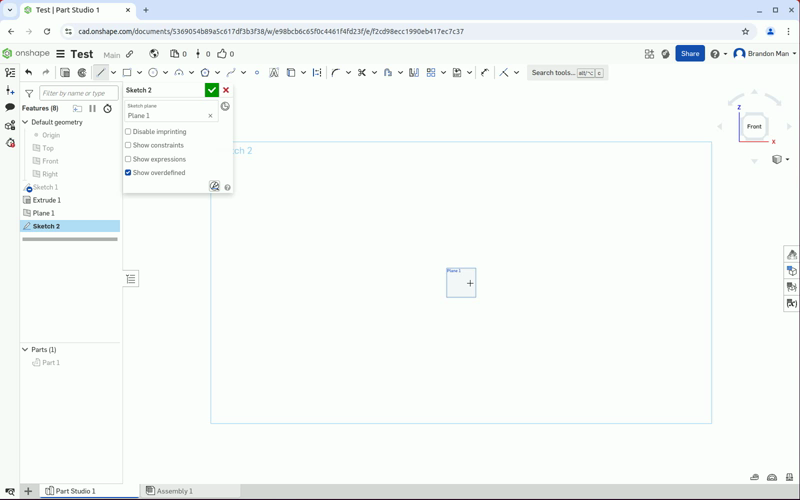
key_up(shift)
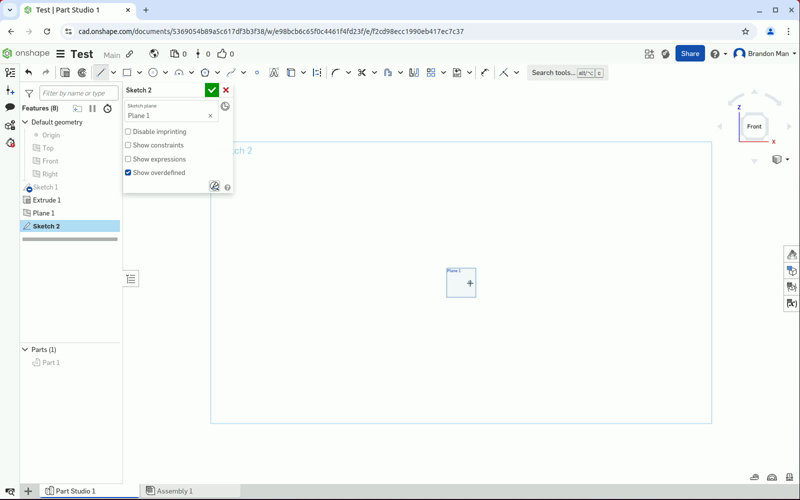
key_down(shift)
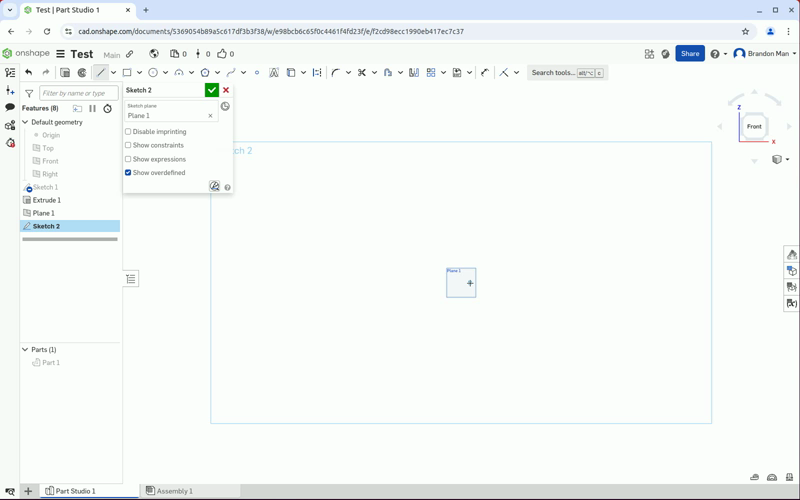
mouse_move(565, 282)
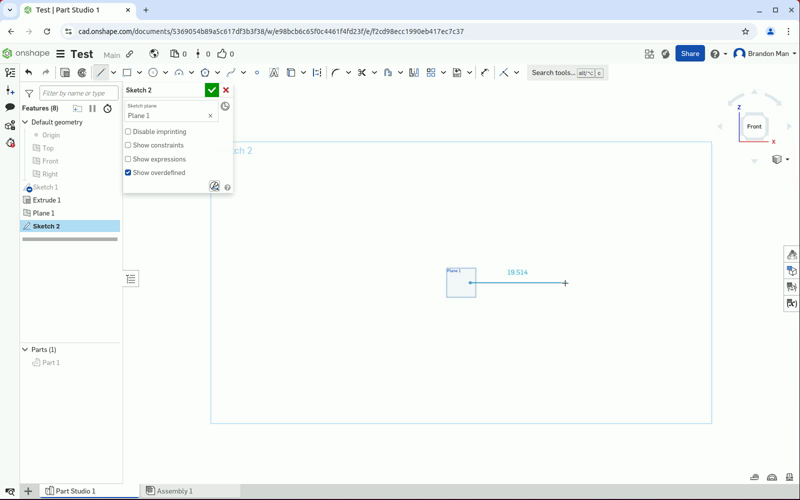
click(565, 282)
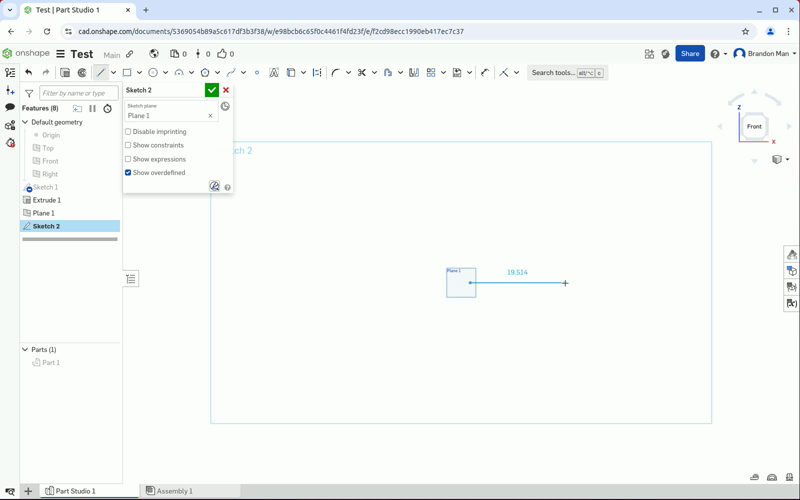
key_up(shift)
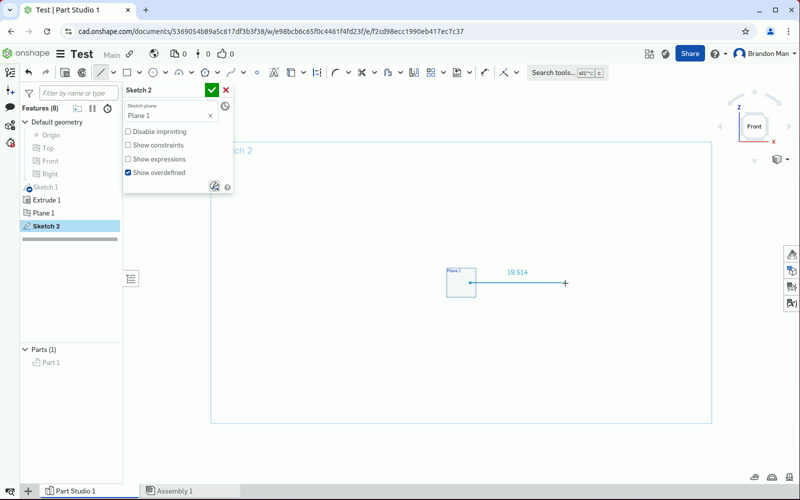
key(esc)
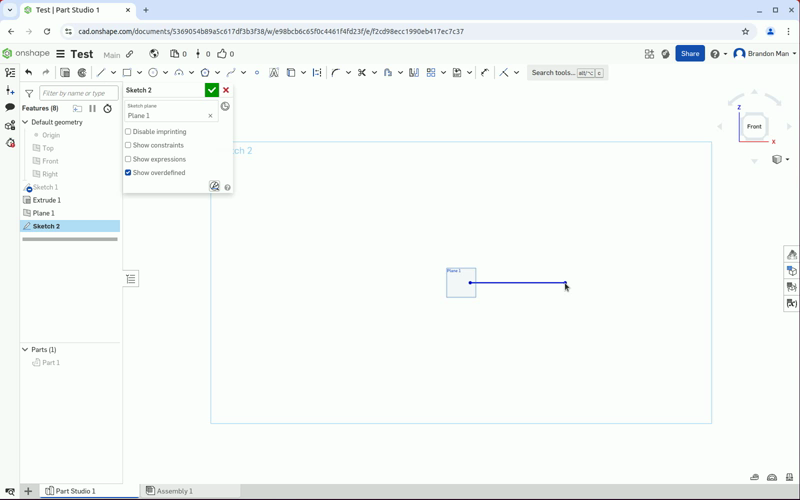
key(a)
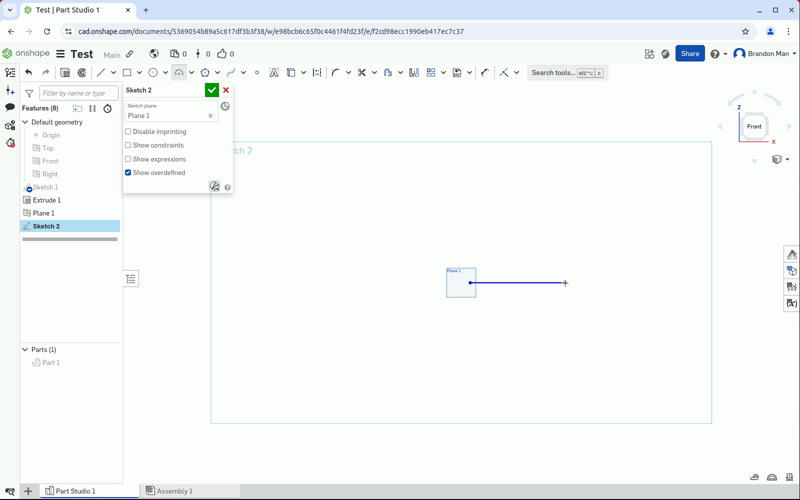
mouse_move(565, 282)
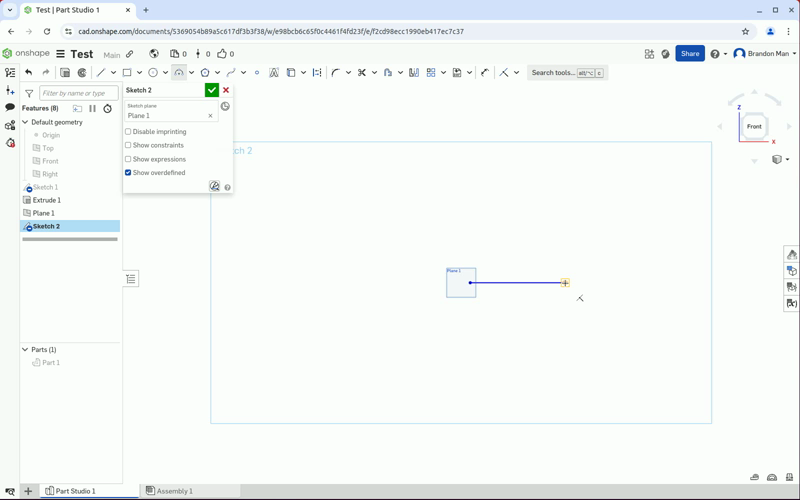
click(565, 282)
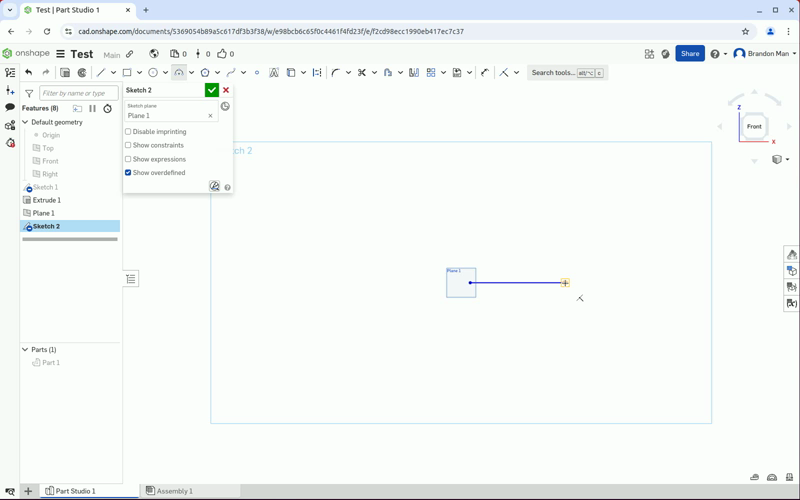
key_down(shift)
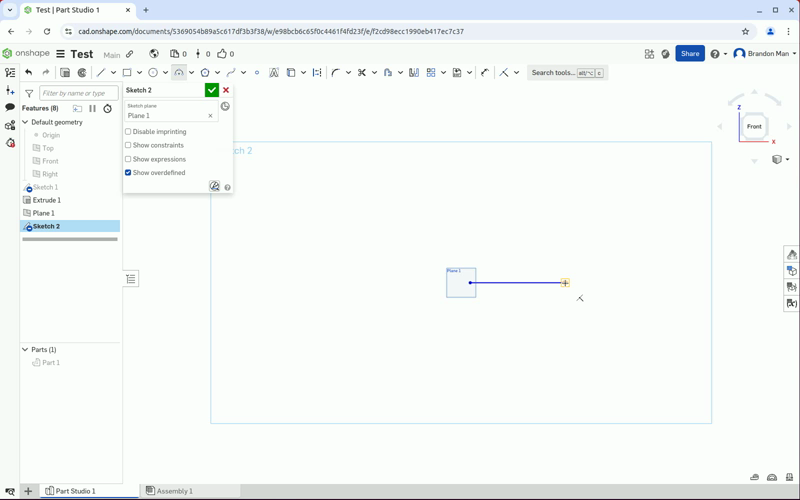
mouse_move(561, 279)
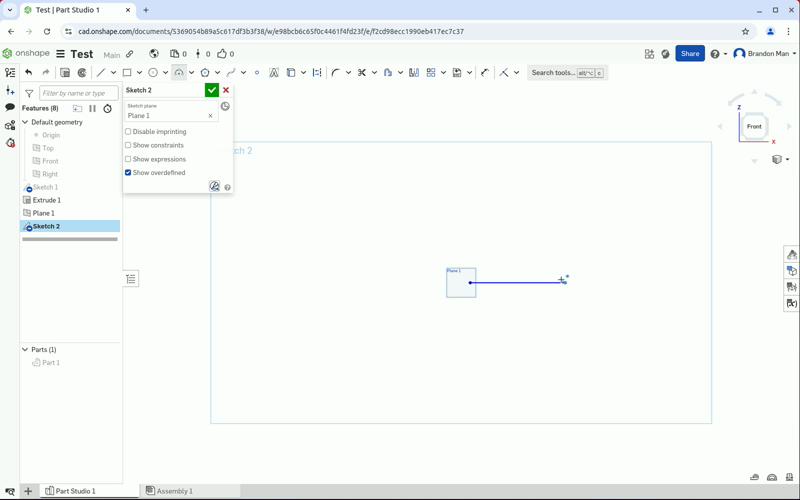
scroll(6)
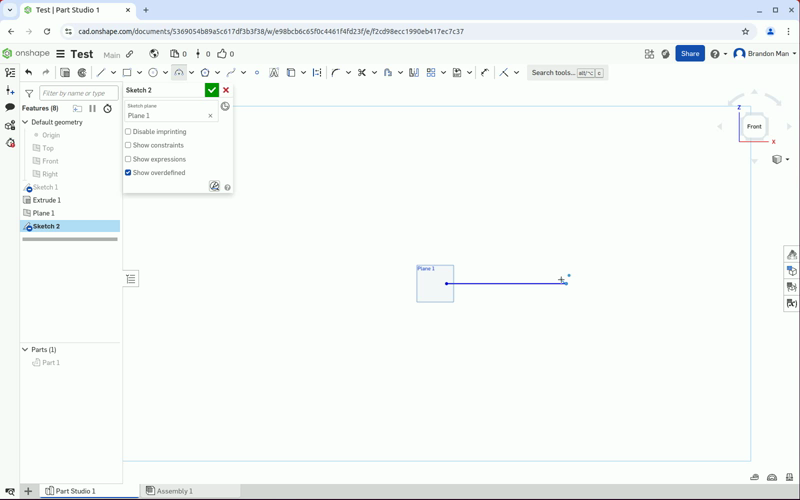
scroll(6)
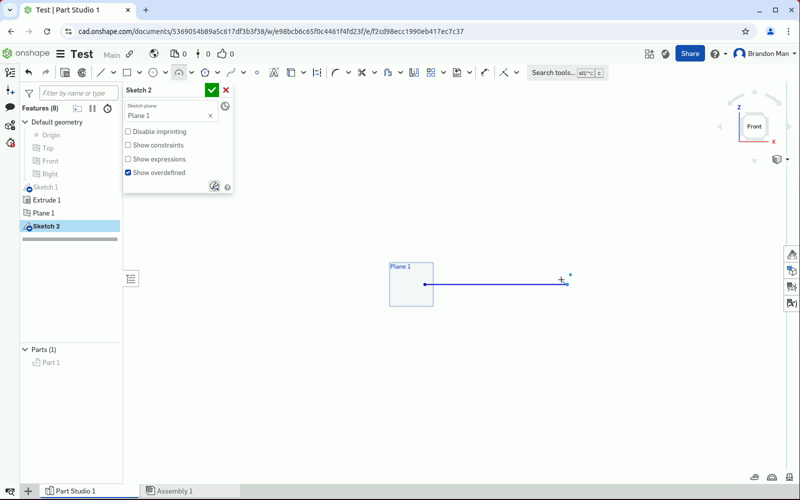
scroll(6)
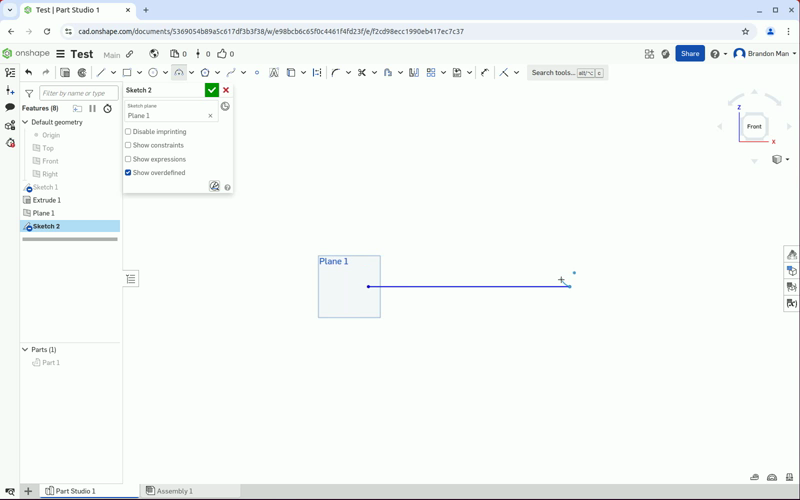
scroll(6)
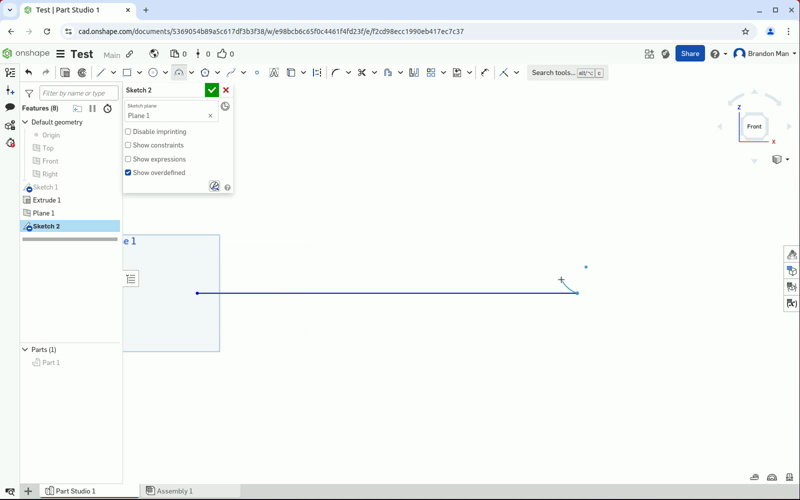
scroll(6)
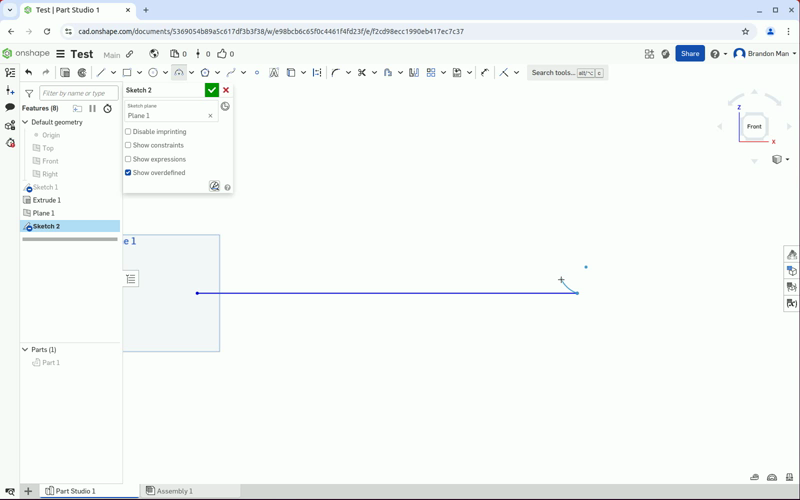
scroll(6)
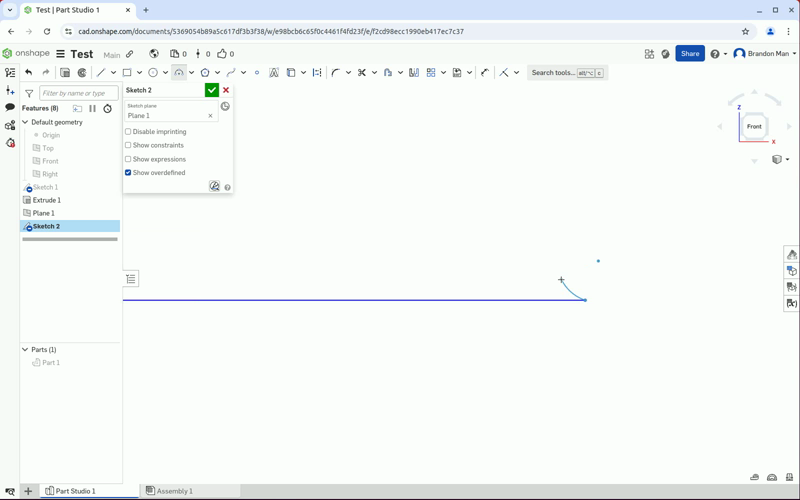
scroll(6)
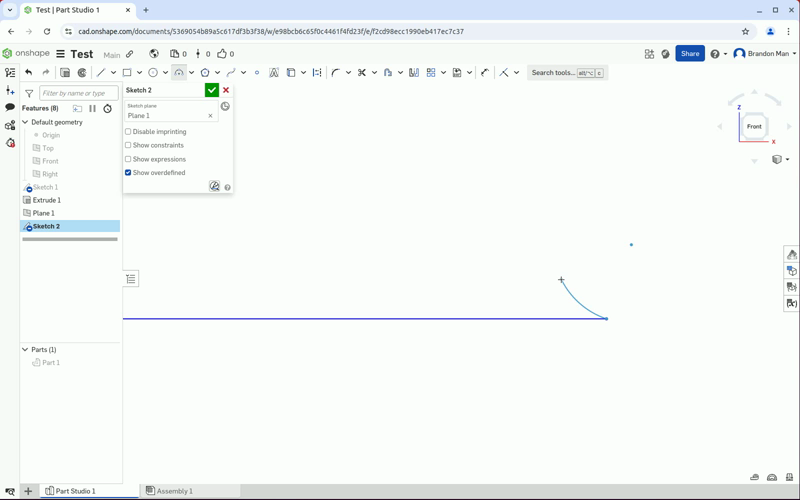
click(561, 279)
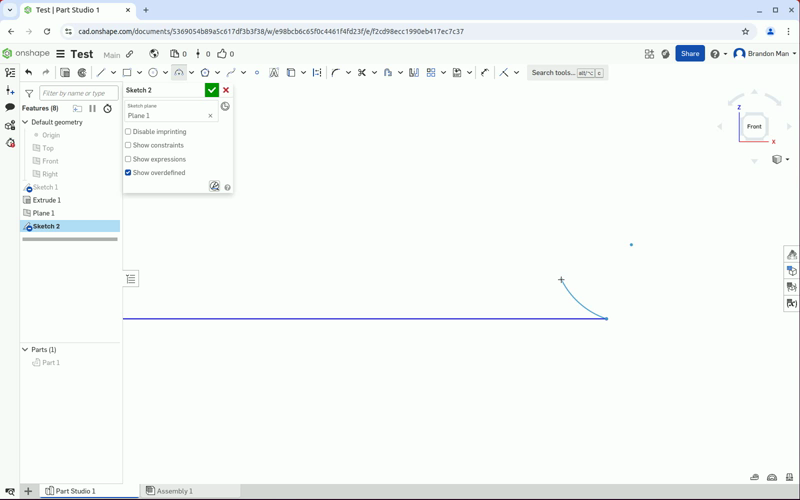
scroll(-6)
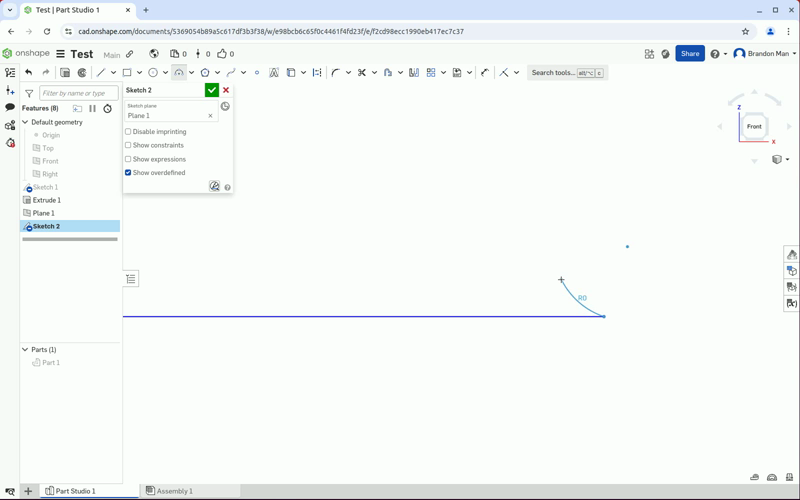
scroll(-6)
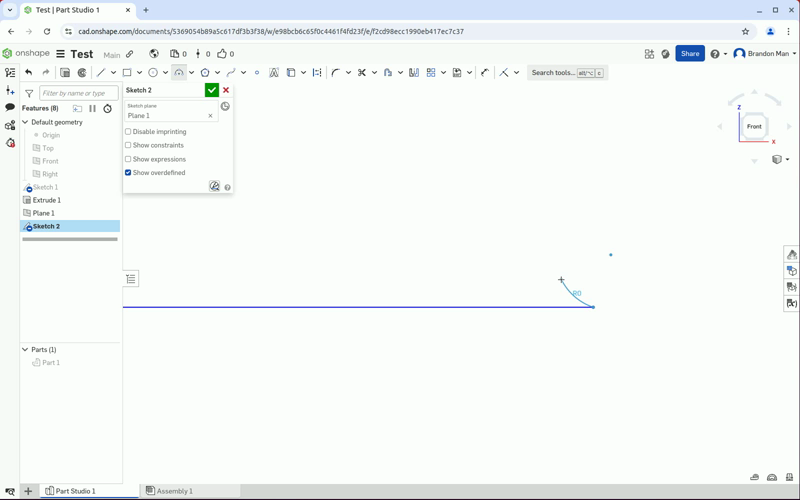
scroll(-6)
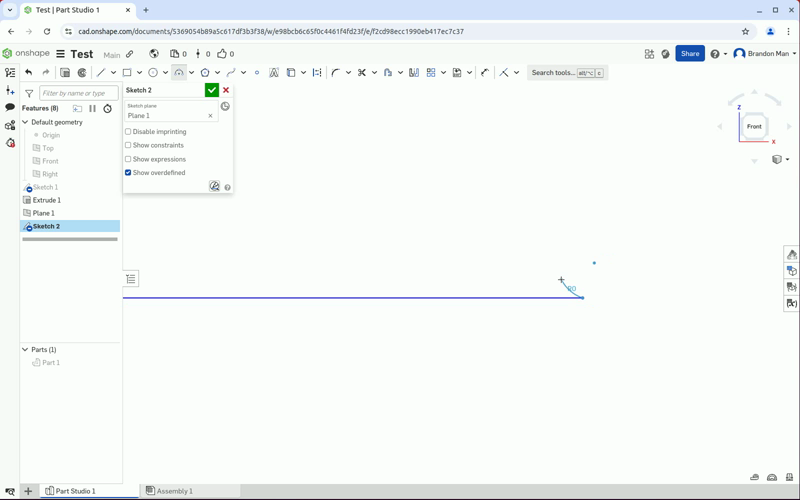
scroll(-6)
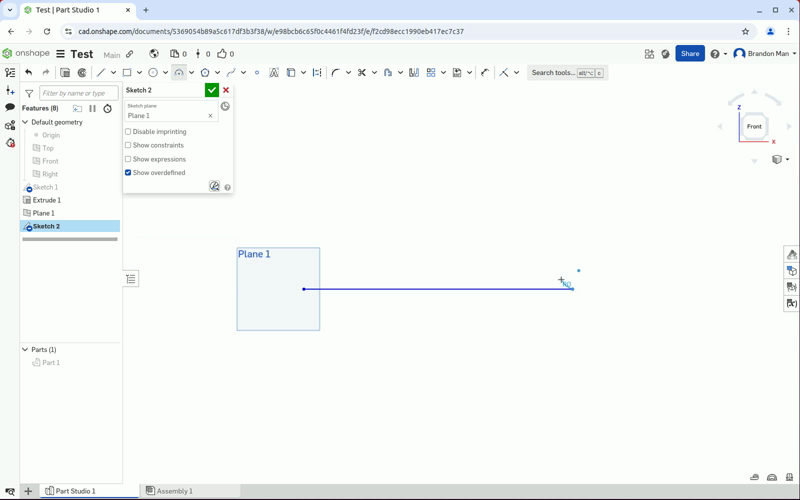
scroll(-6)
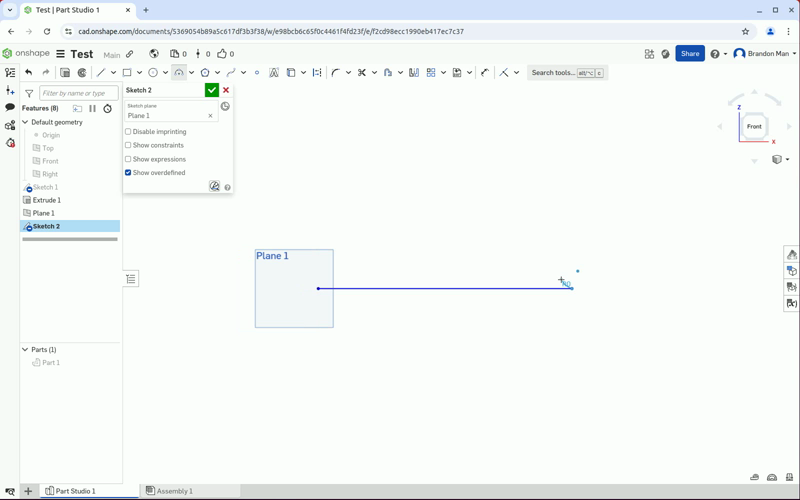
scroll(-6)
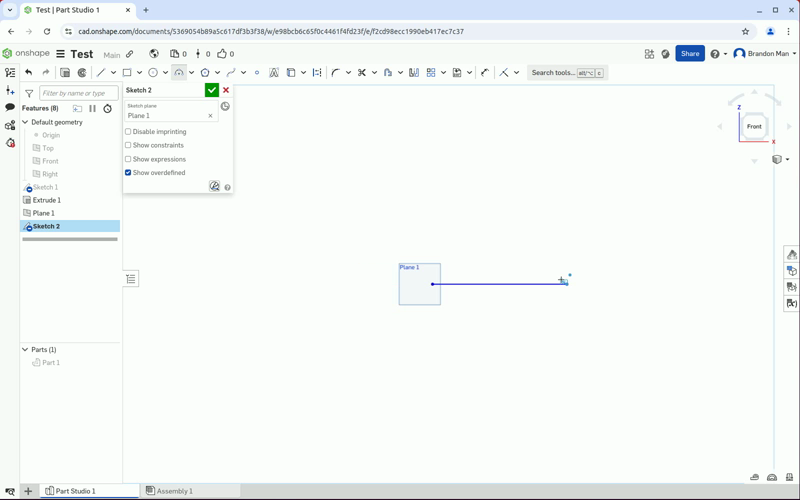
scroll(-6)
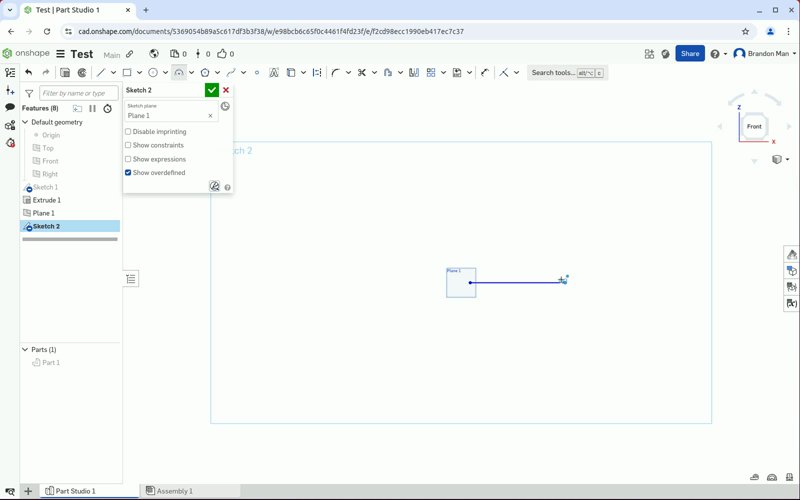
mouse_move(564, 280)
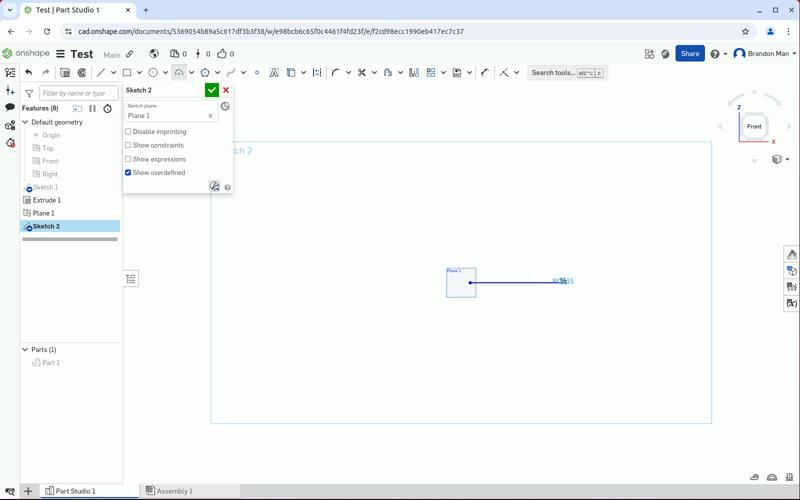
scroll(6)
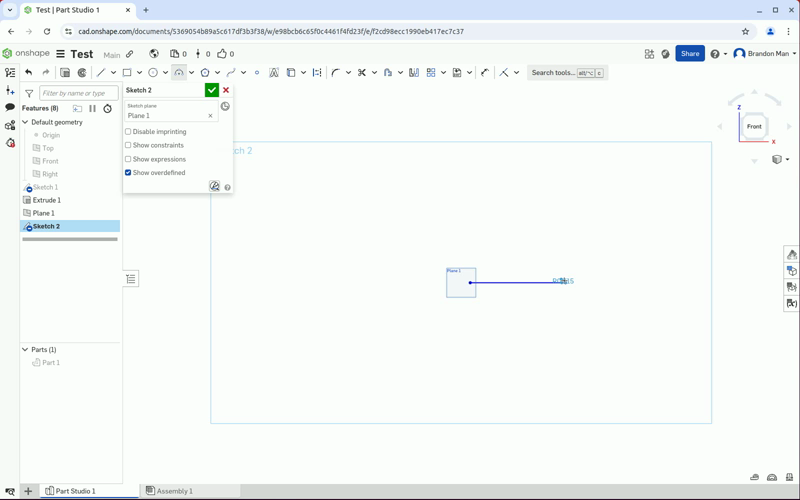
scroll(6)
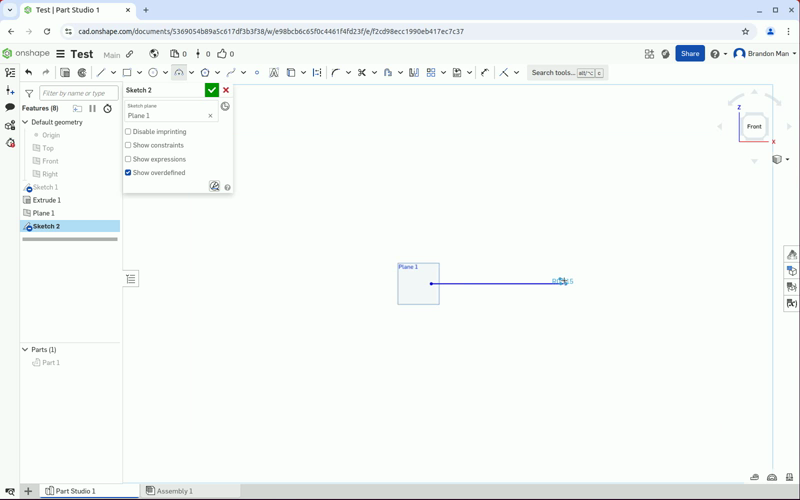
scroll(6)
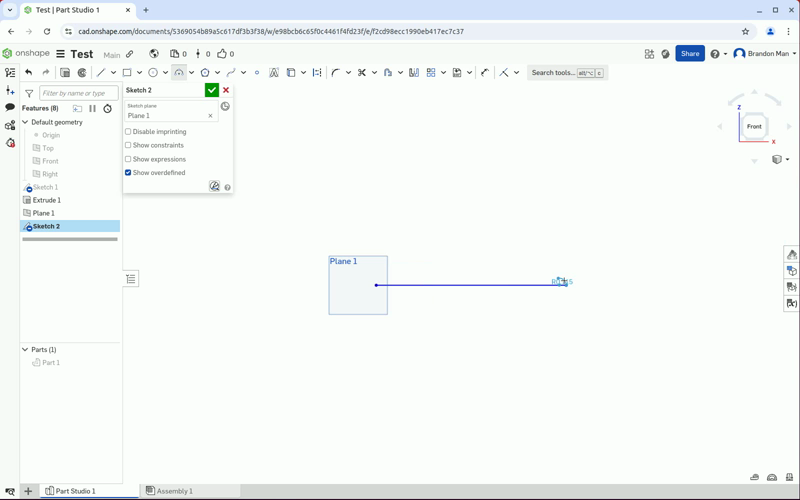
scroll(6)
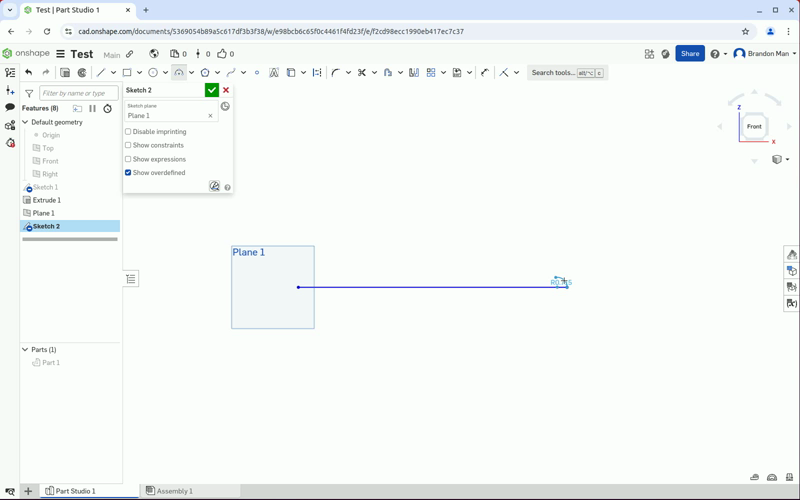
scroll(6)
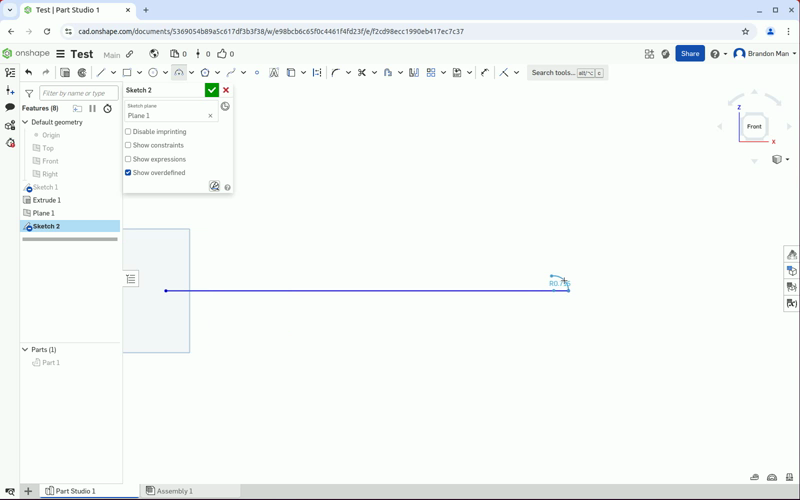
scroll(6)
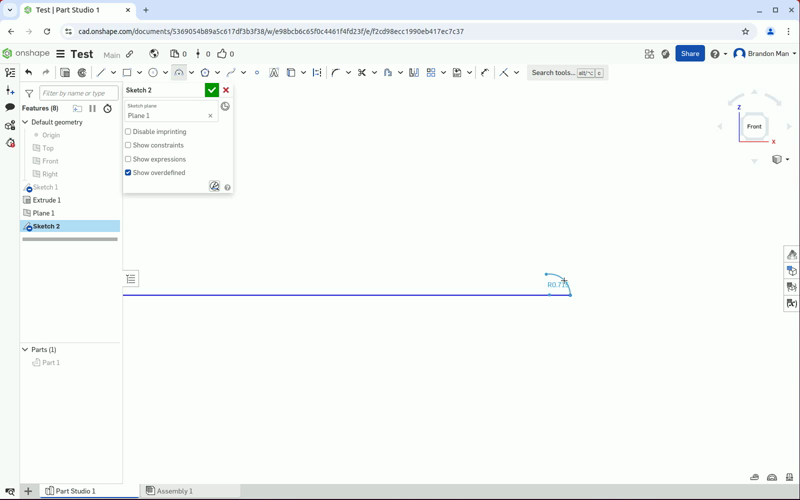
scroll(6)
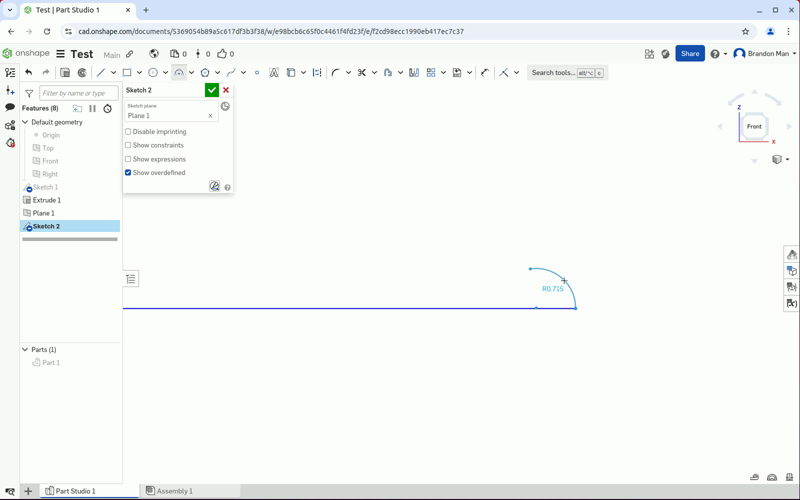
click(564, 280)
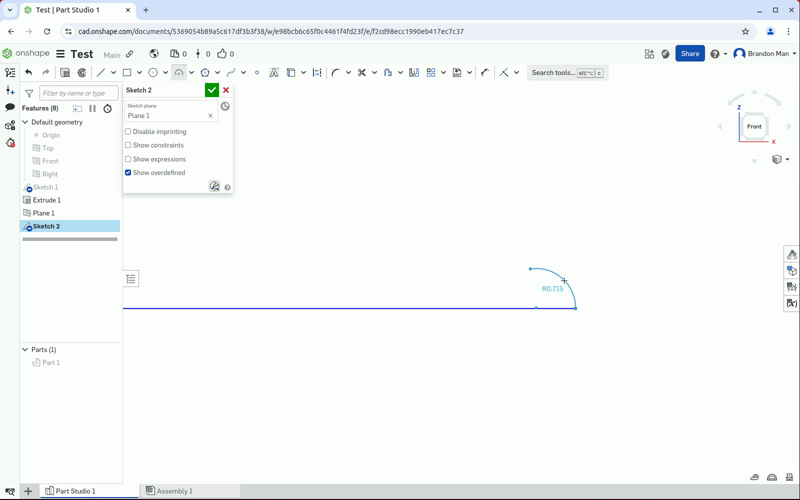
scroll(-6)
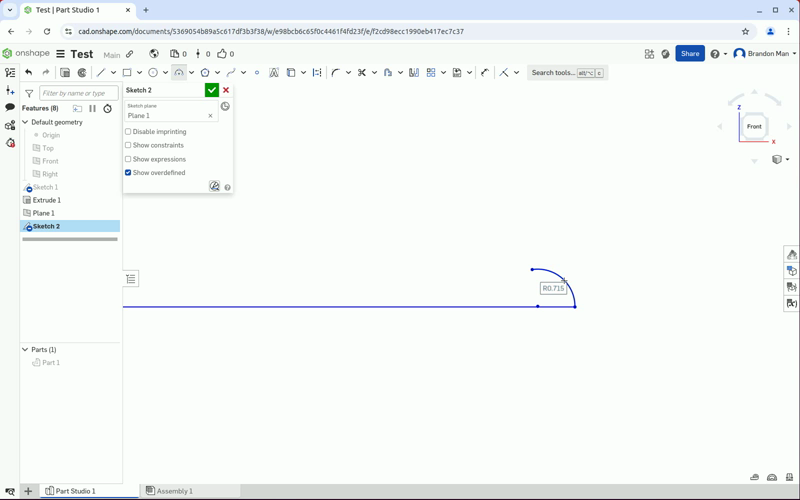
scroll(-6)
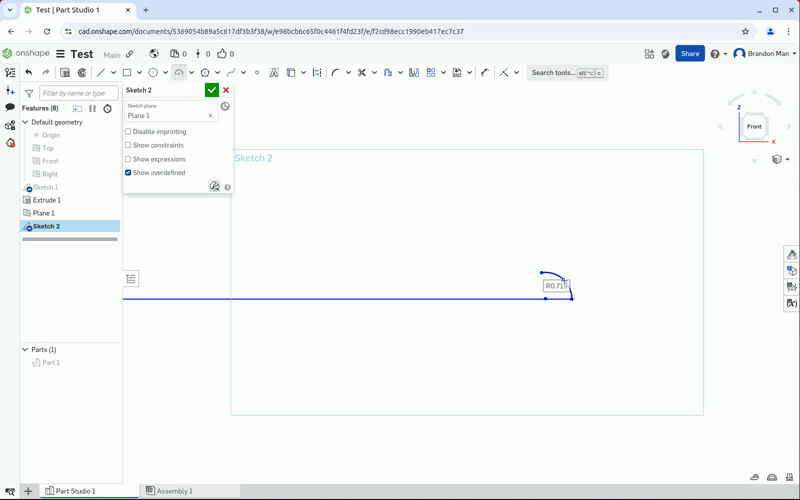
scroll(-6)
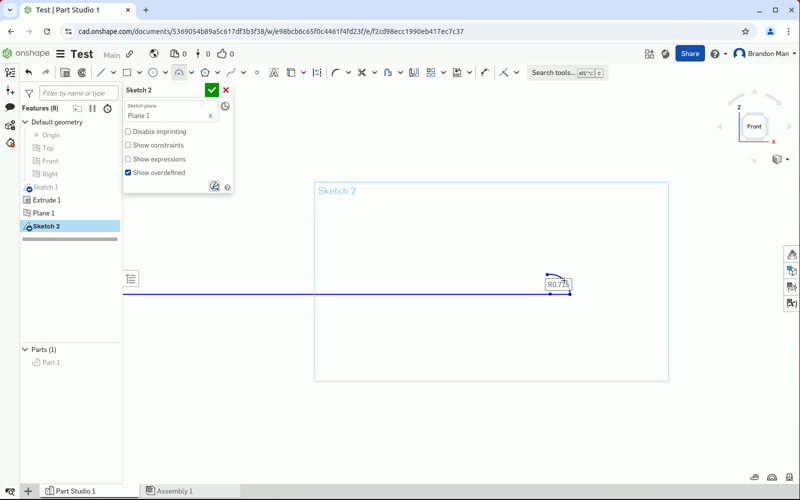
scroll(-6)
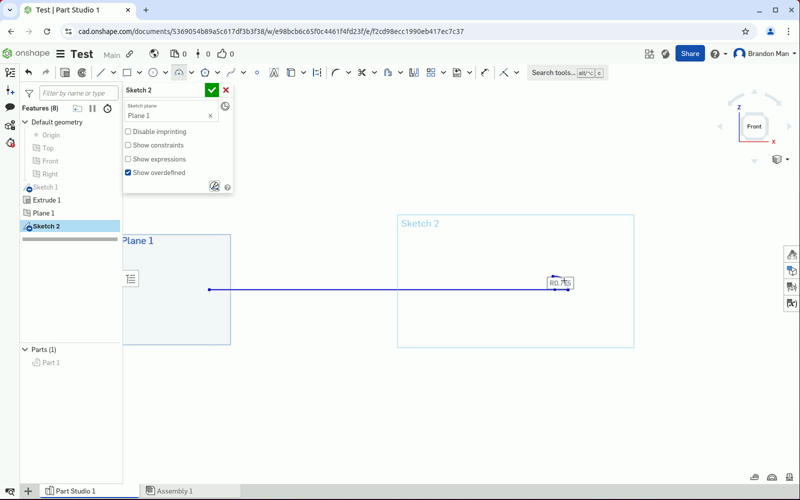
scroll(-6)
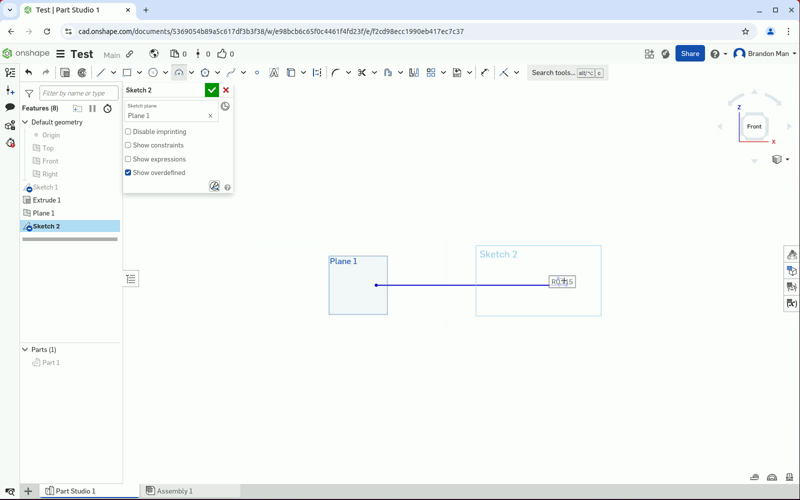
scroll(-6)
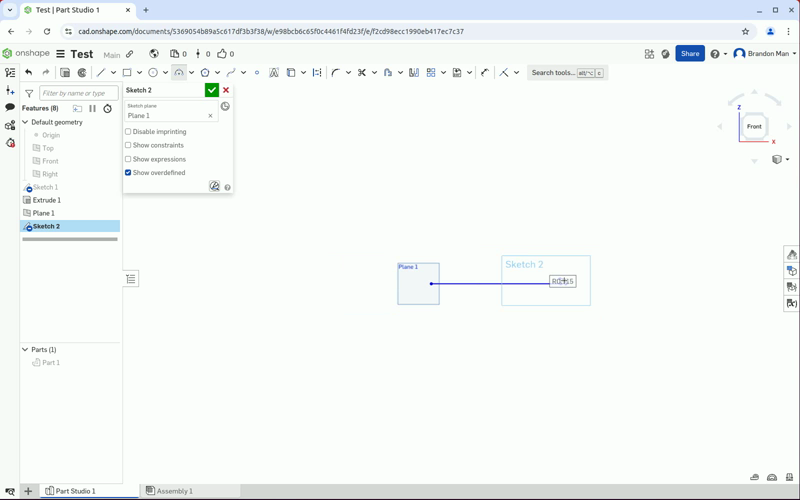
scroll(-6)
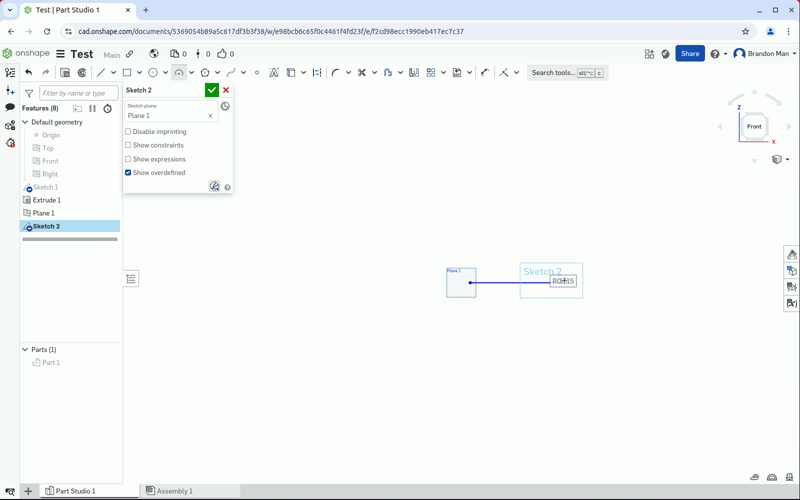
key_up(shift)
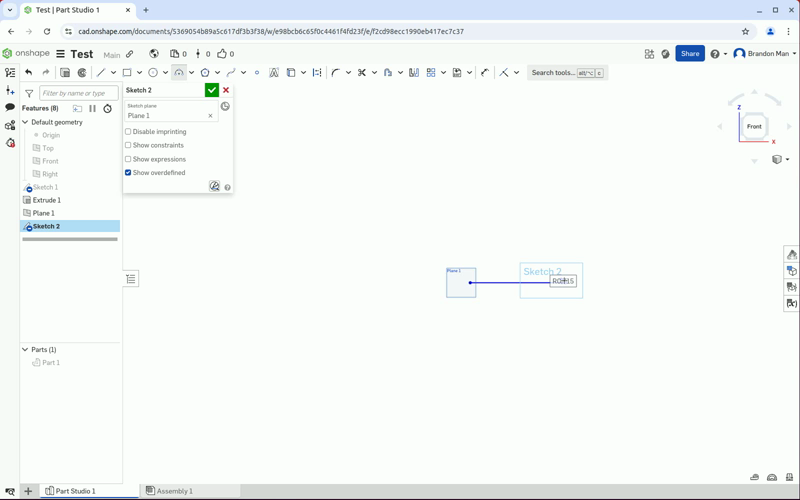
key(esc)
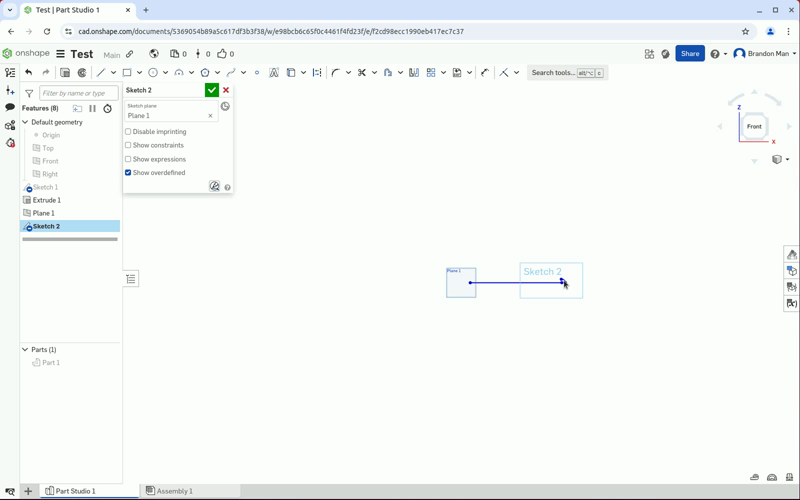
key(l)
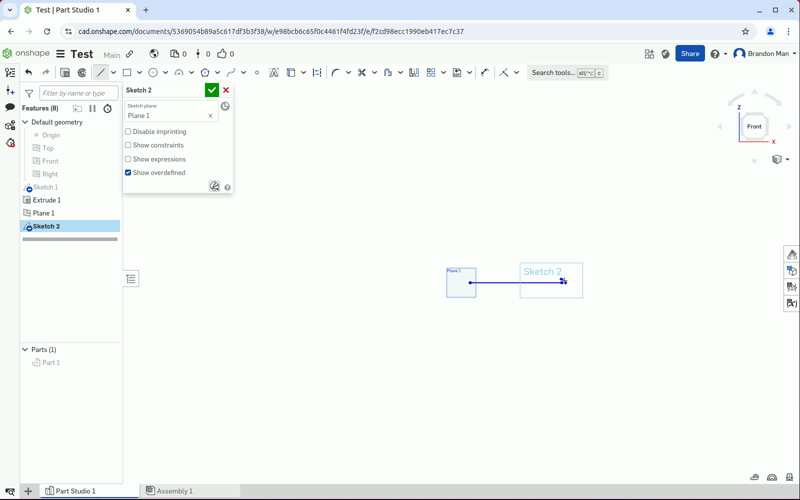
mouse_move(561, 279)
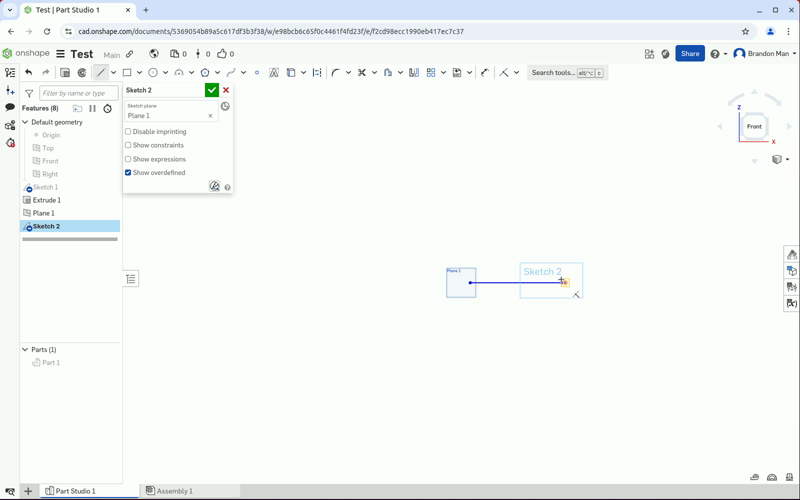
scroll(6)
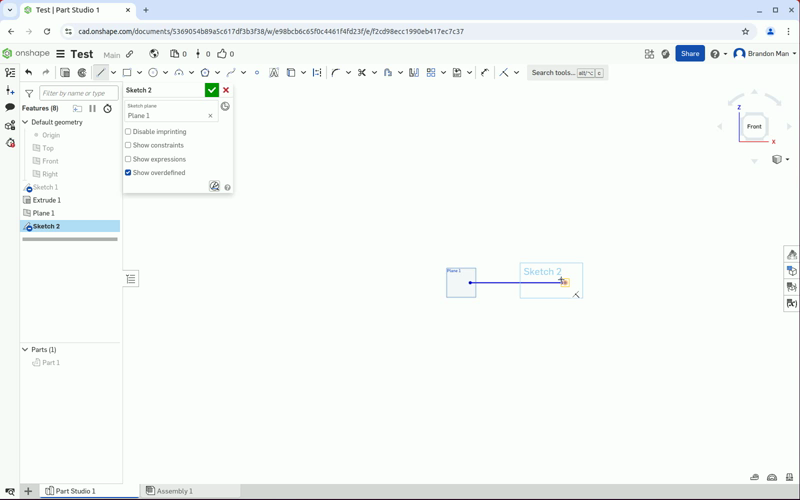
scroll(6)
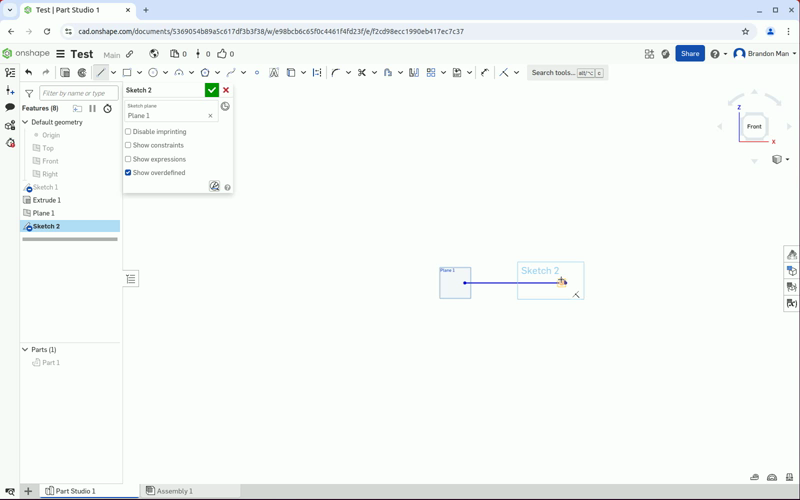
scroll(6)
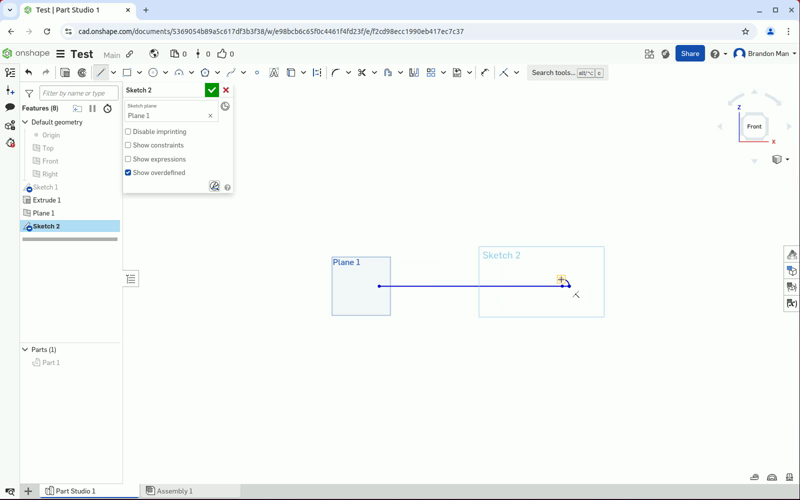
scroll(6)
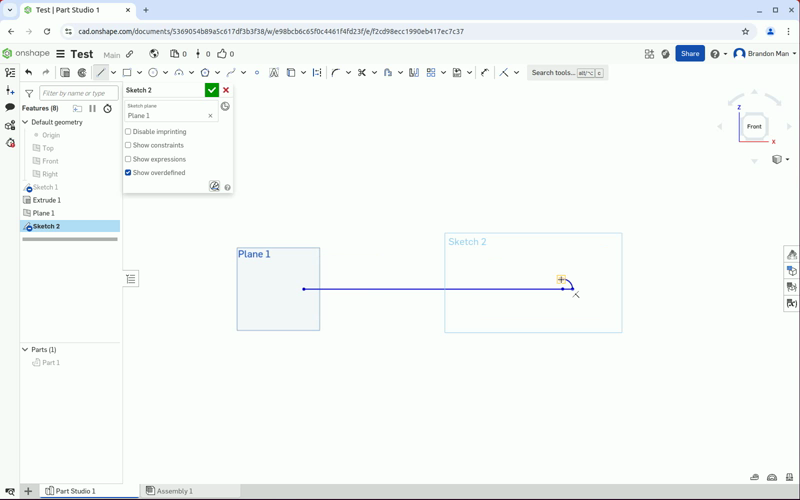
scroll(6)
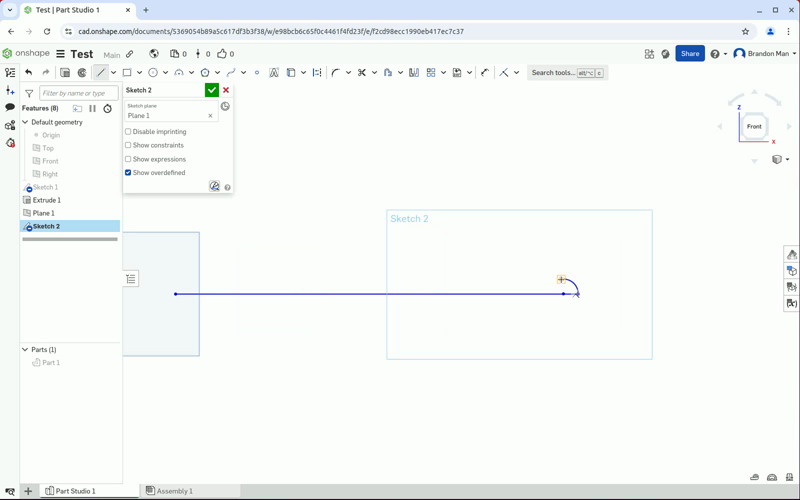
scroll(6)
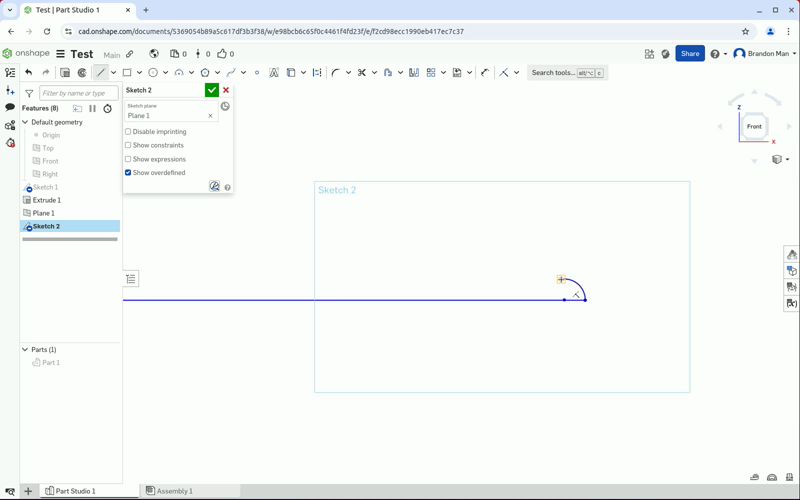
scroll(6)
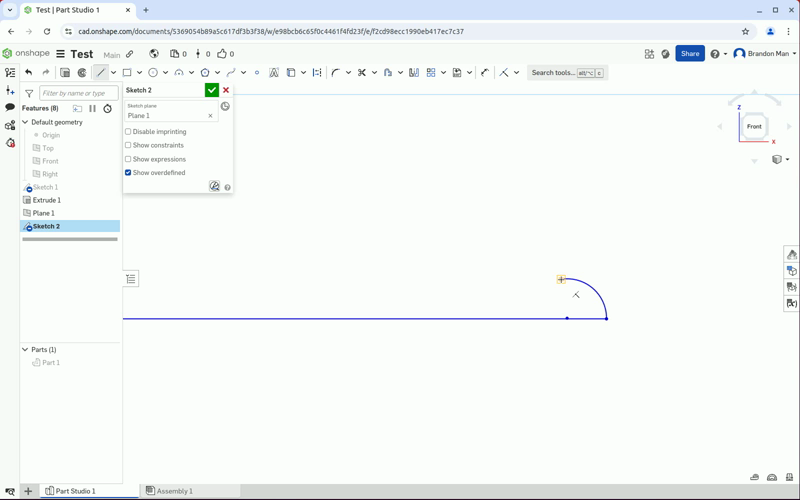
click(561, 279)
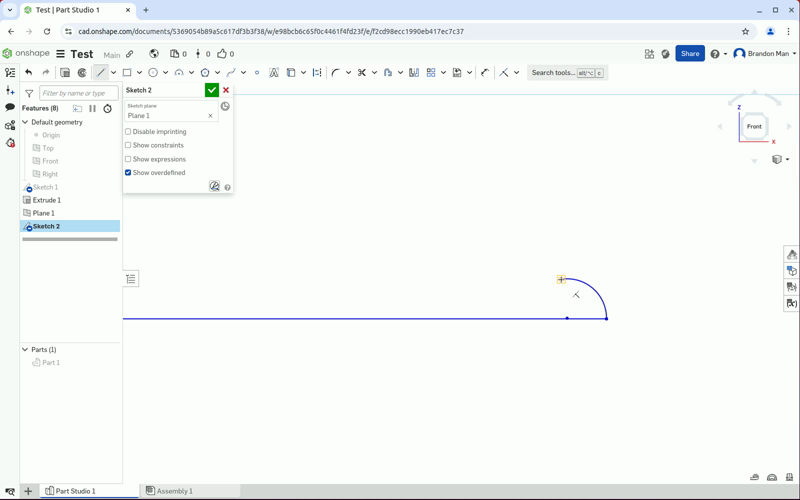
scroll(-6)
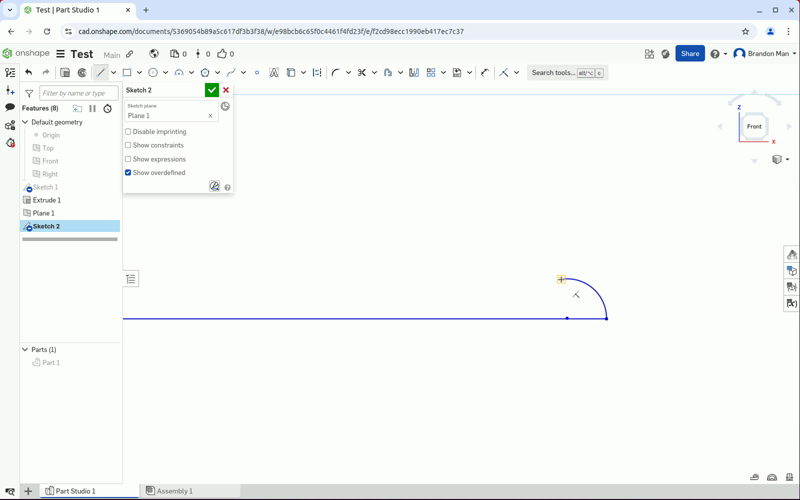
scroll(-6)
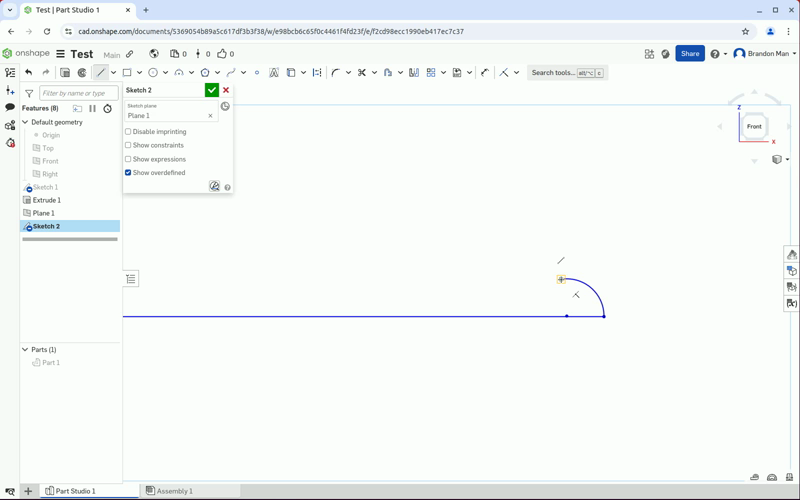
scroll(-6)
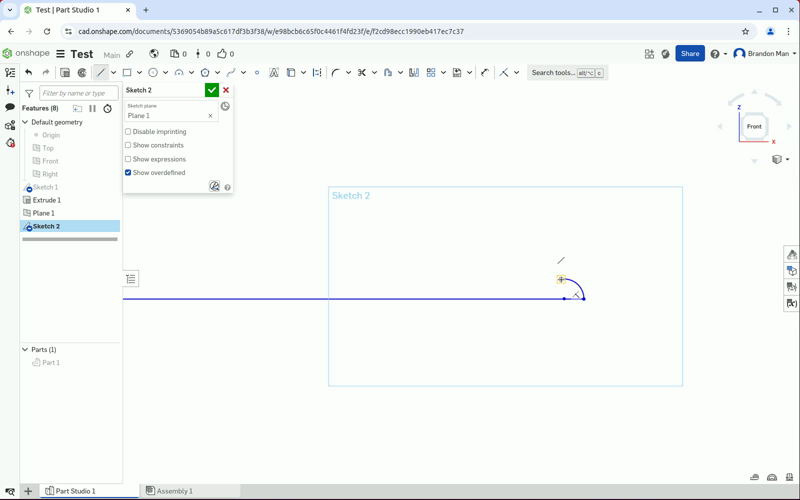
scroll(-6)
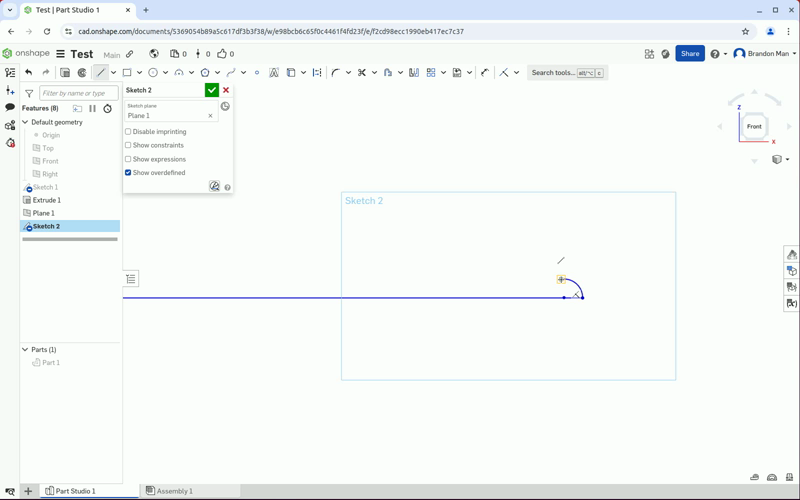
scroll(-6)
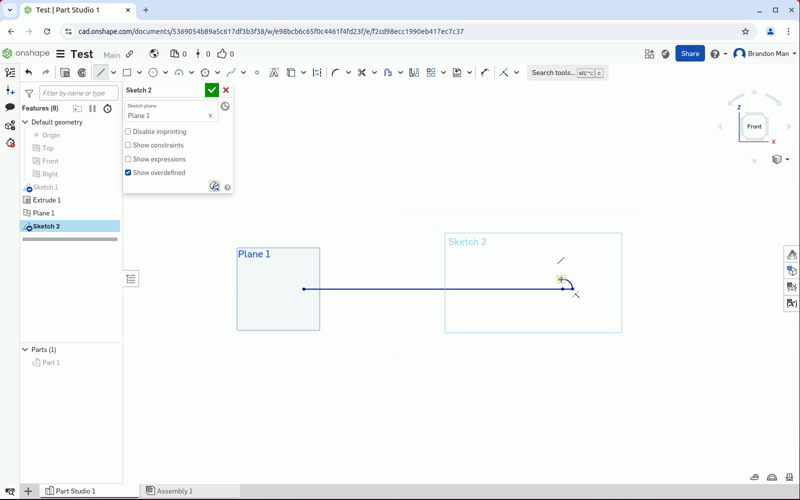
scroll(-6)
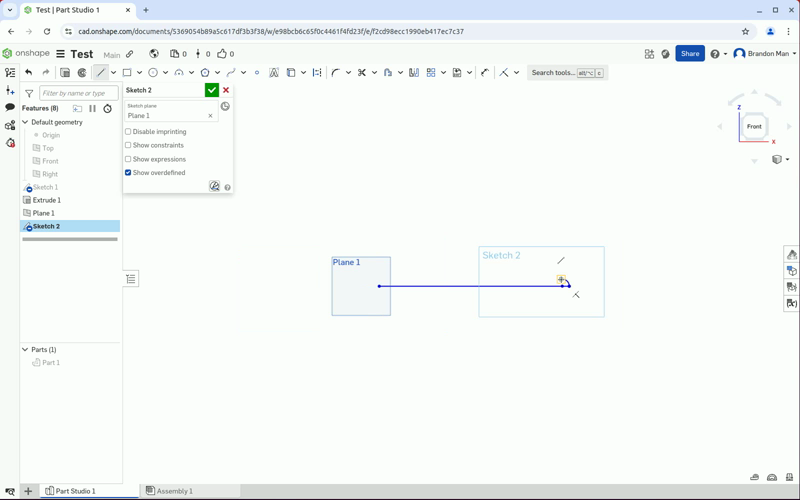
scroll(-6)
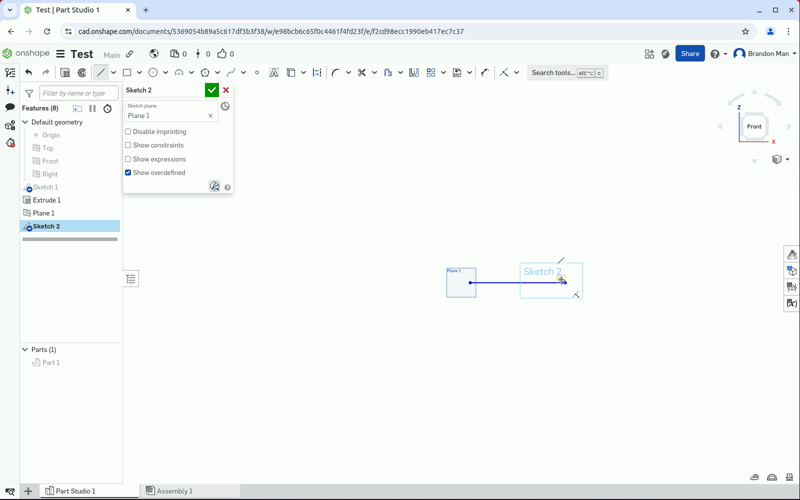
key_down(shift)
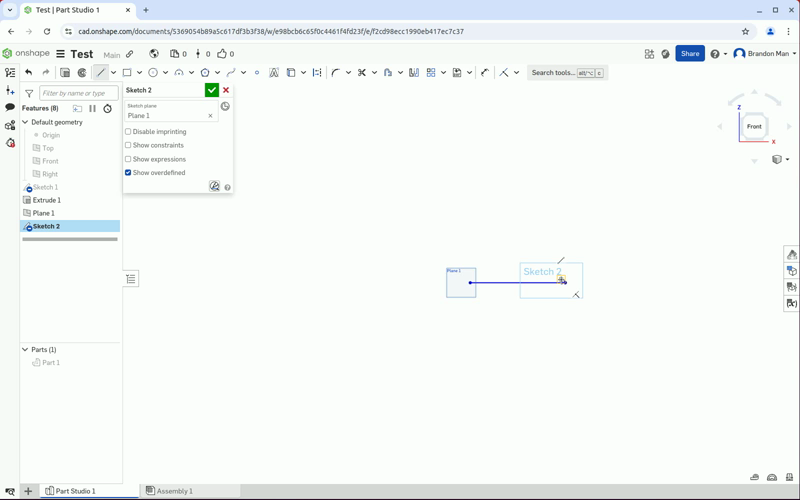
mouse_move(589, 279)
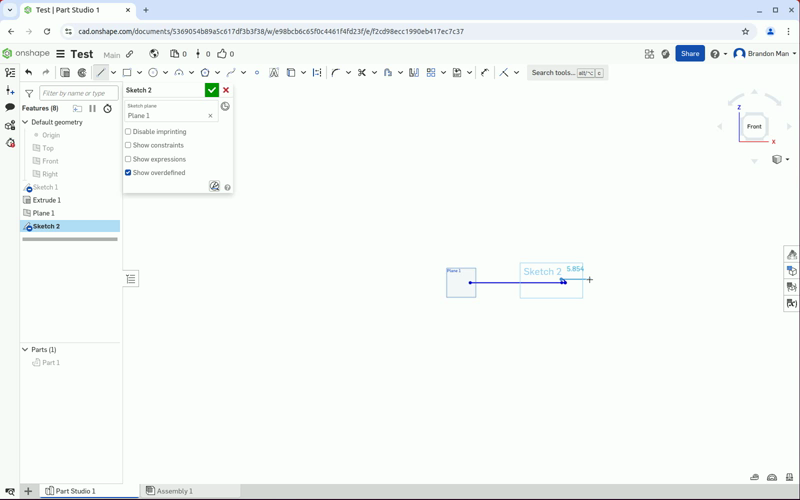
mouse_move(518, 279)
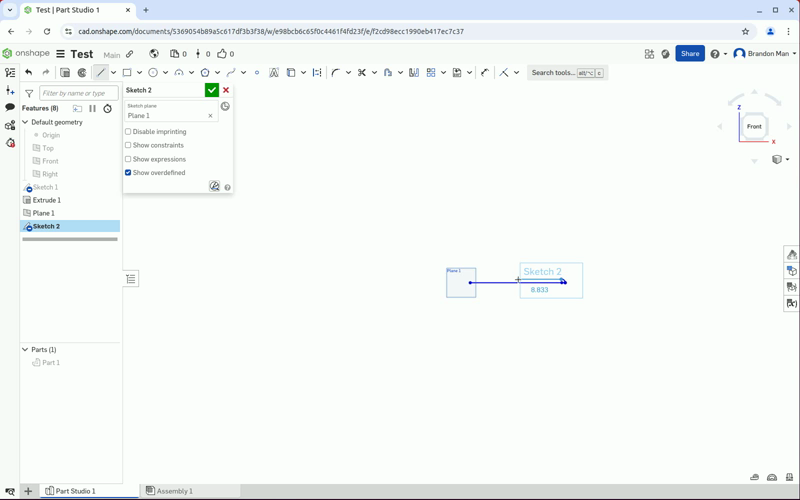
click(518, 279)
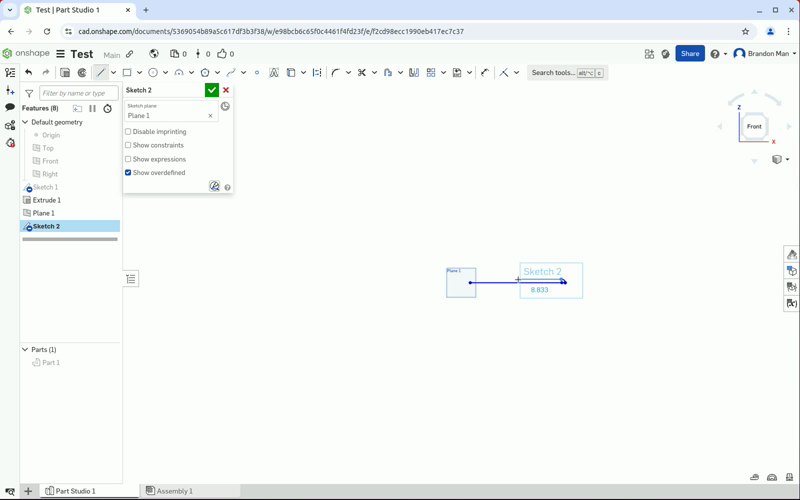
key_up(shift)
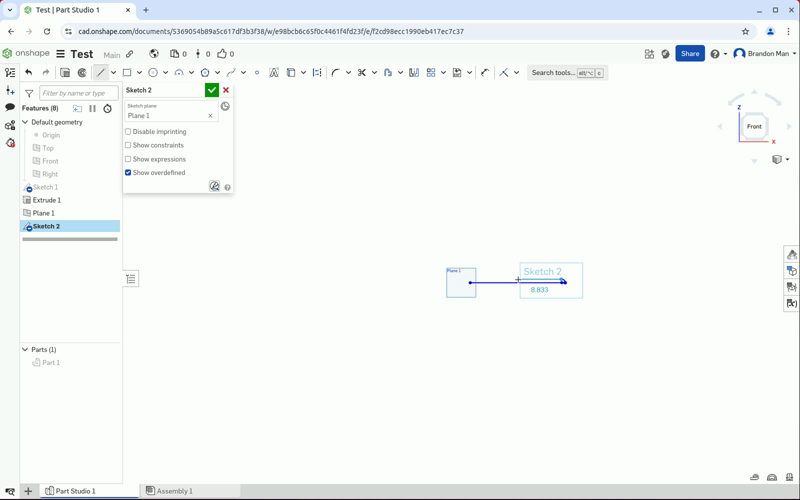
key_down(shift)
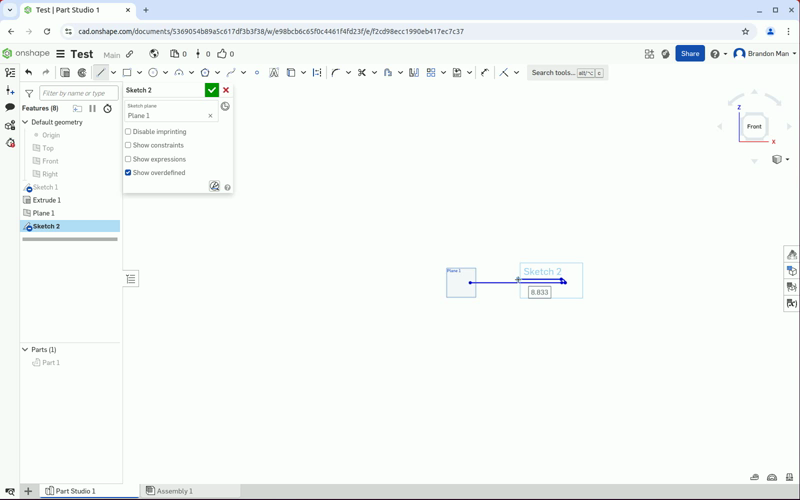
mouse_move(548, 279)
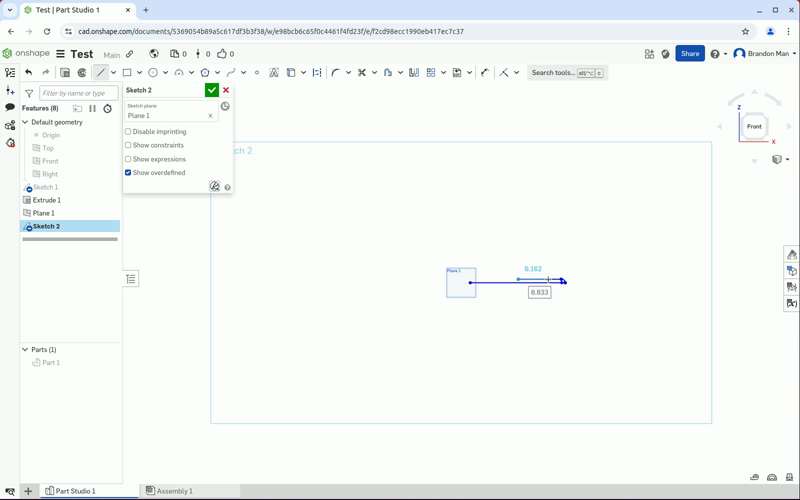
mouse_move(474, 279)
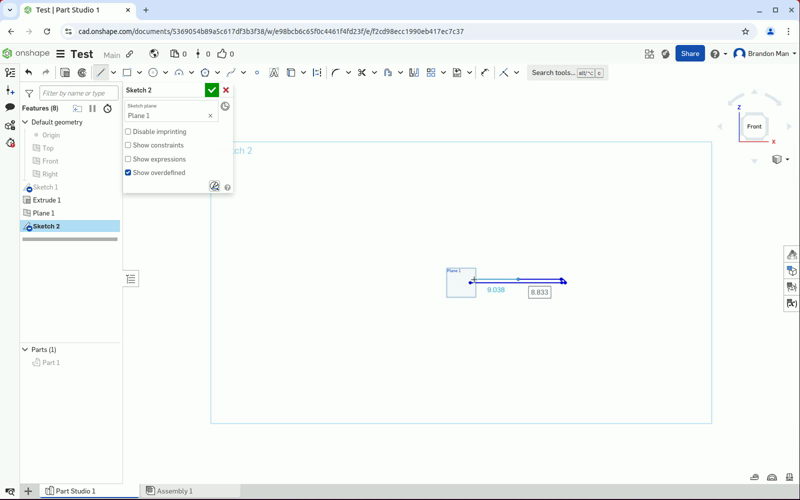
click(474, 279)
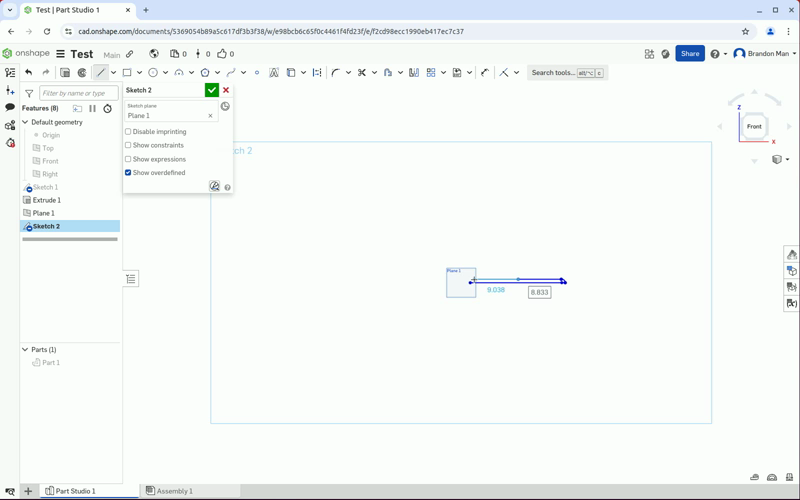
key_up(shift)
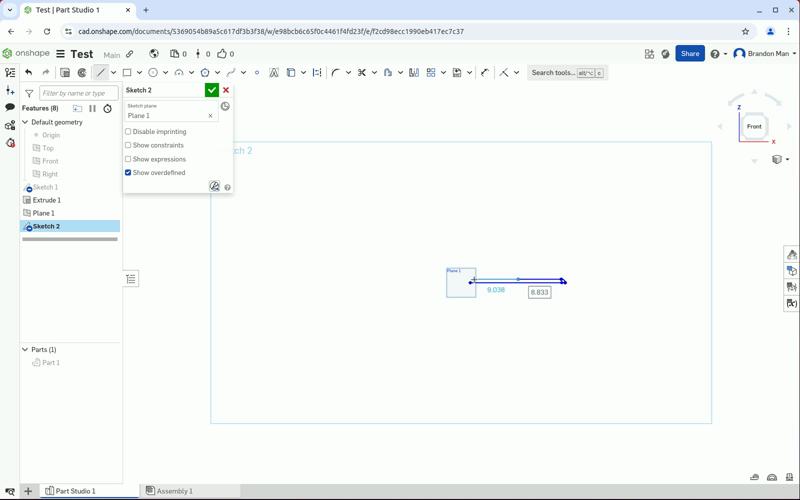
key(esc)
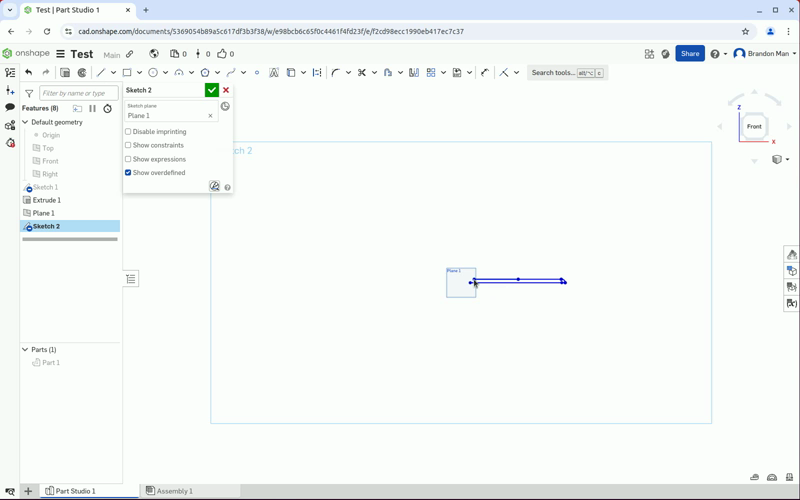
key(a)
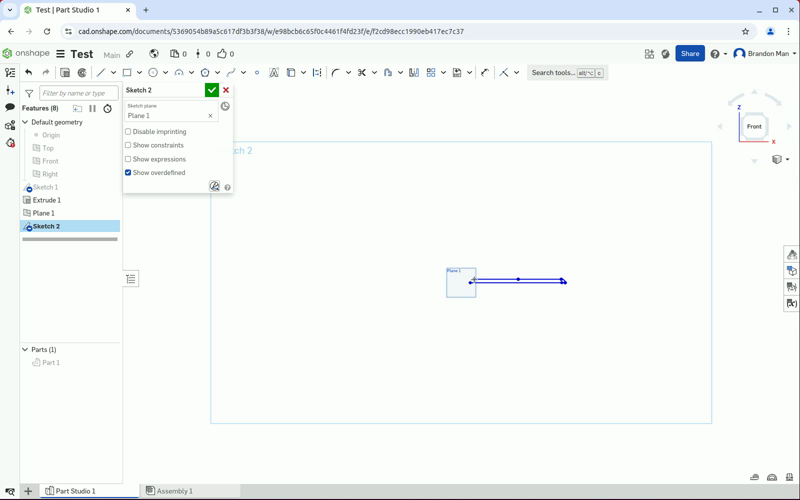
mouse_move(474, 279)
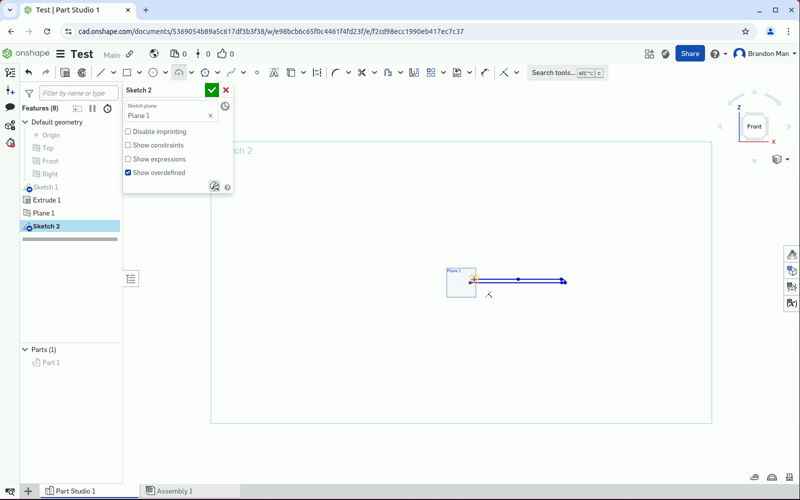
click(474, 279)
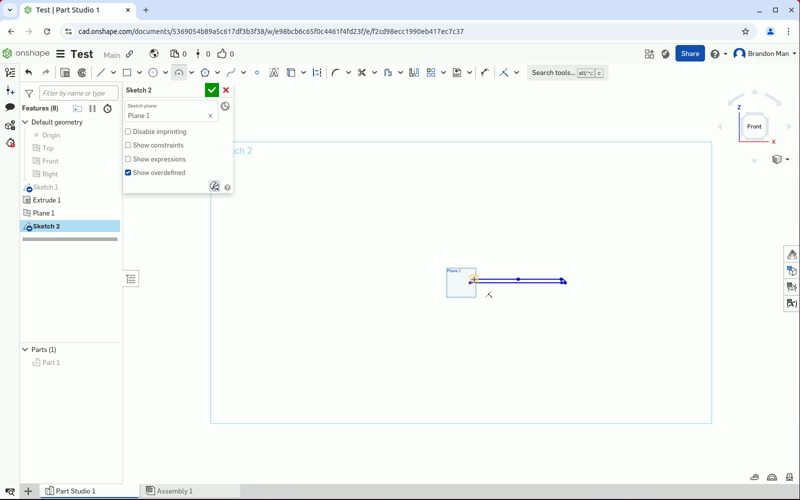
mouse_move(470, 282)
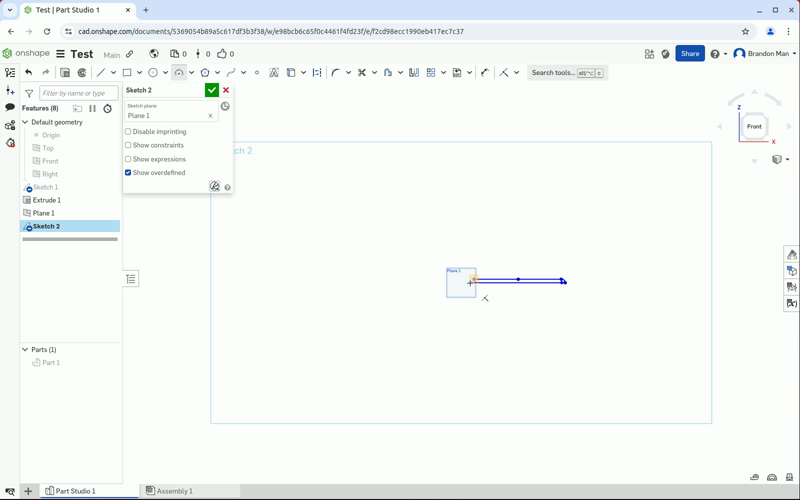
scroll(6)
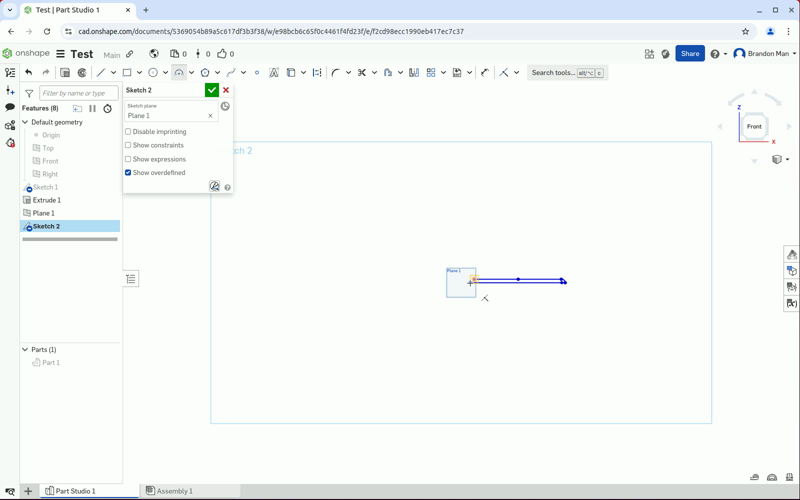
scroll(6)
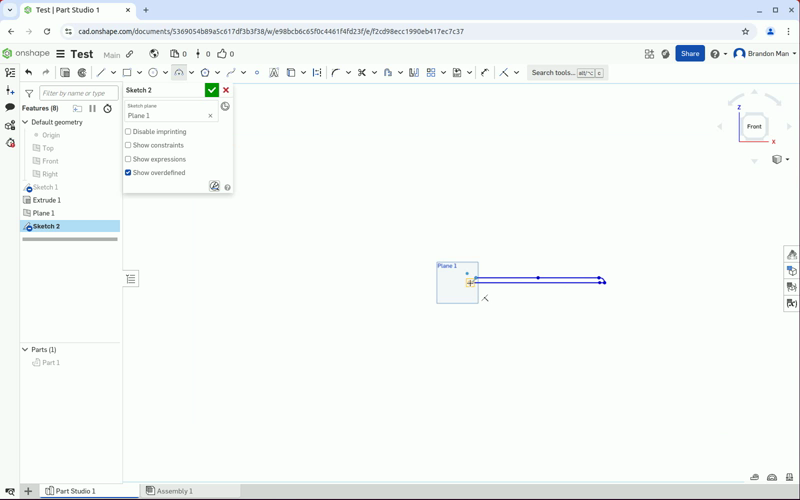
scroll(6)
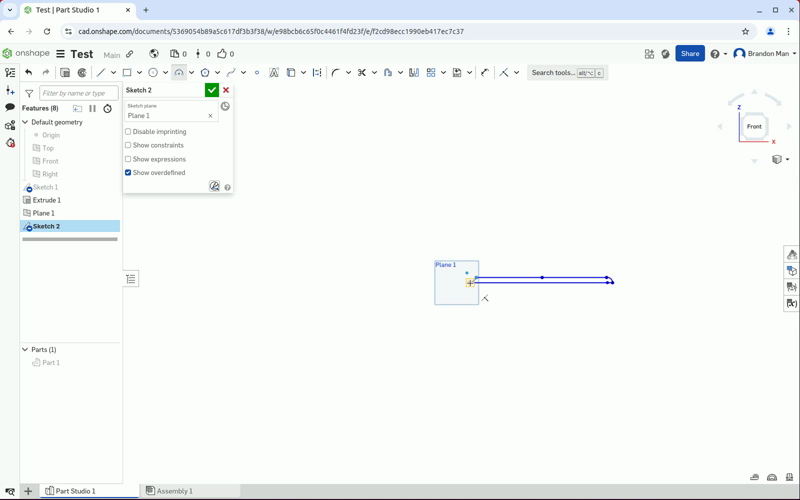
scroll(6)
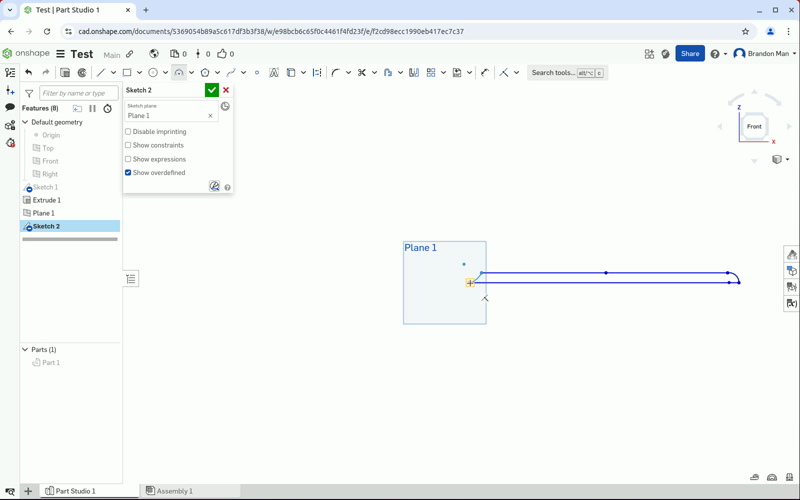
scroll(6)
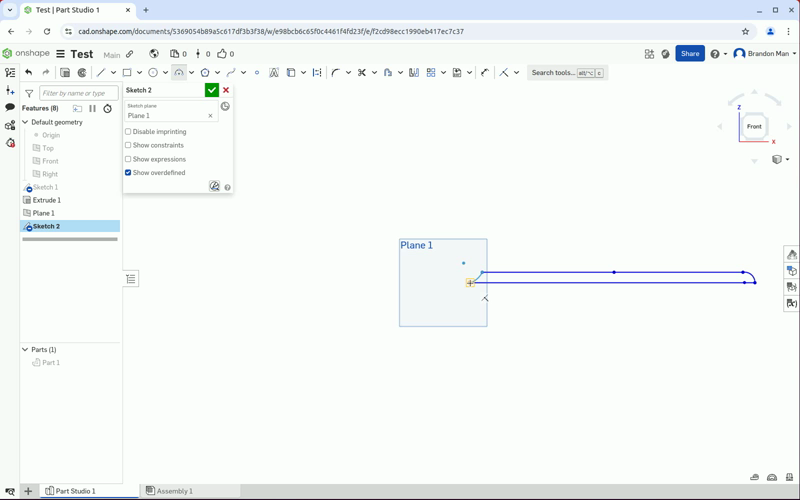
scroll(6)
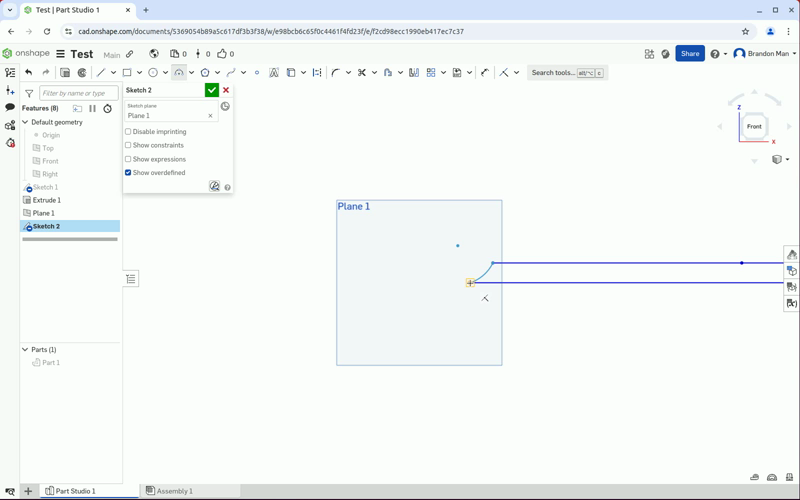
scroll(6)
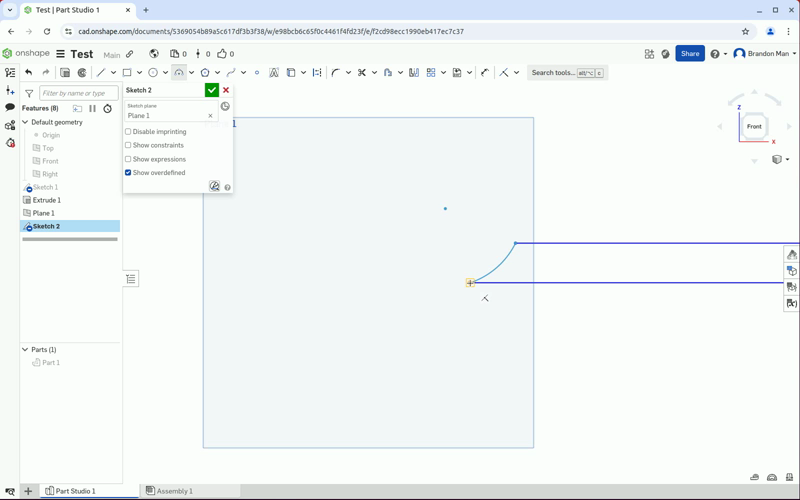
click(470, 282)
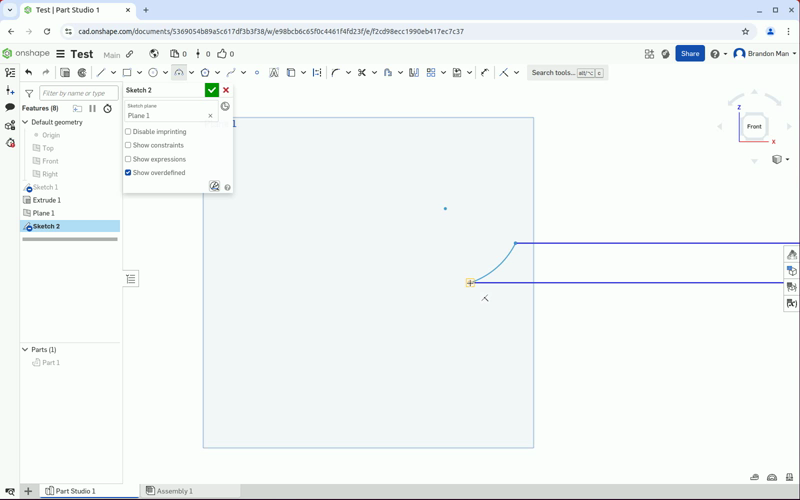
scroll(-6)
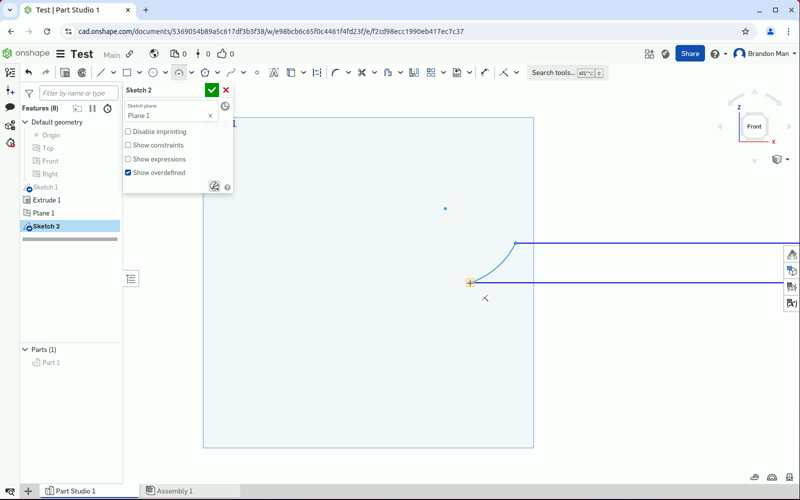
scroll(-6)
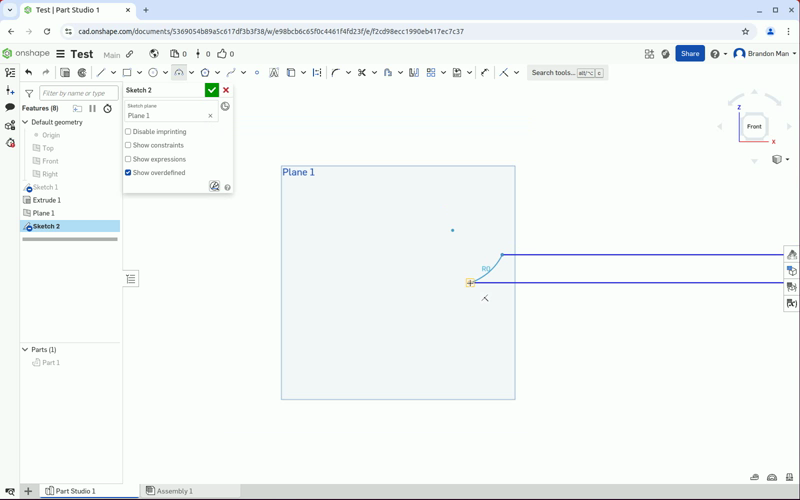
scroll(-6)
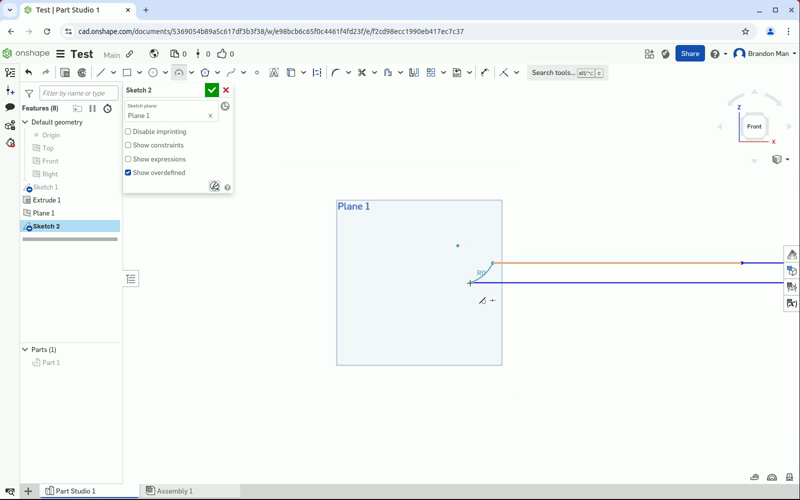
scroll(-6)
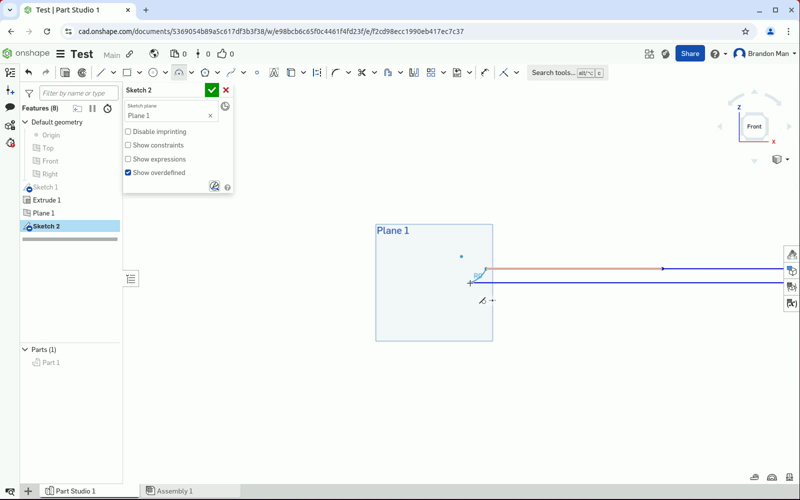
scroll(-6)
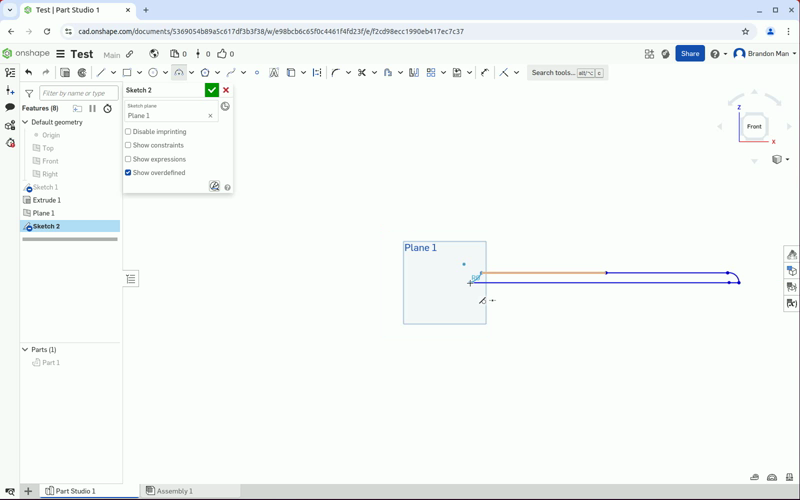
scroll(-6)
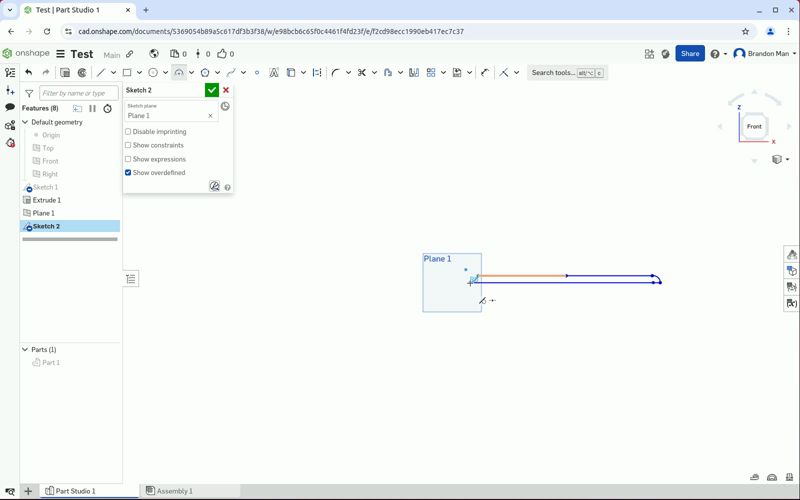
scroll(-6)
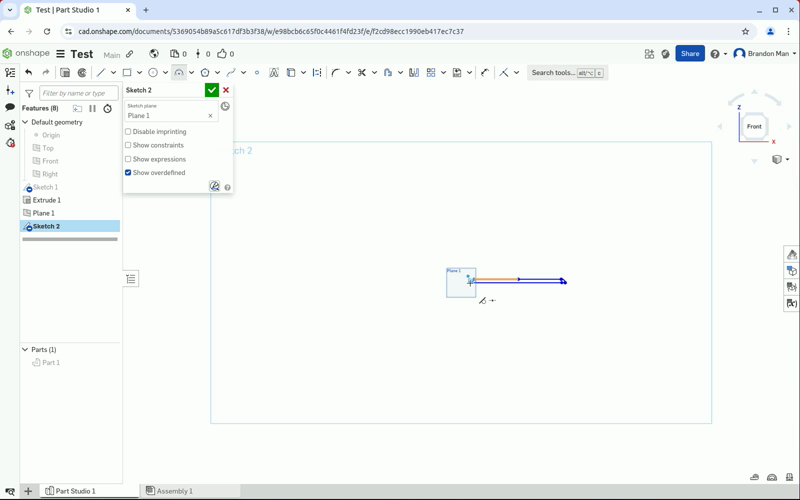
key_down(shift)
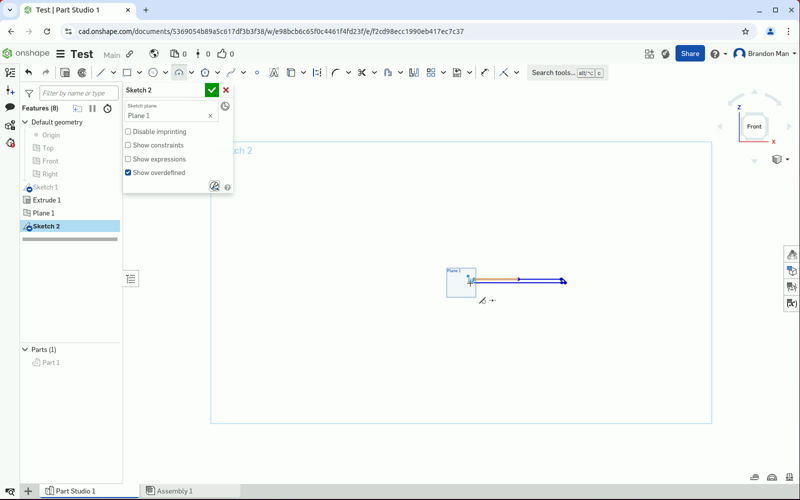
mouse_move(471, 280)
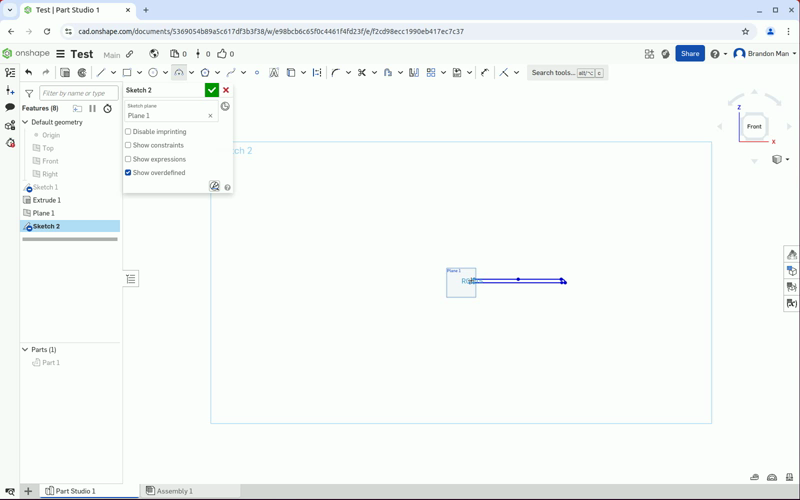
scroll(6)
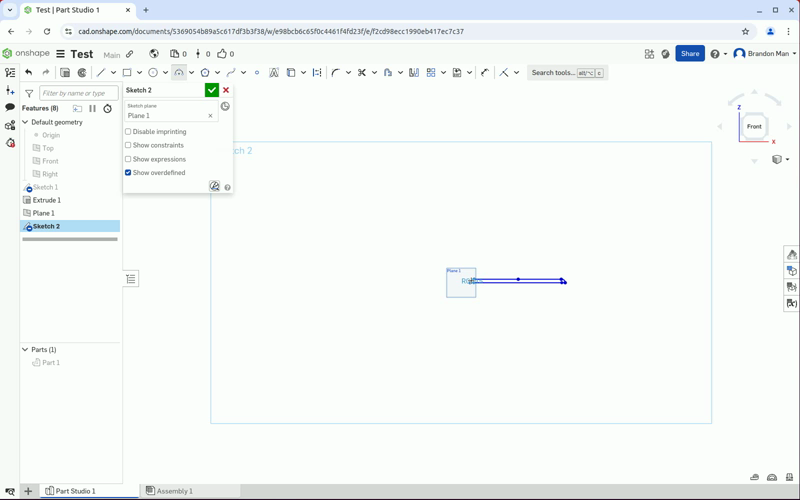
scroll(6)
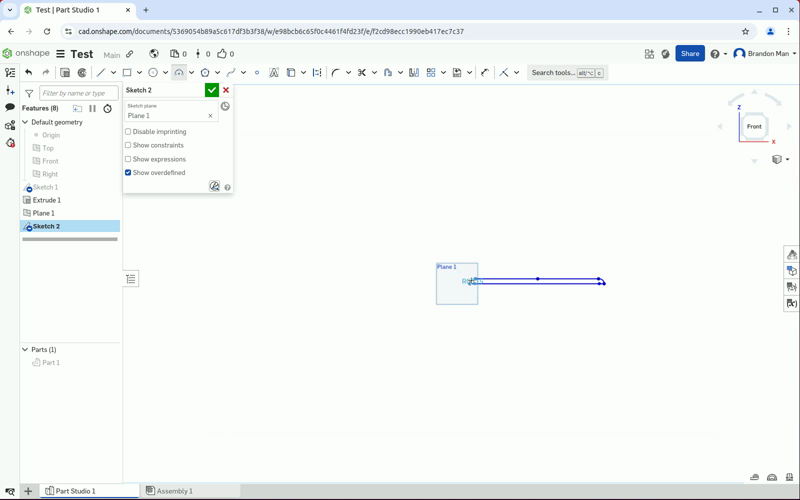
scroll(6)
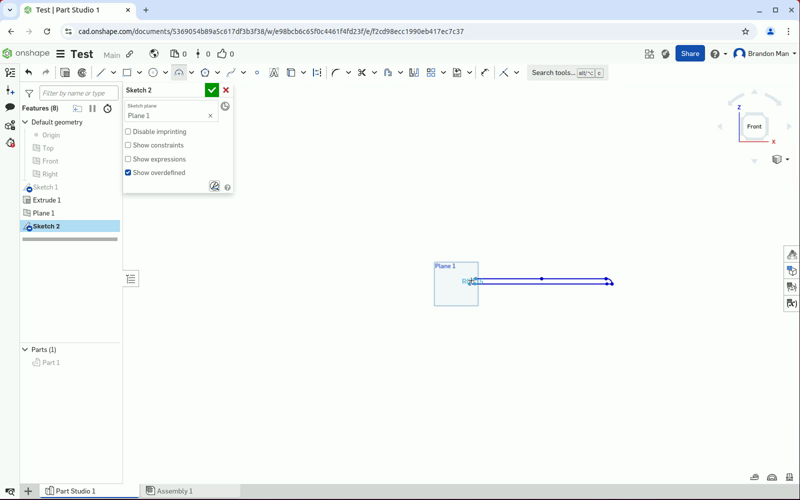
scroll(6)
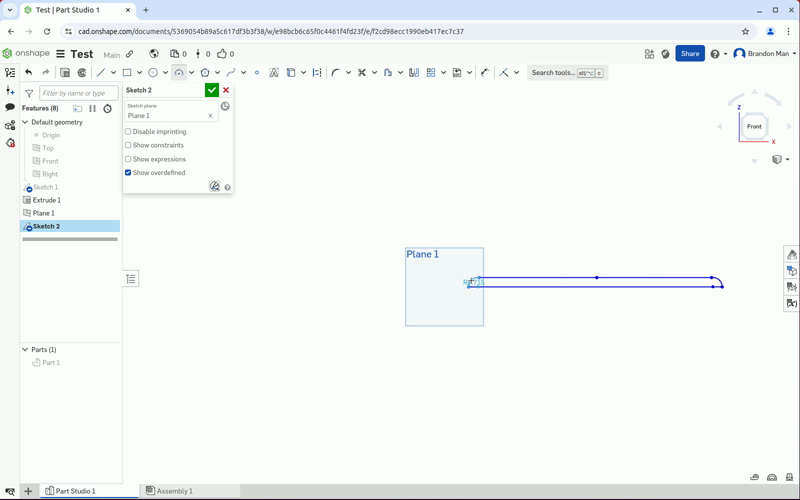
scroll(6)
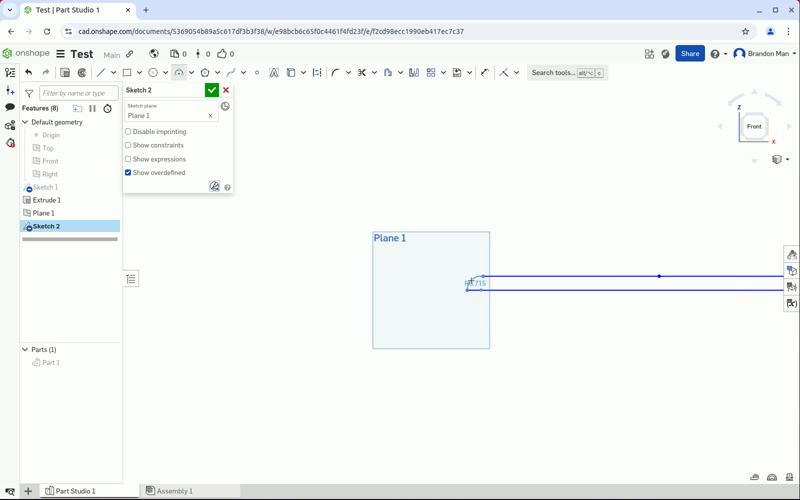
scroll(6)
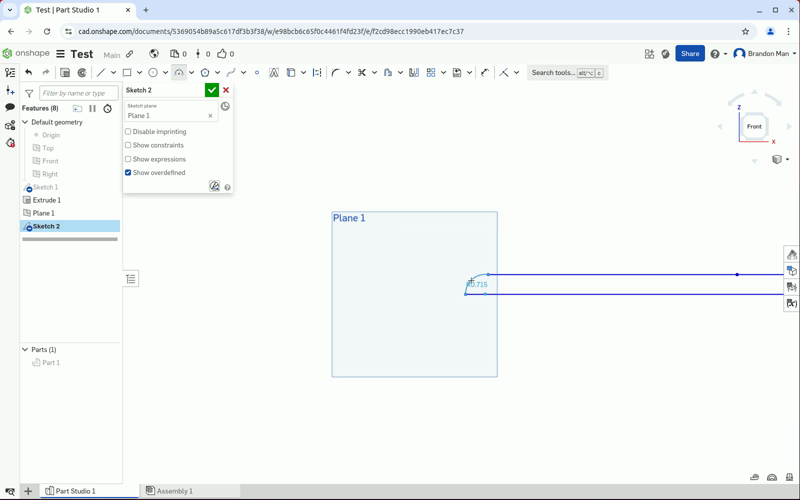
scroll(6)
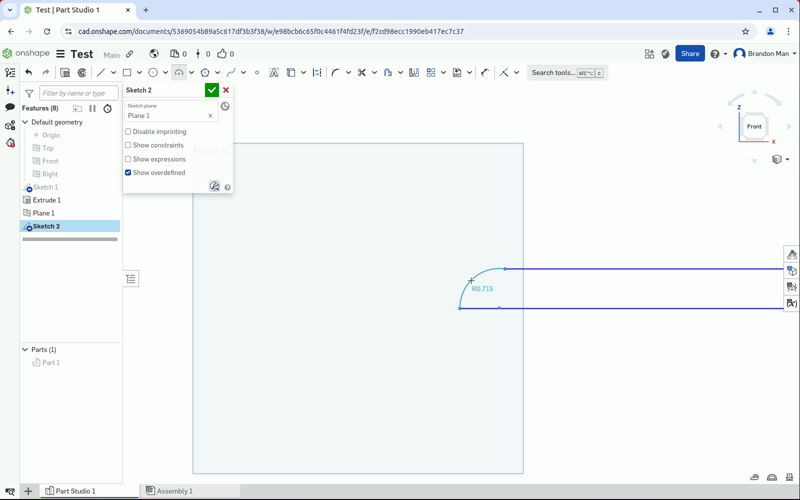
click(471, 280)
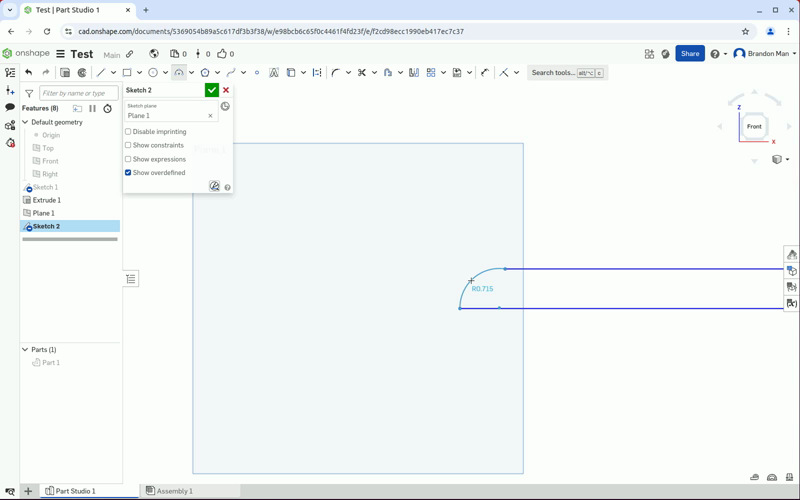
scroll(-6)
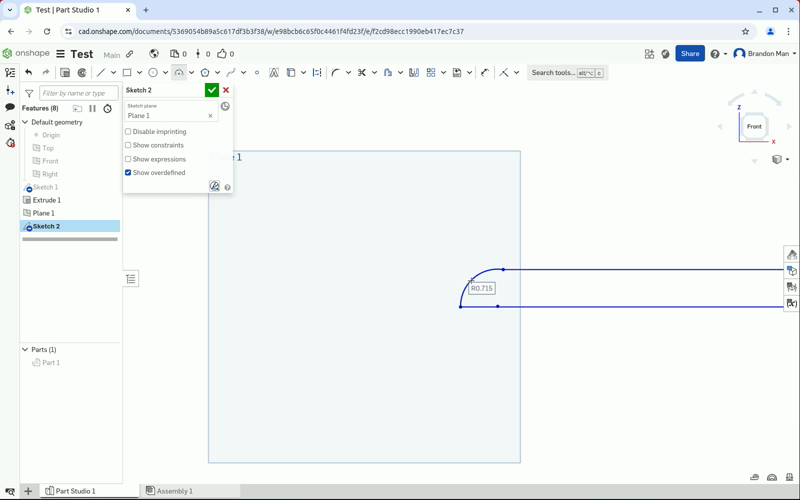
scroll(-6)
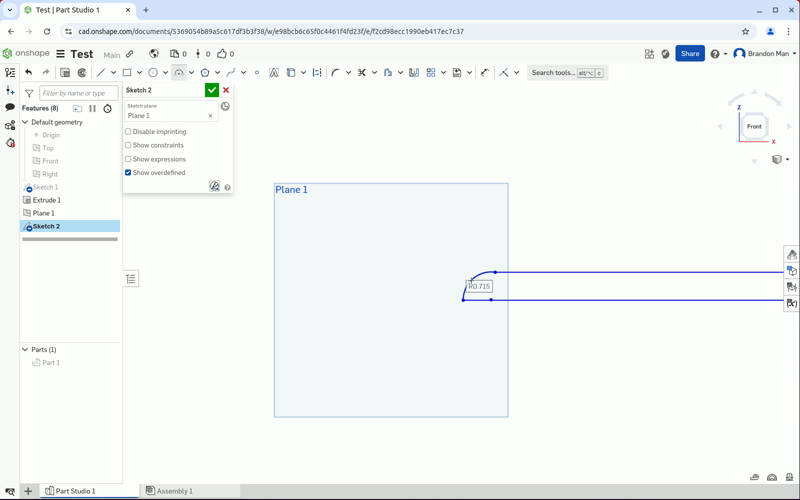
scroll(-6)
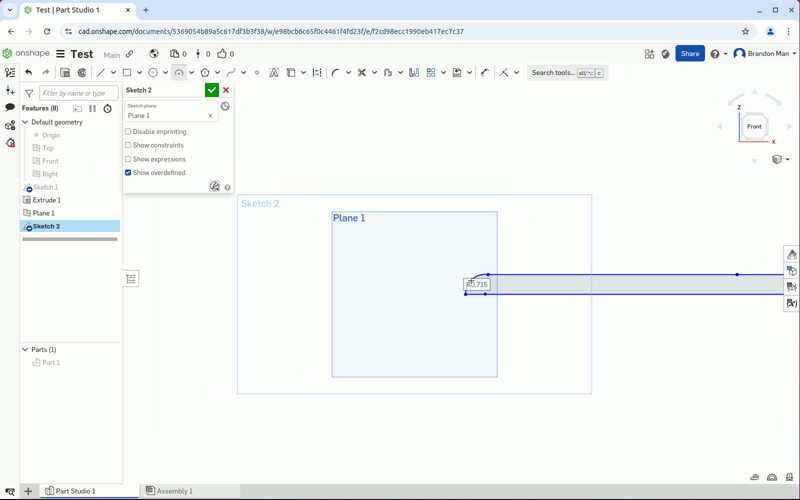
scroll(-6)
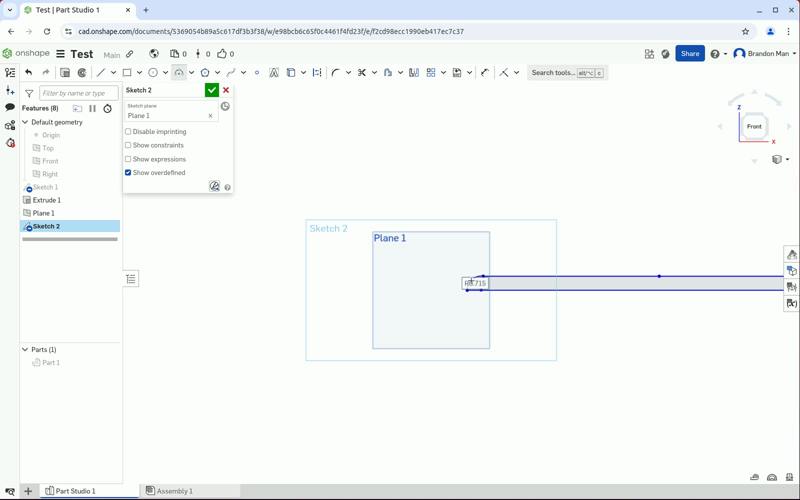
scroll(-6)
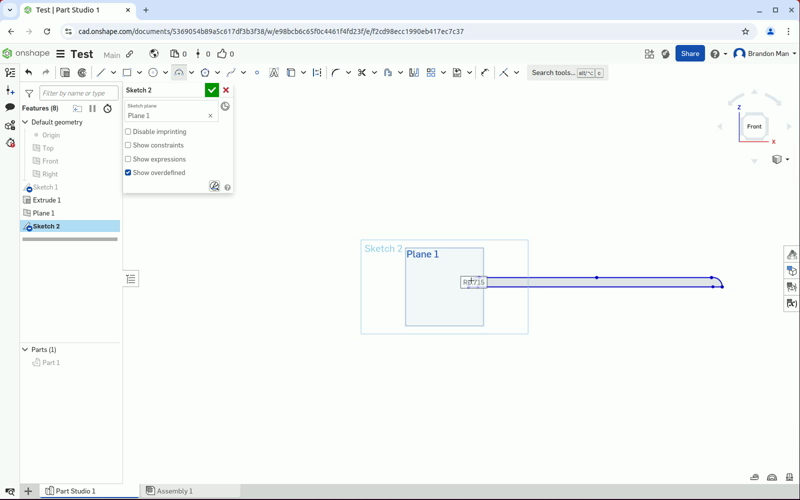
scroll(-6)
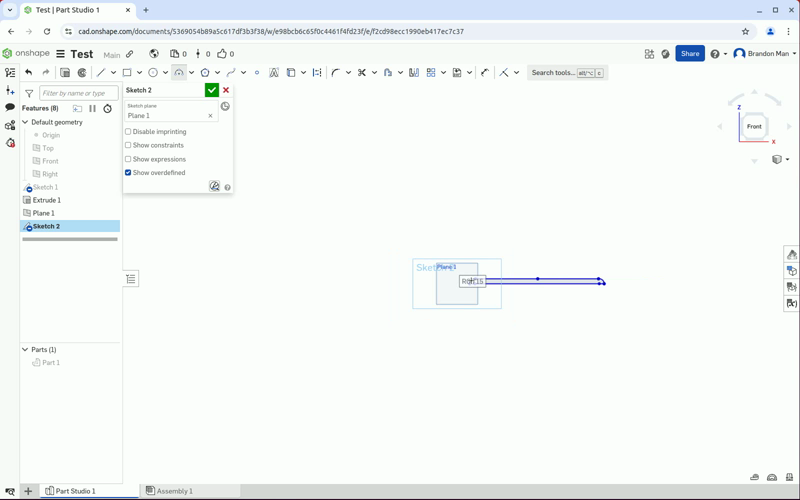
scroll(-6)
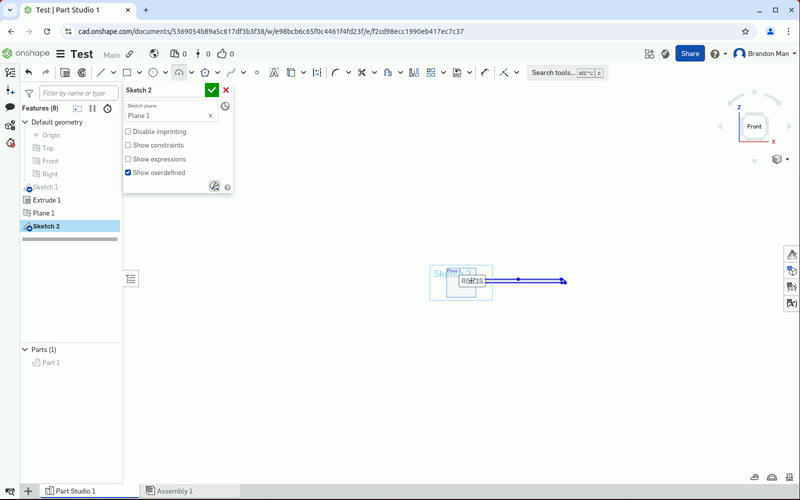
key_up(shift)
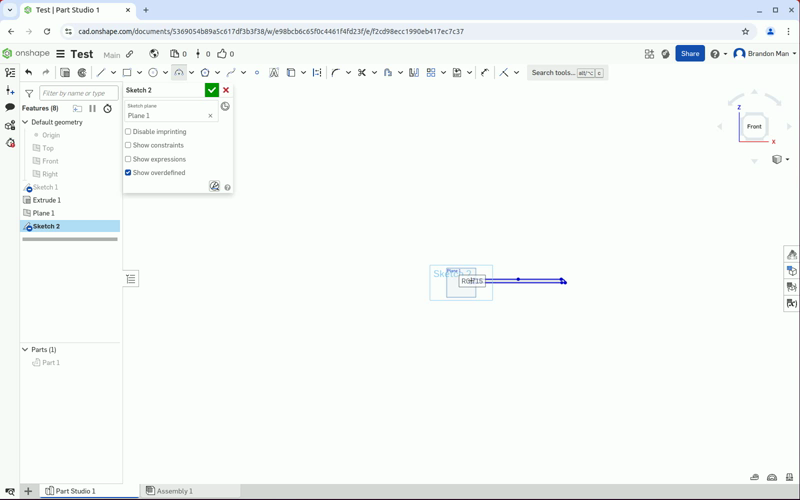
key(esc)
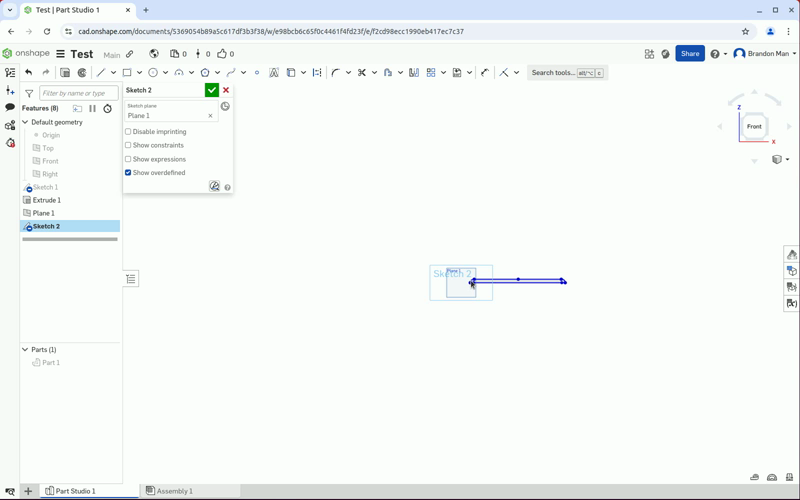
mouse_move(543, 280)
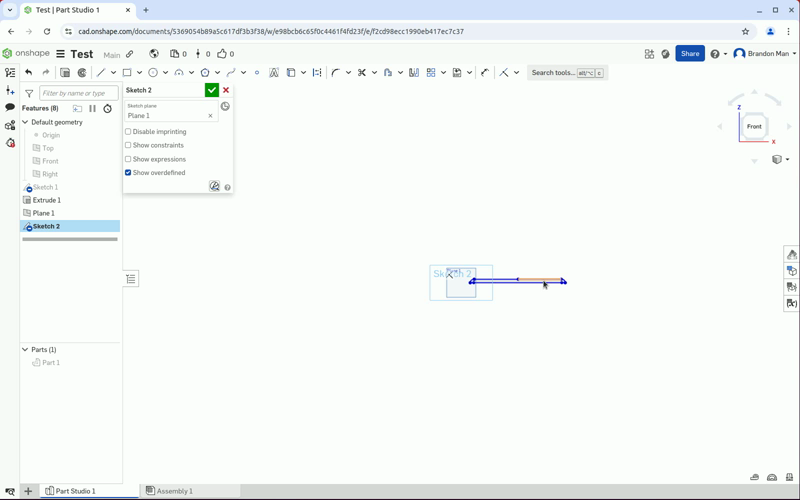
scroll(6)
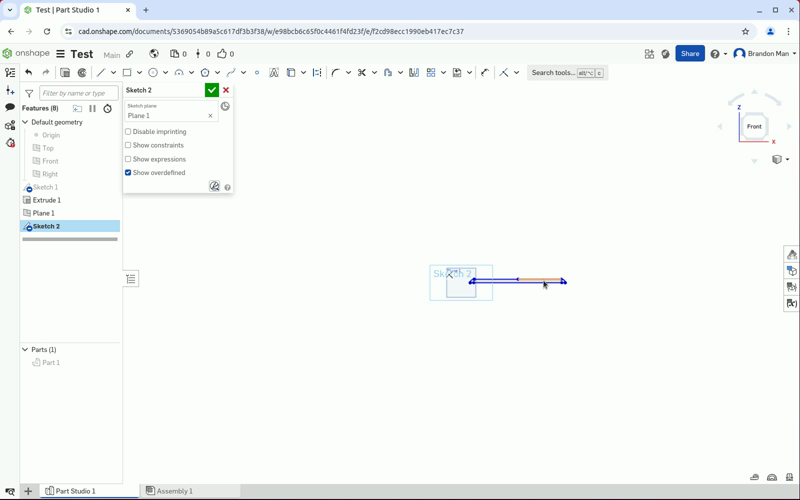
scroll(6)
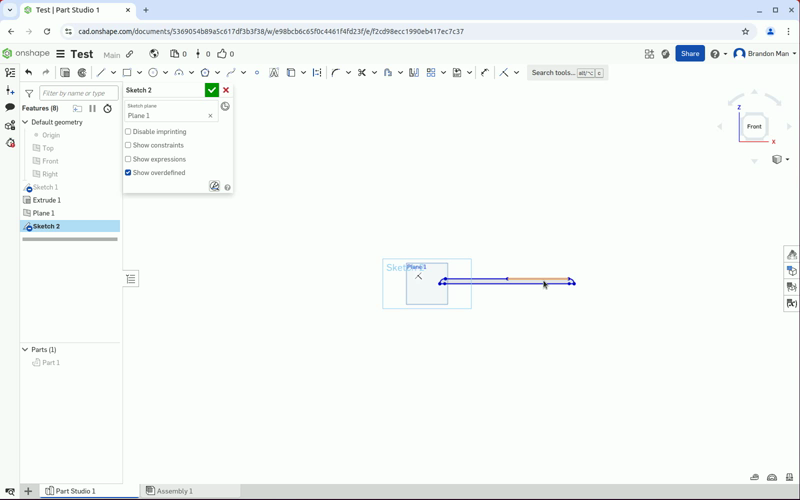
scroll(6)
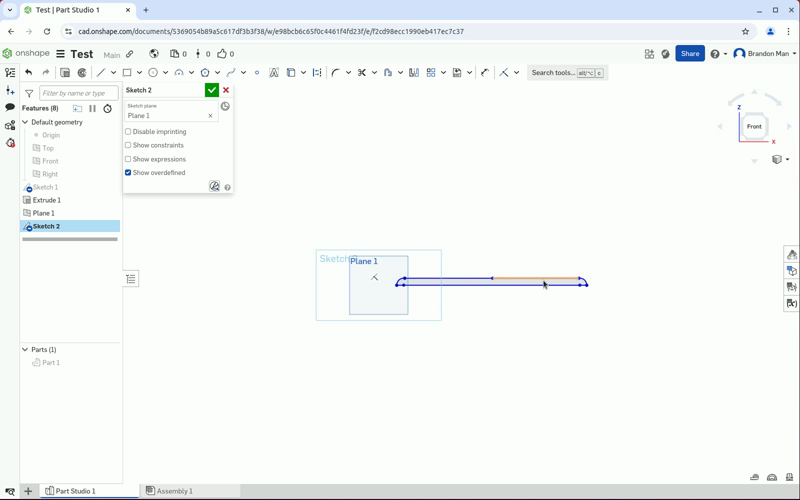
scroll(6)
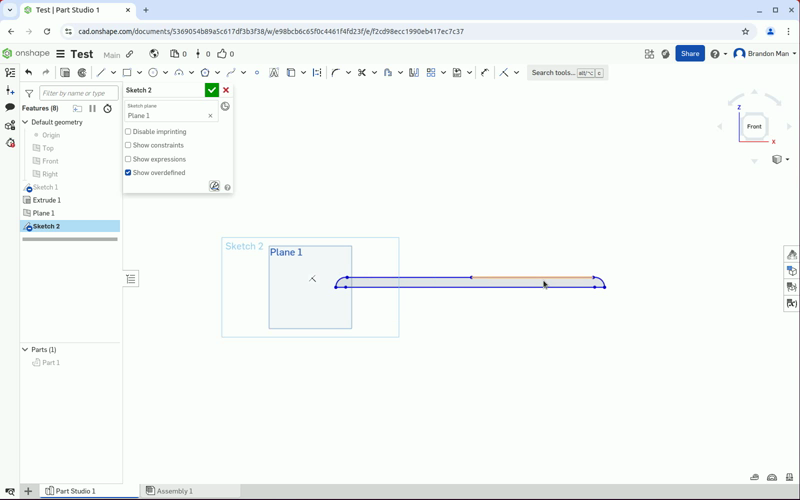
scroll(6)
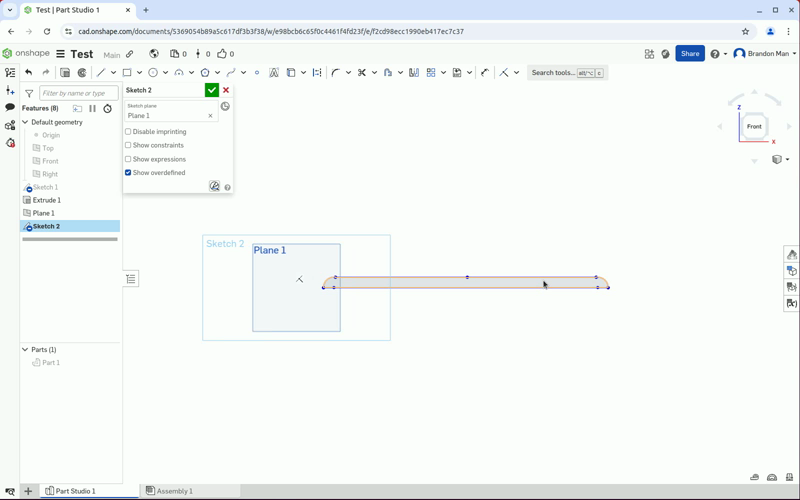
scroll(6)
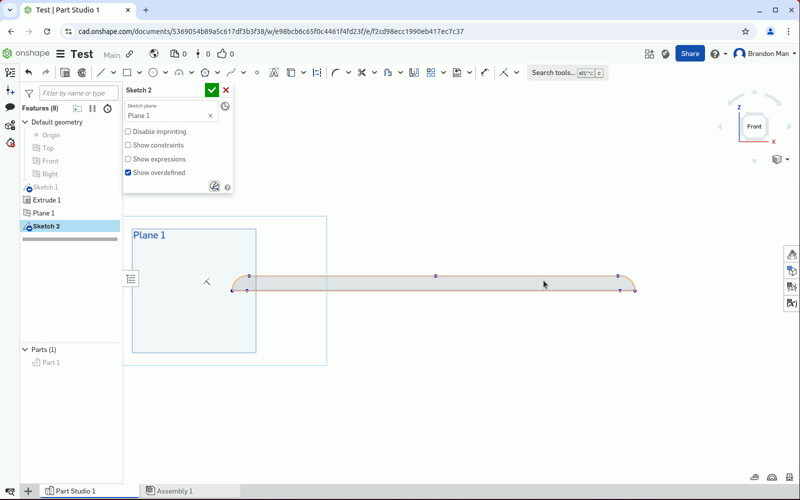
scroll(6)
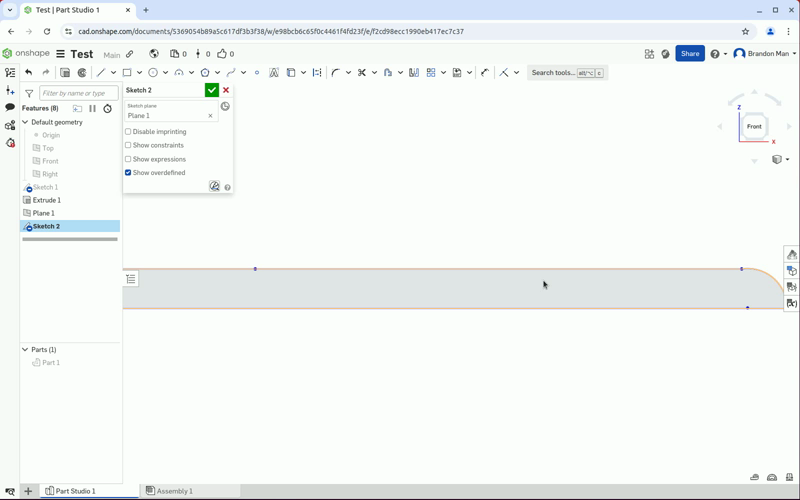
click(543, 280)
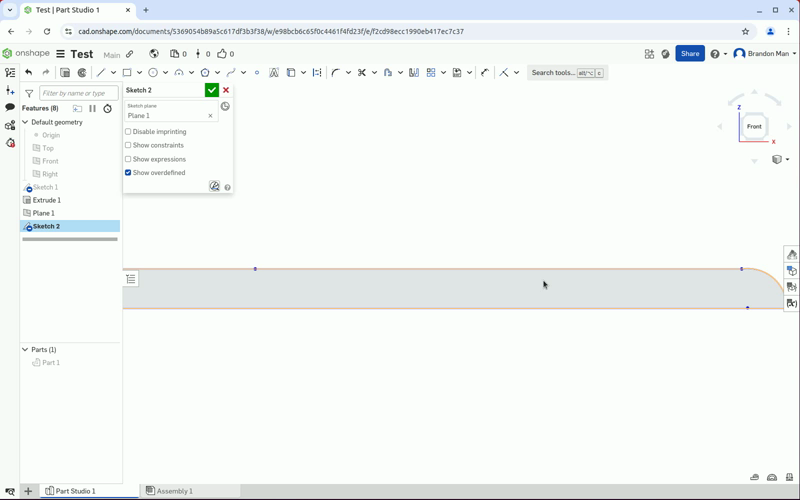
scroll(-6)
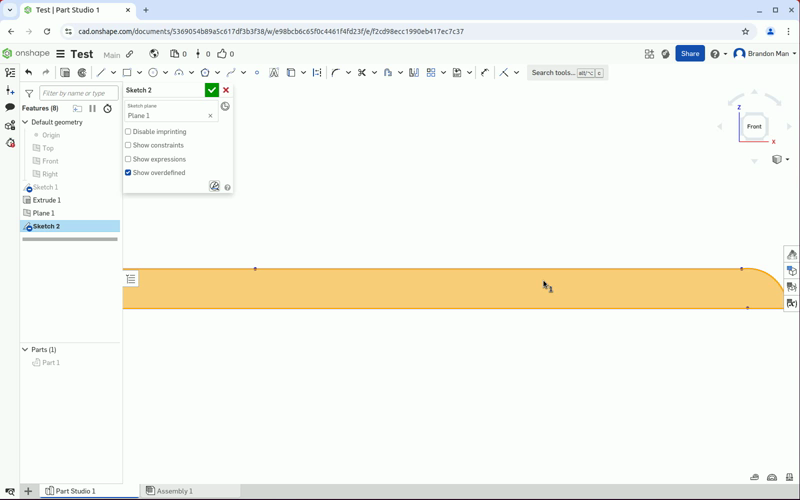
scroll(-6)
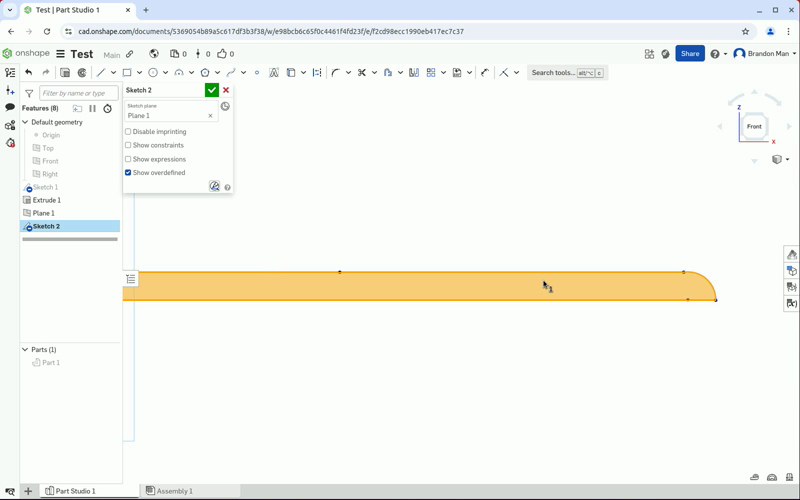
scroll(-6)
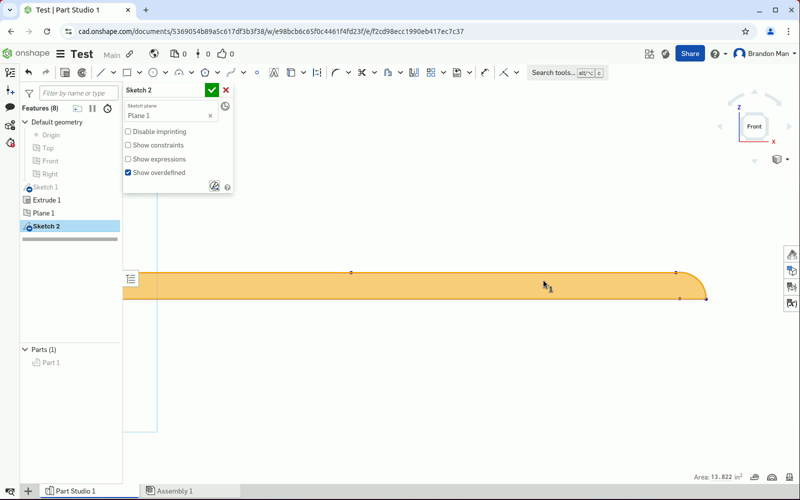
scroll(-6)
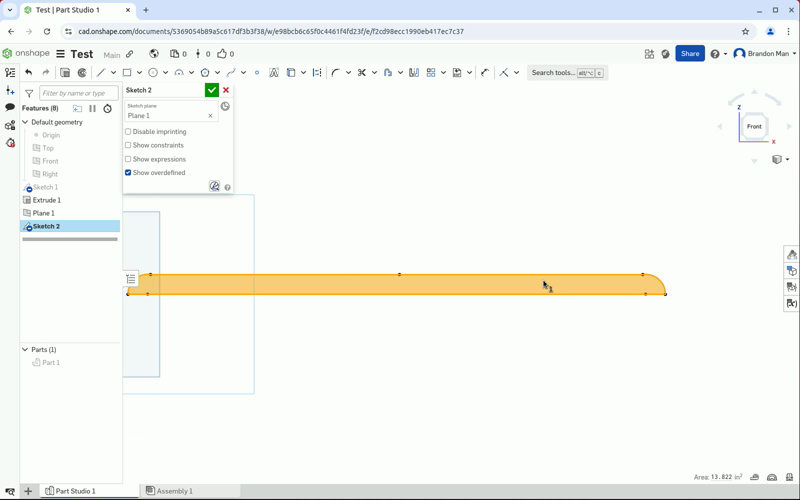
scroll(-6)
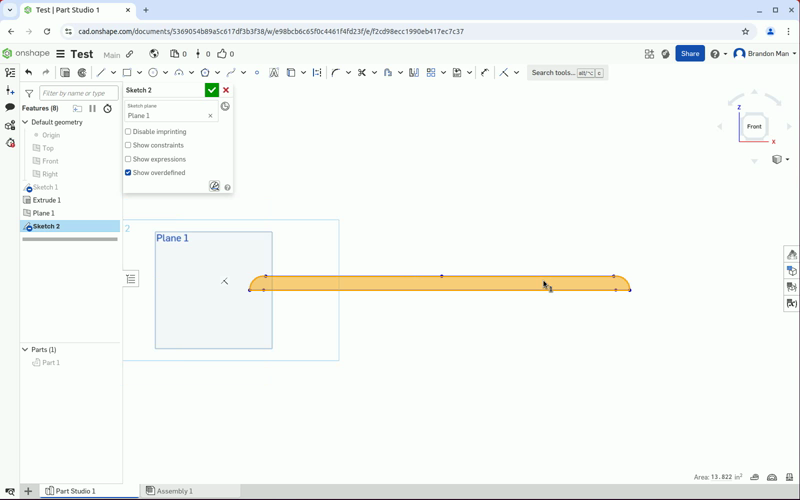
scroll(-6)
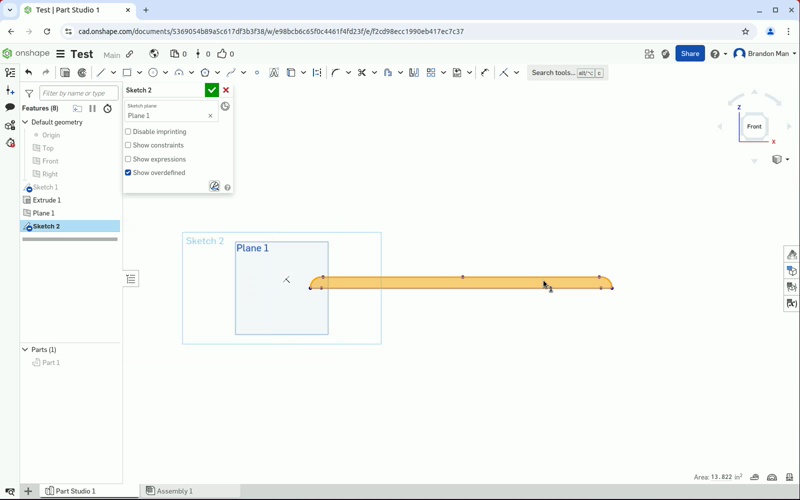
scroll(-6)
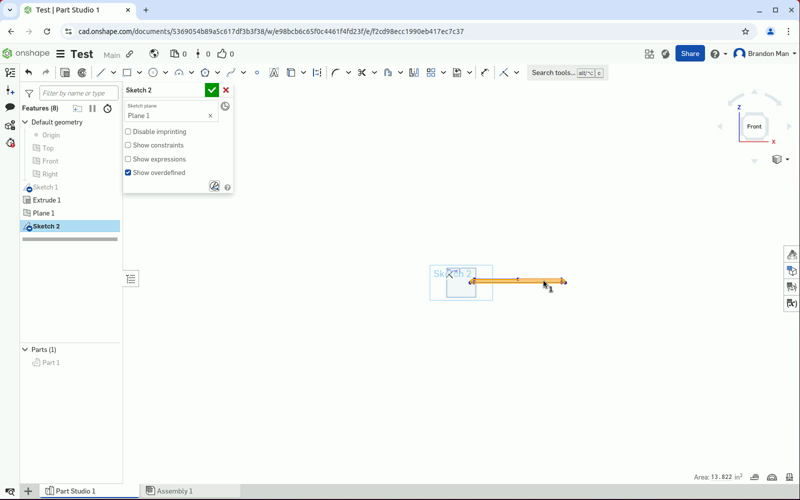
mouse_move(73, 352)
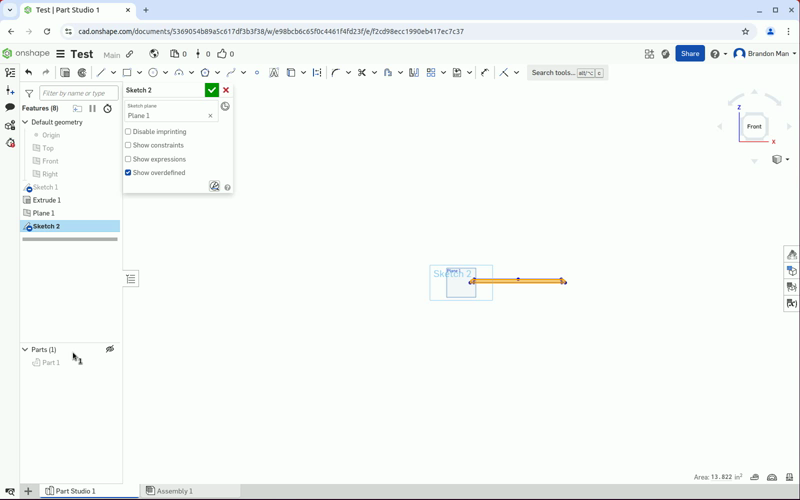
key(shift+y)
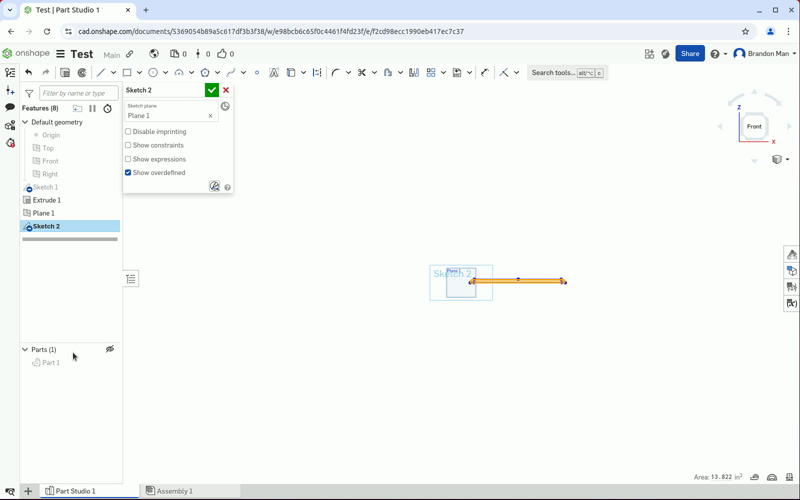
key(shift+e)
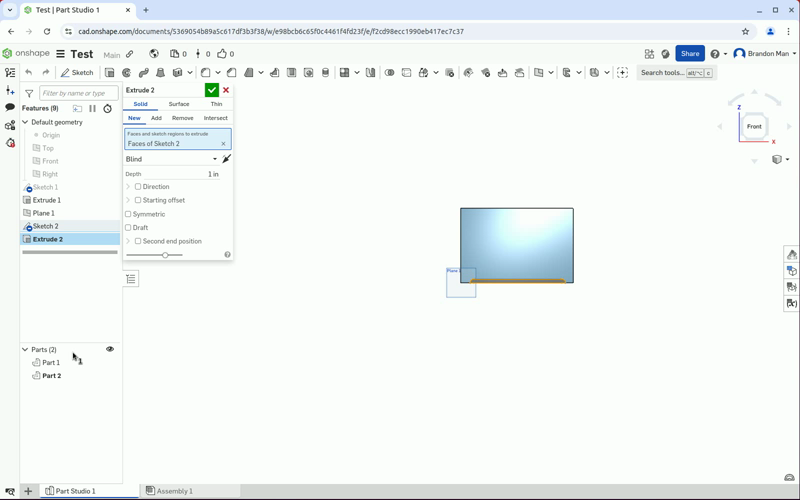
mouse_move(143, 106)
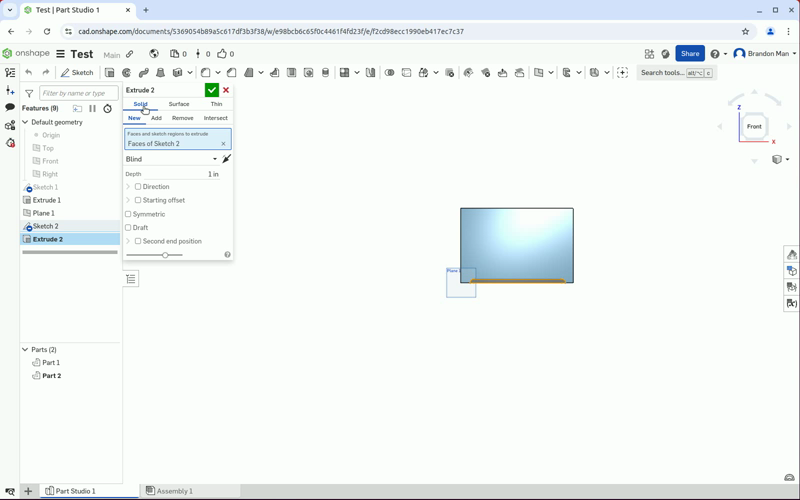
click(143, 106)
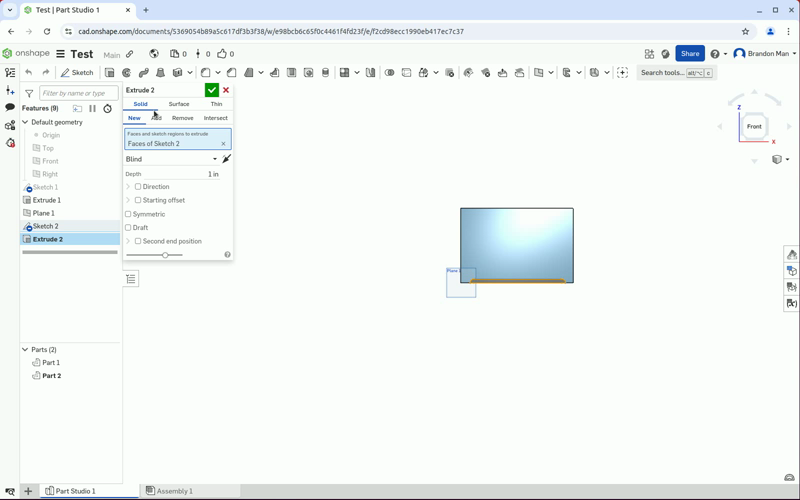
mouse_move(186, 120)
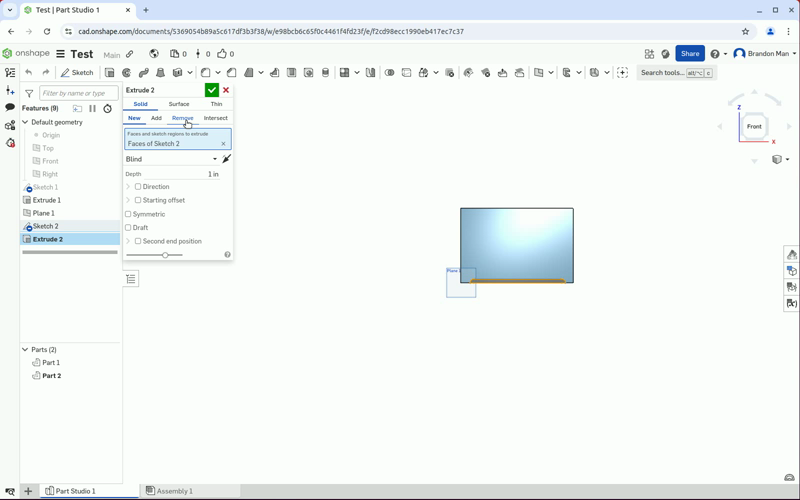
click(186, 120)
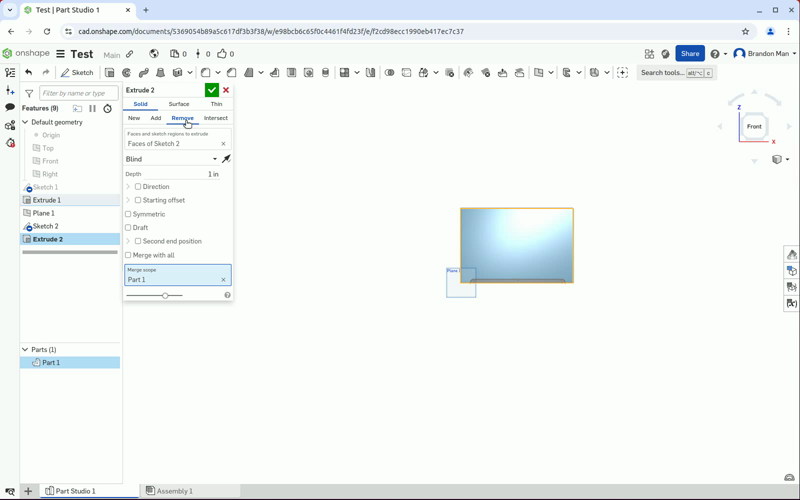
key(tab, 4)
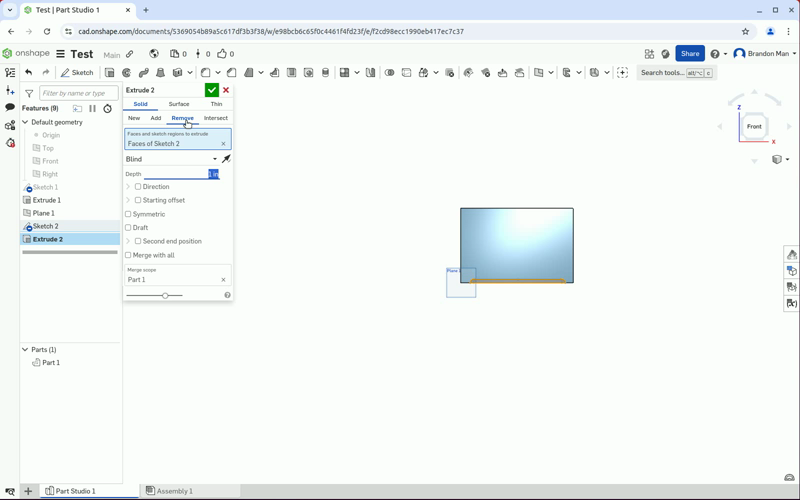
text(0.722)
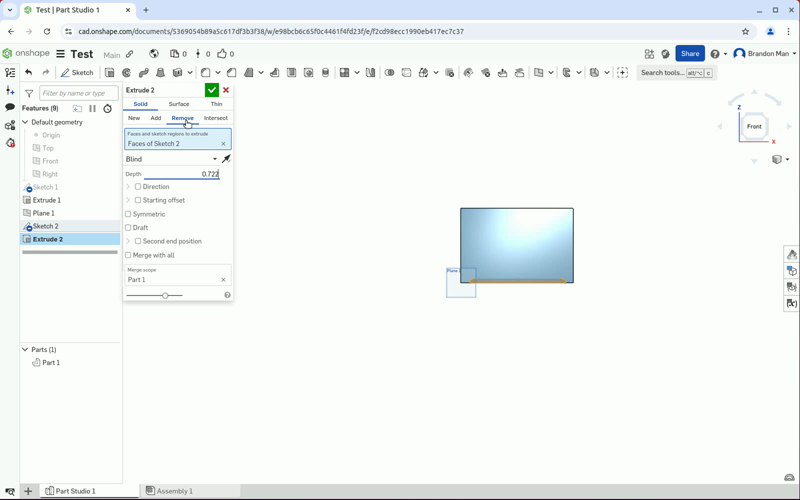
key(tab, 6)
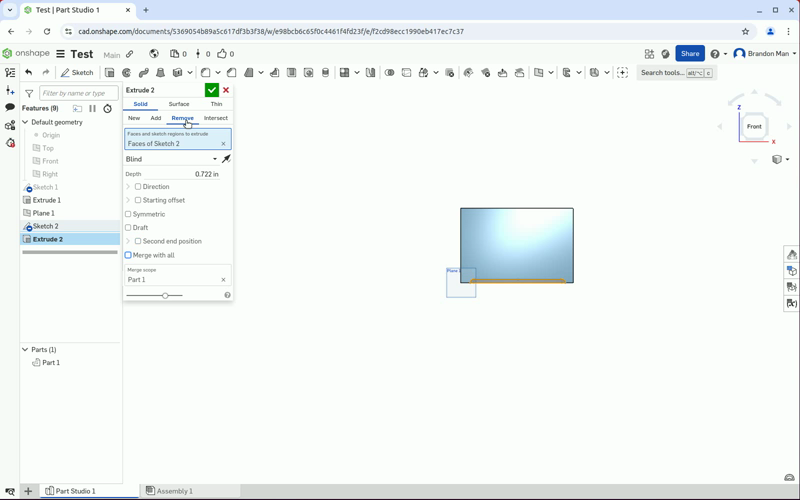
key(space)
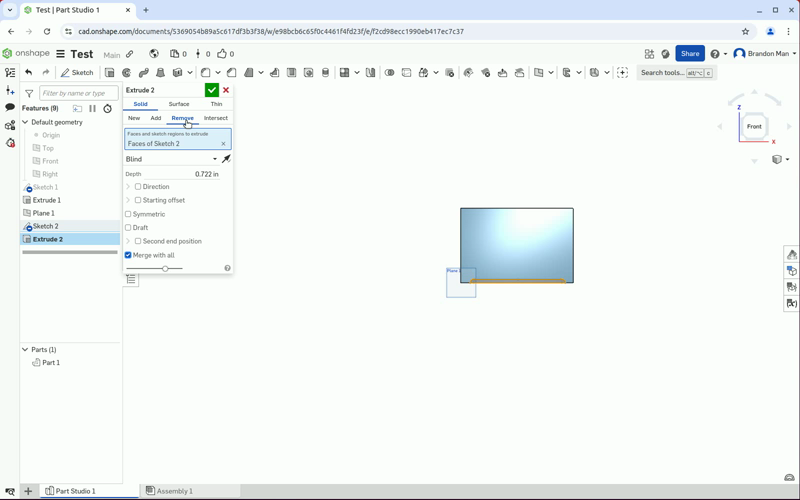
key(enter)
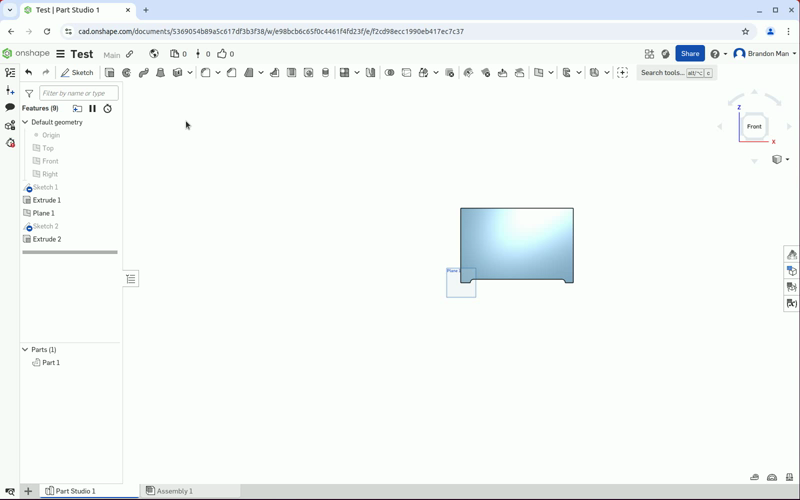
key(shift+h)
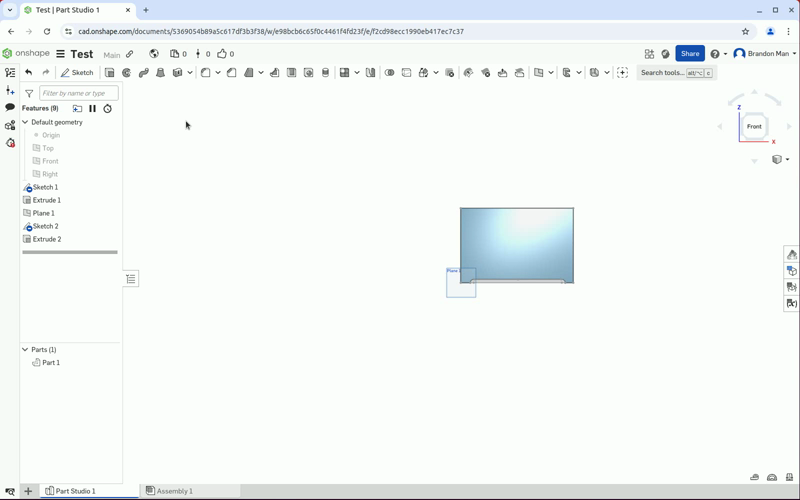
key(shift+h)
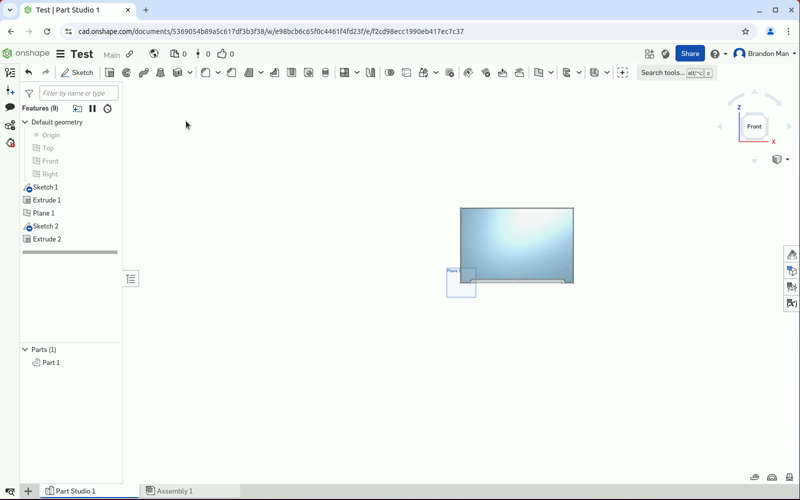
key(shift+7)
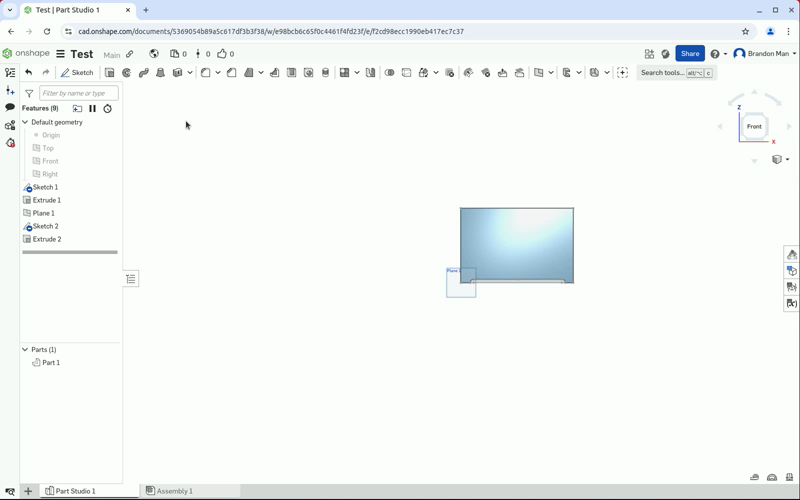
key(left, 2)
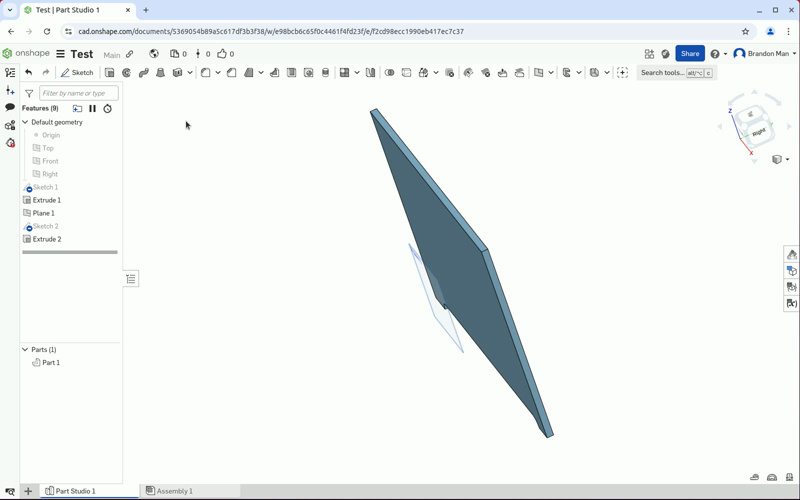
key(down, 2)
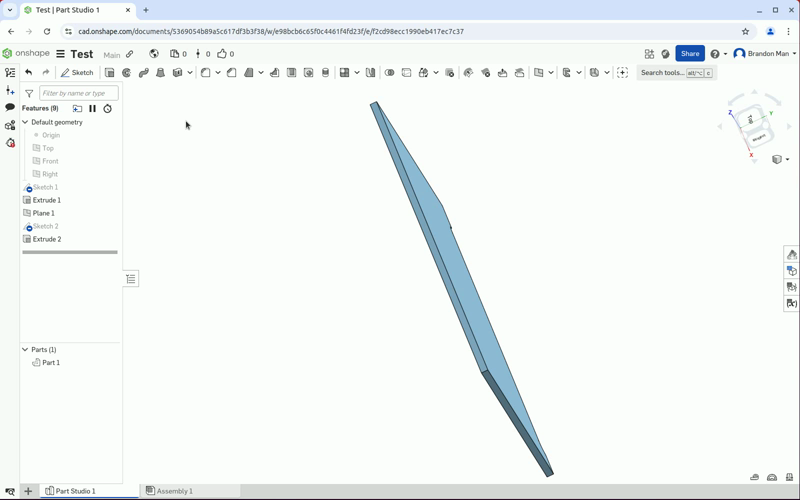
key(up, 2)
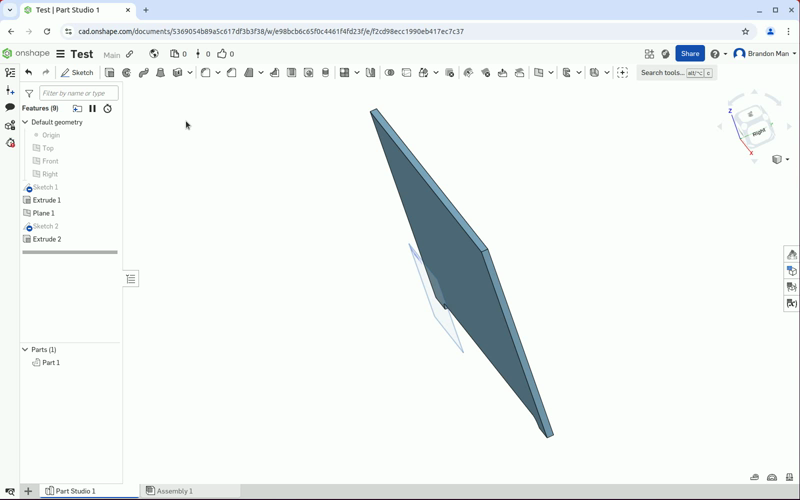
key(right, 2)
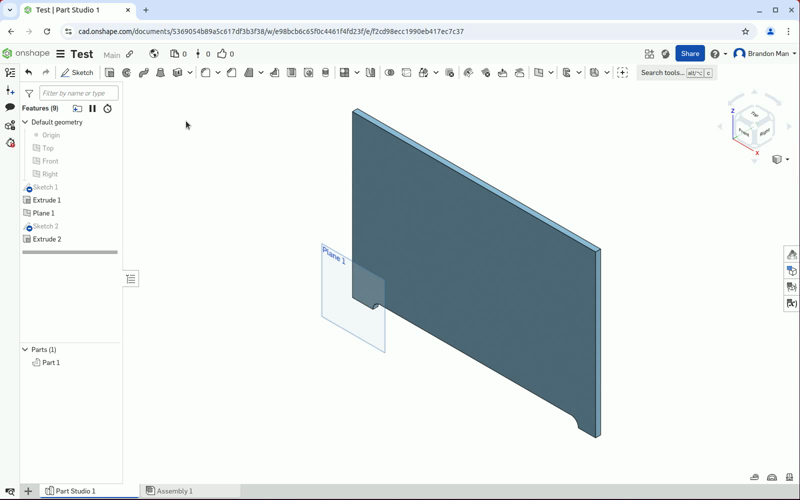
mouse_move(73, 189)
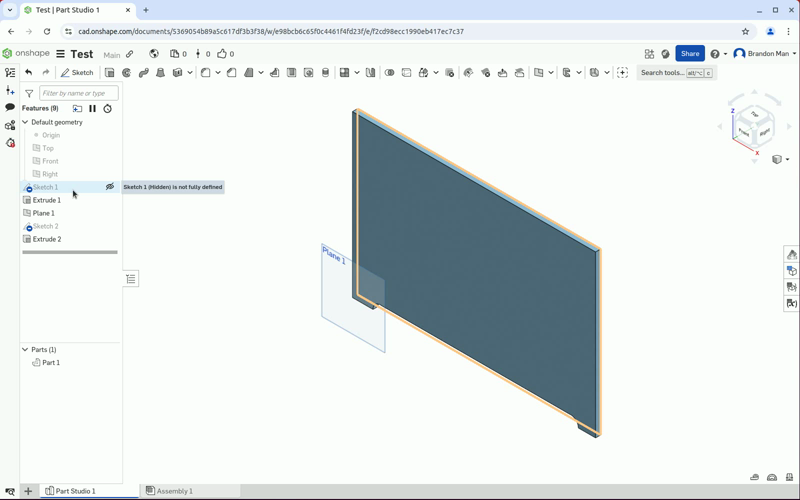
click(73, 189)